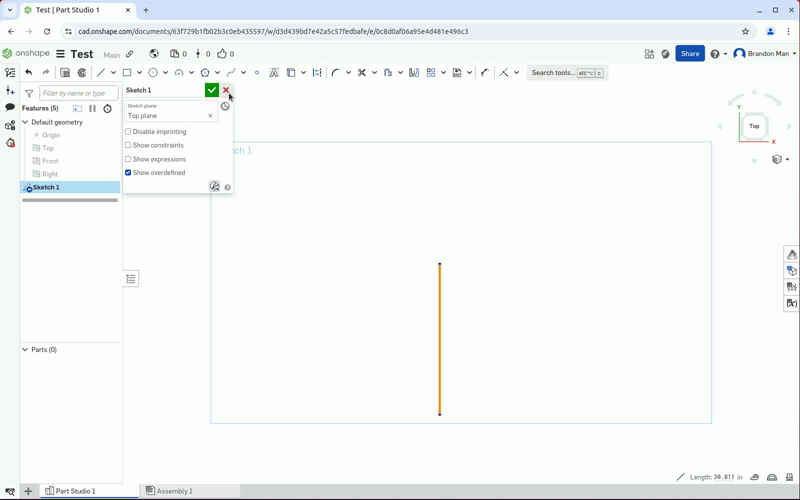
key(shift+h)
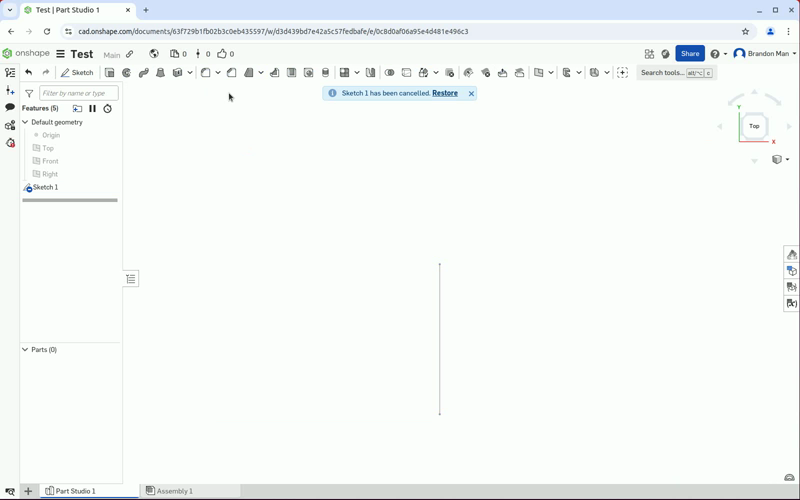
key(shift+s)
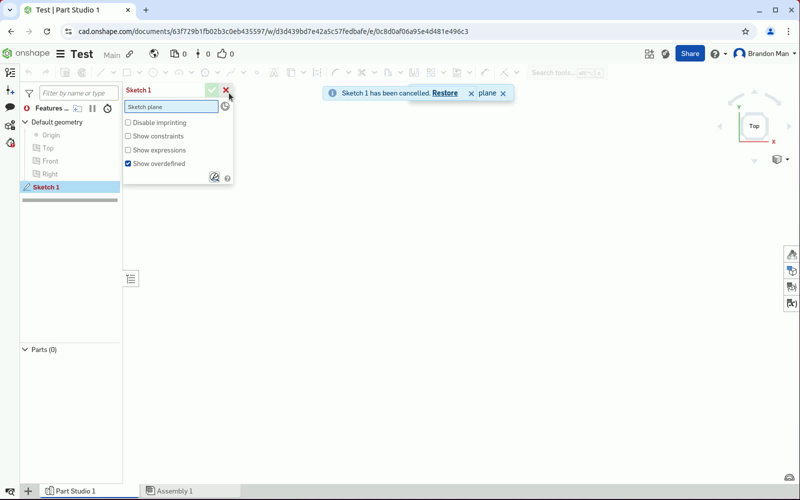
mouse_move(73, 150)
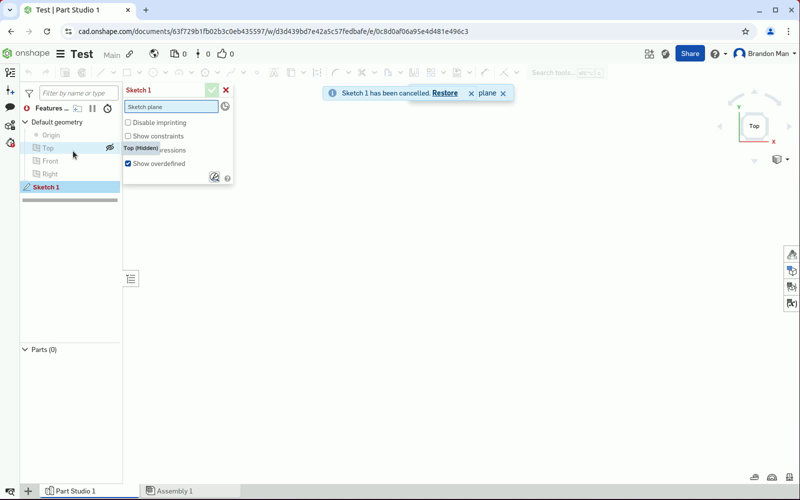
click(73, 150)
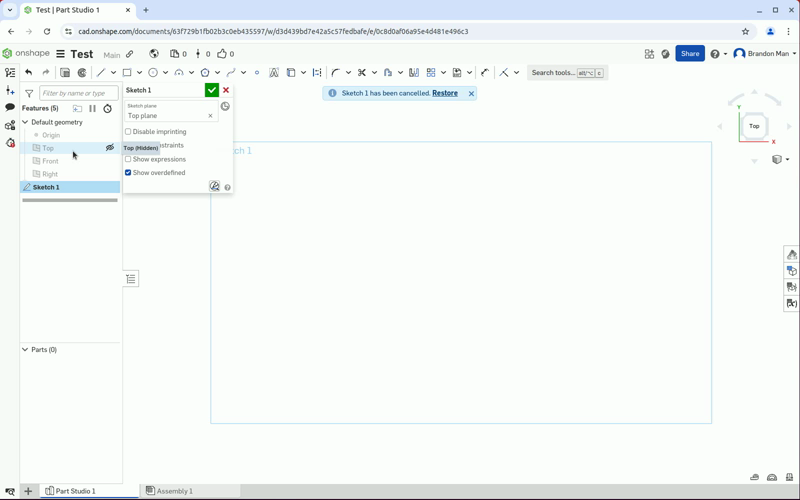
mouse_move(73, 352)
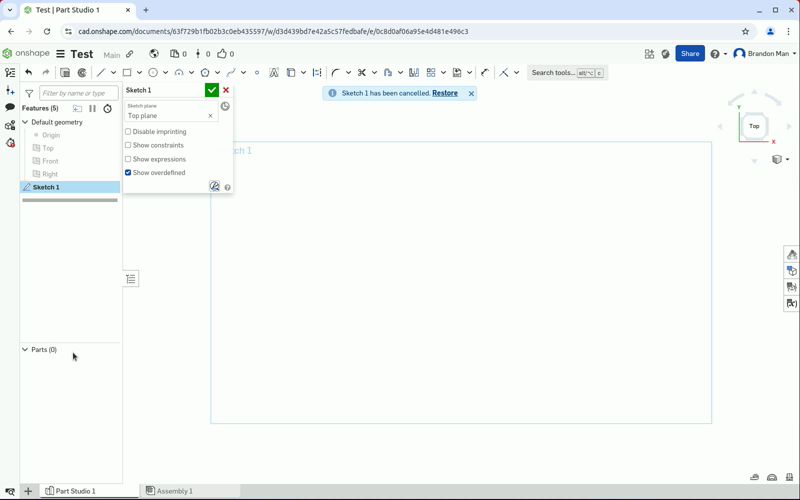
key(y)
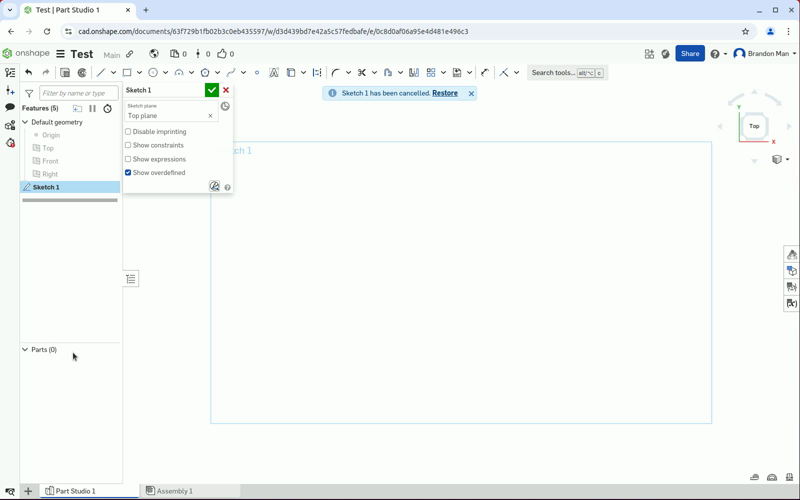
key(l)
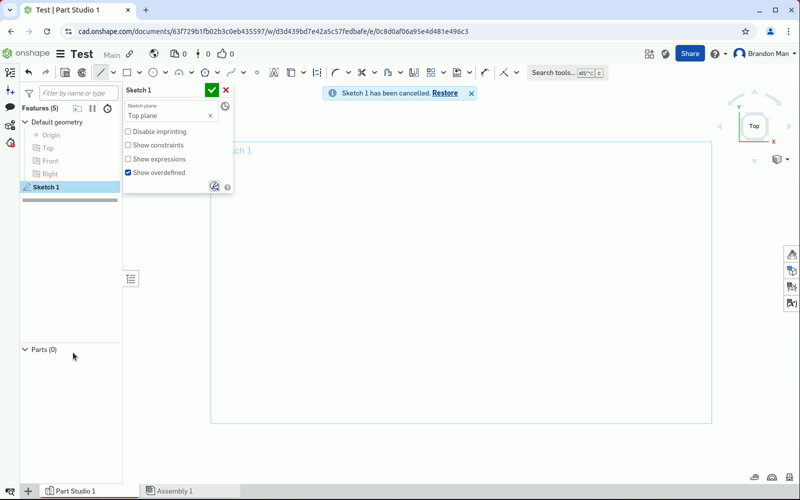
key_down(shift)
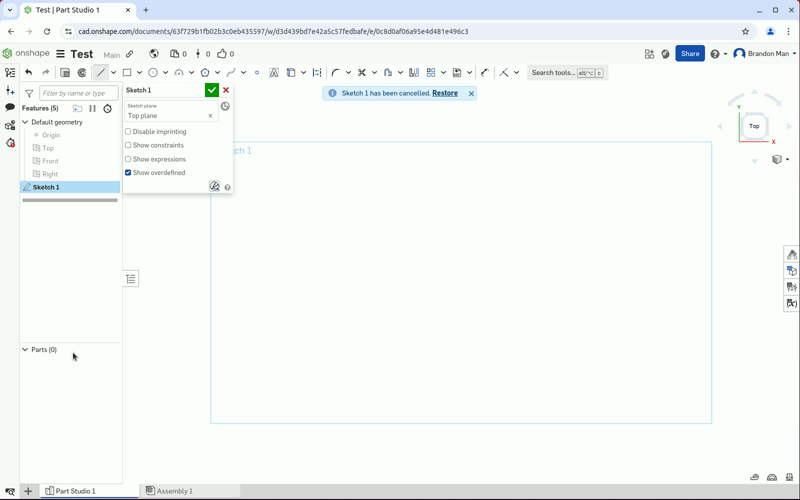
mouse_move(458, 284)
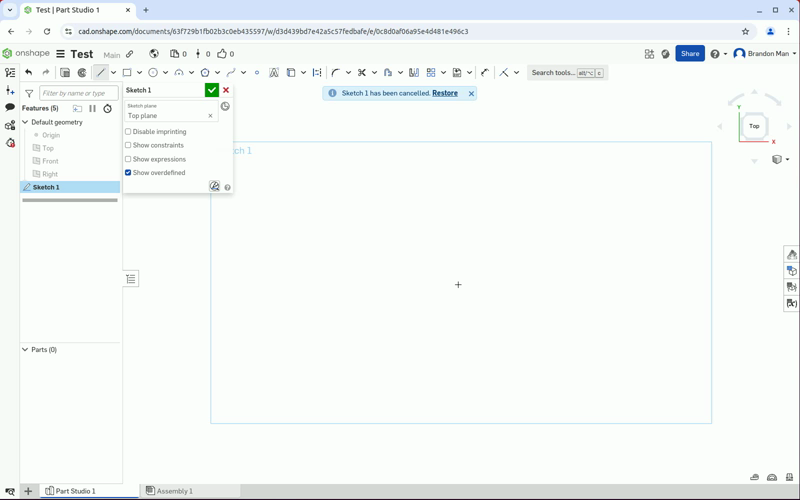
click(458, 284)
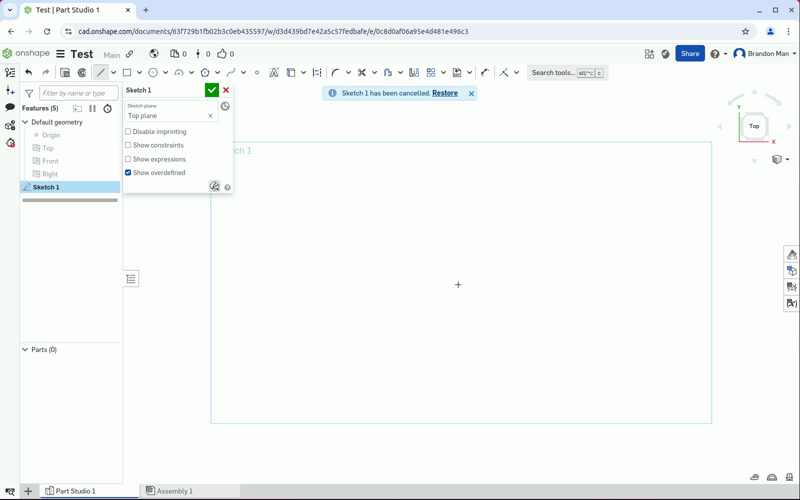
key_up(shift)
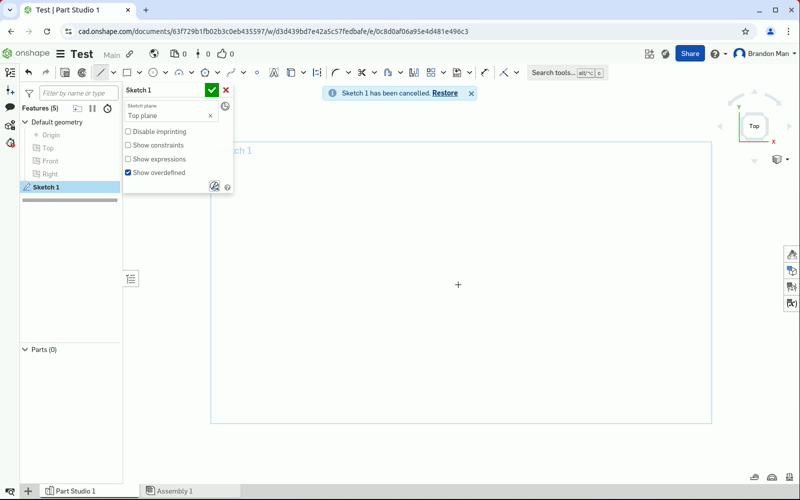
key_down(shift)
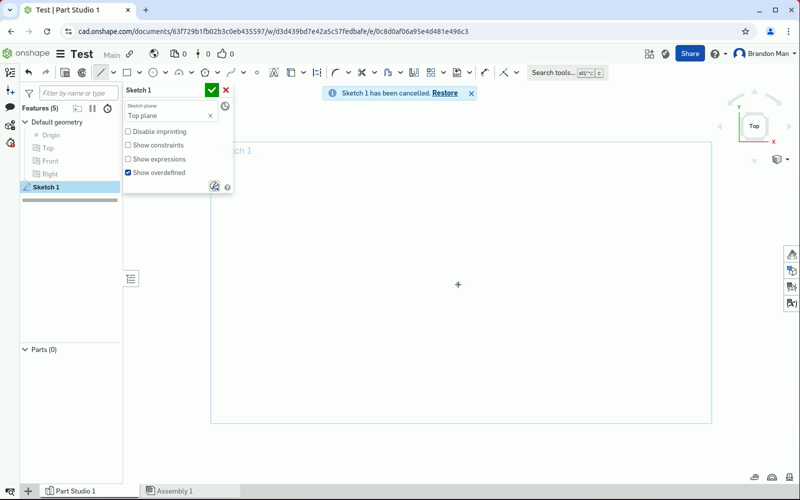
mouse_move(488, 284)
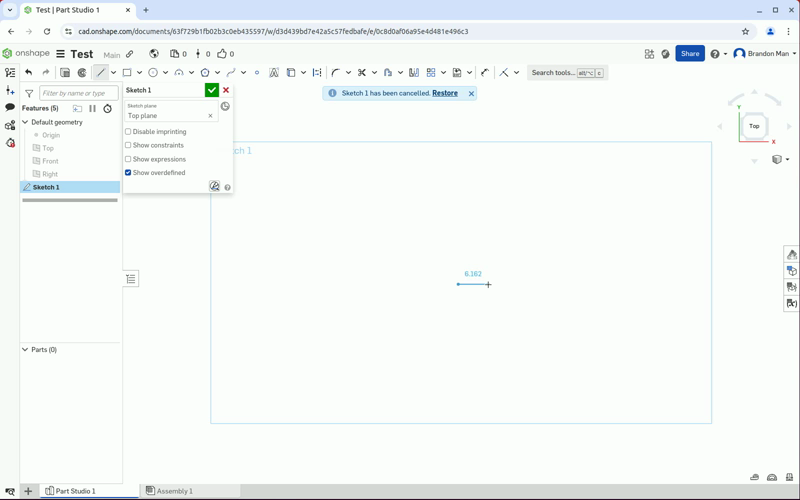
mouse_move(461, 285)
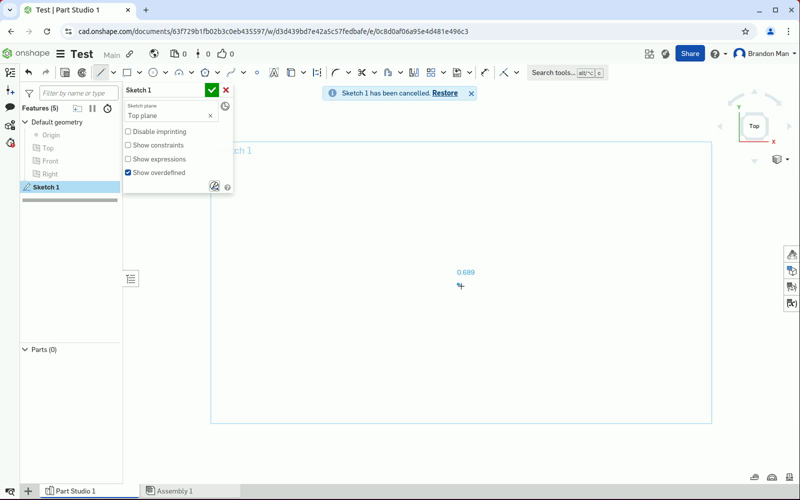
scroll(6)
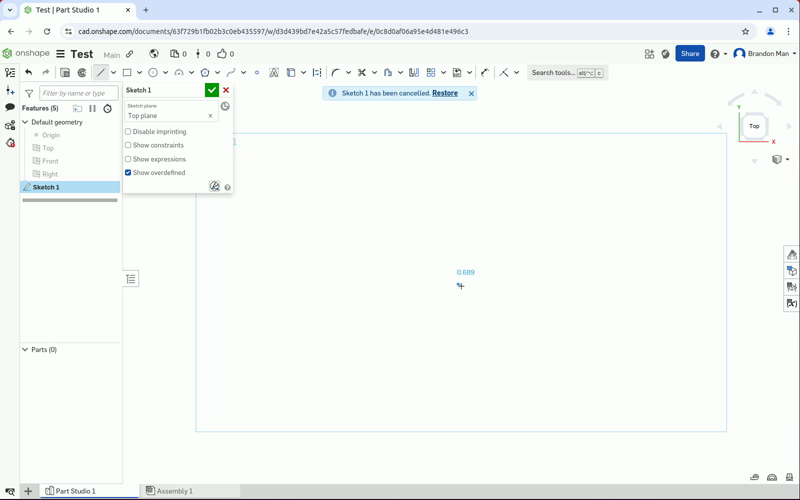
scroll(6)
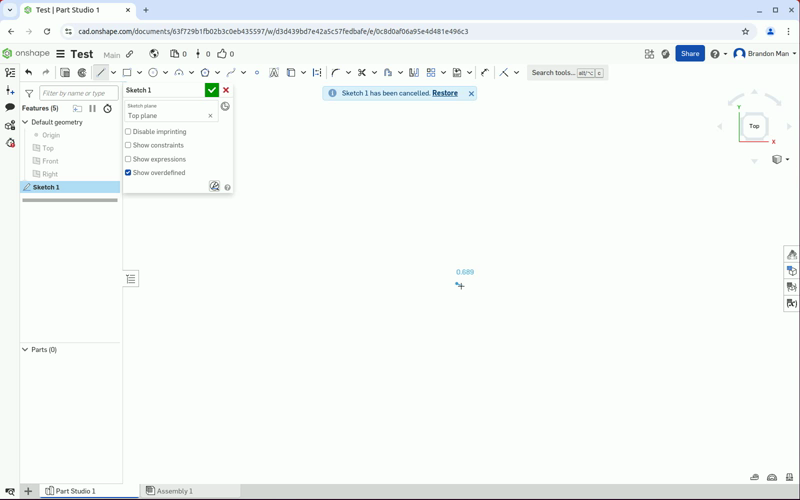
scroll(6)
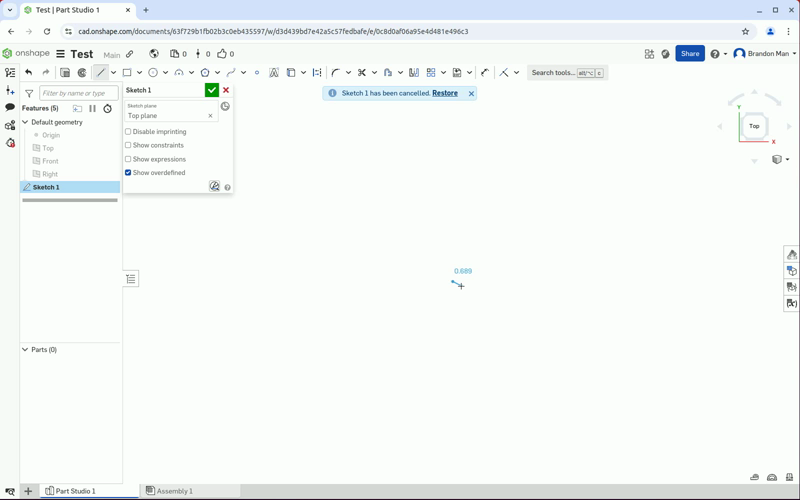
scroll(6)
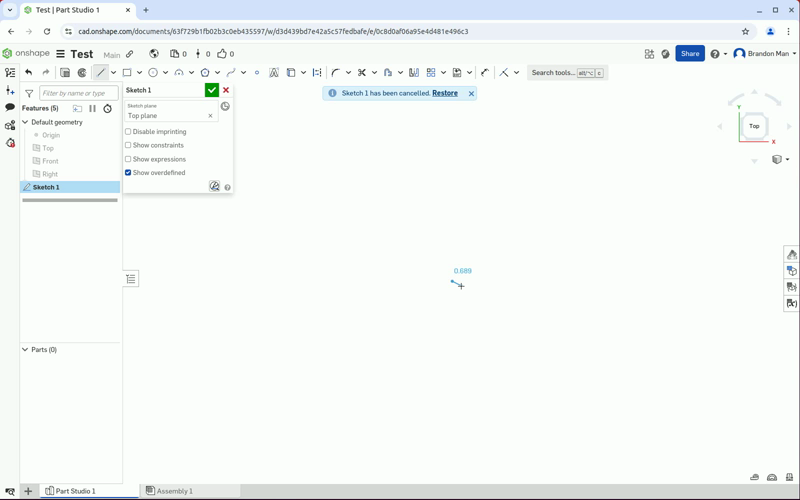
scroll(6)
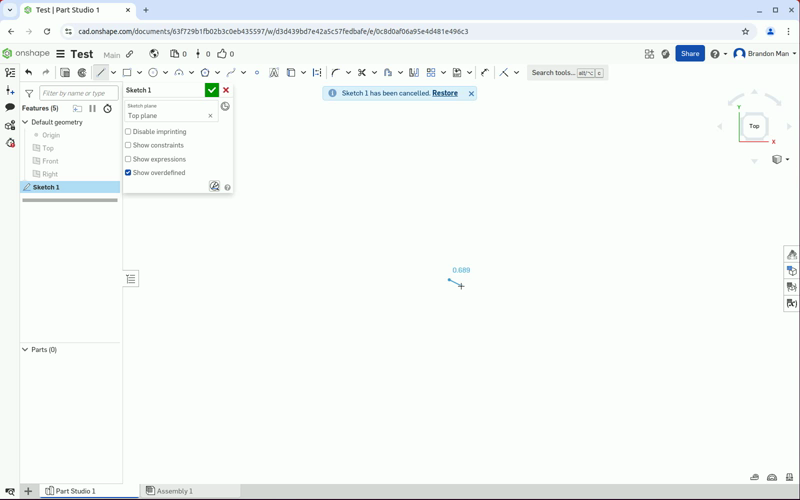
scroll(6)
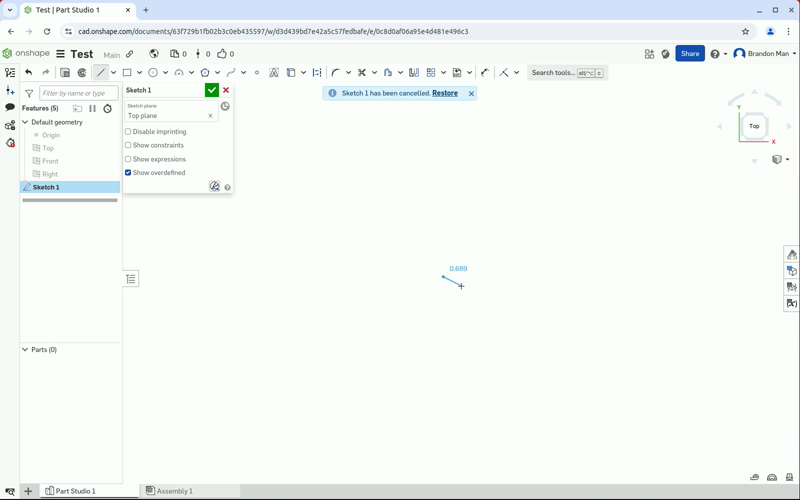
scroll(6)
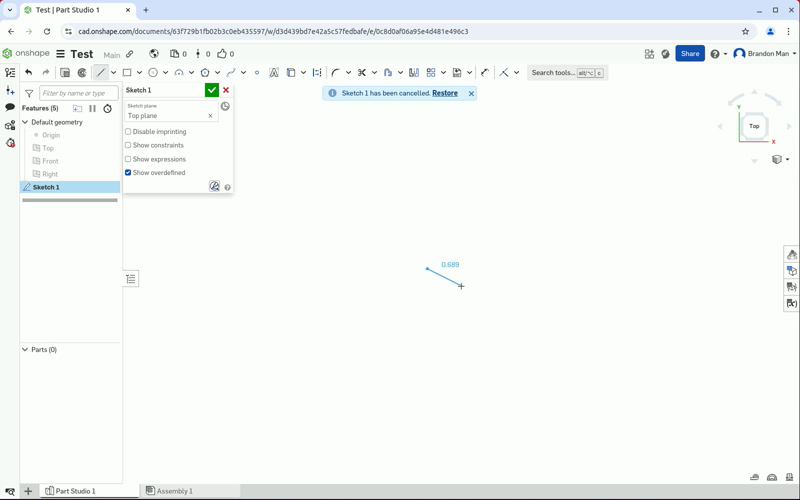
click(461, 285)
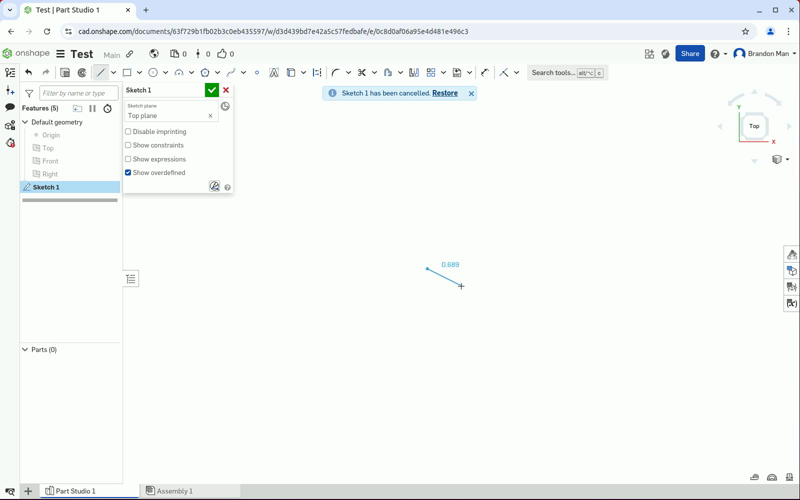
scroll(-6)
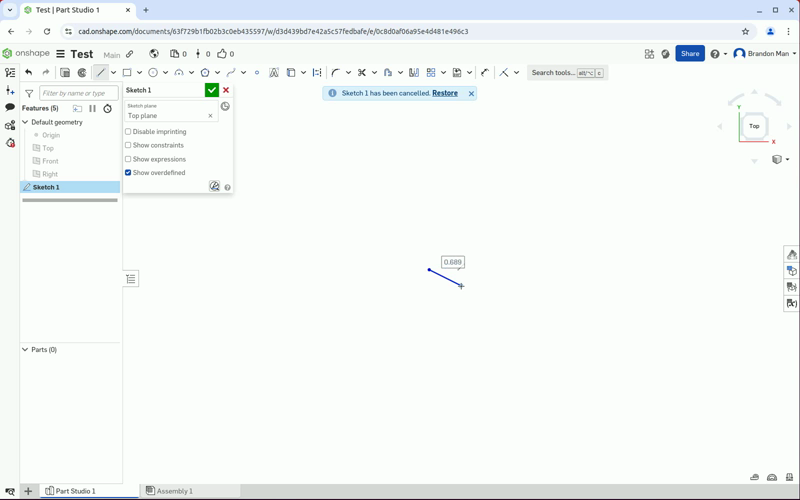
scroll(-6)
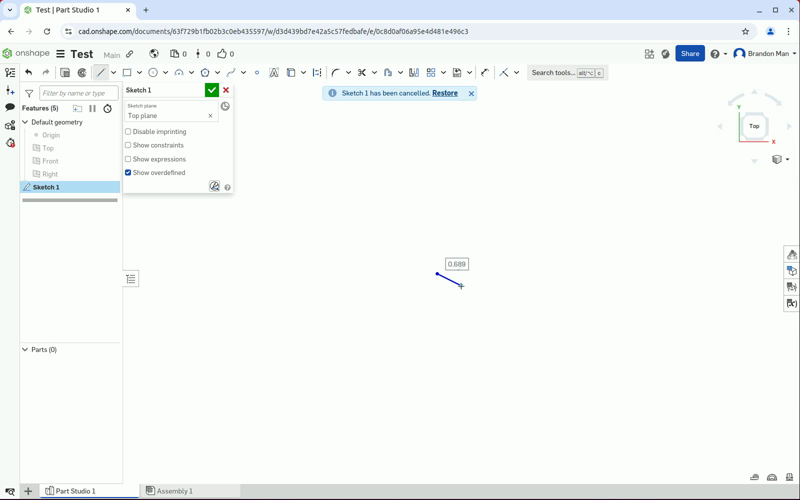
scroll(-6)
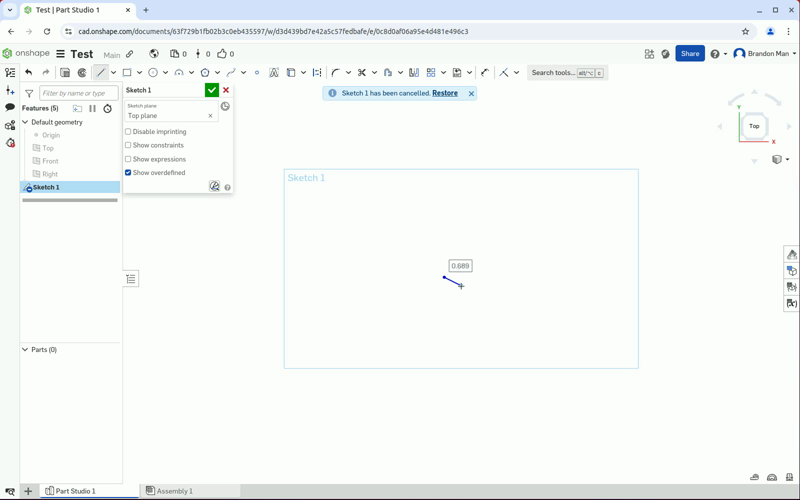
scroll(-6)
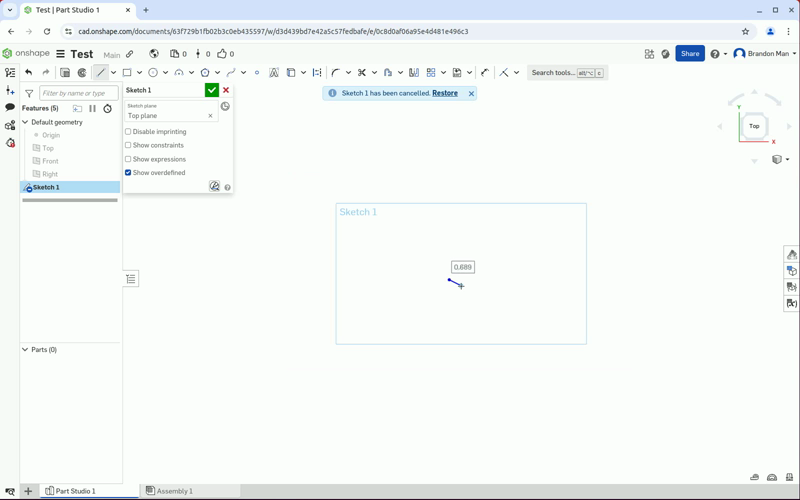
scroll(-6)
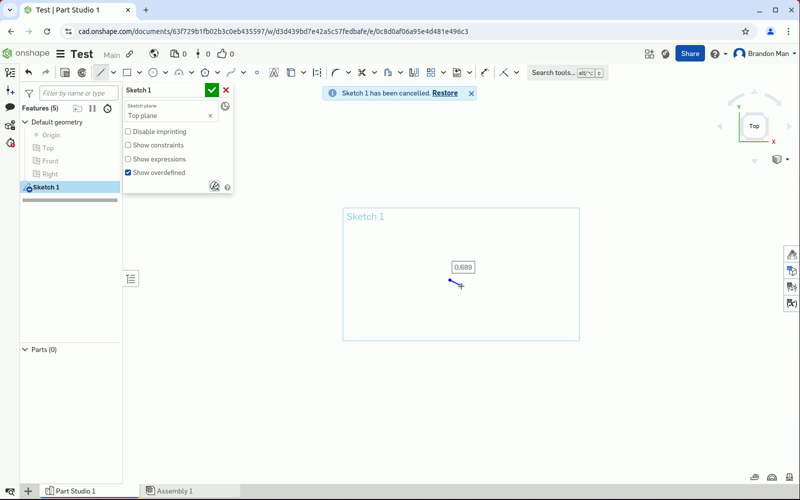
scroll(-6)
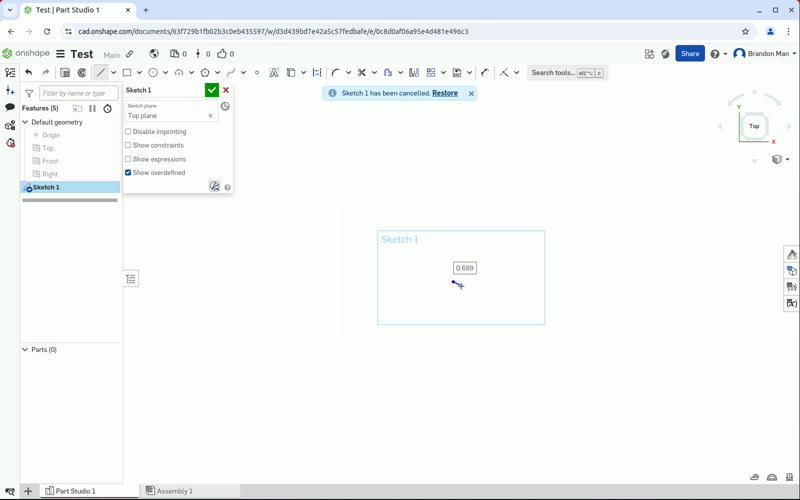
scroll(-6)
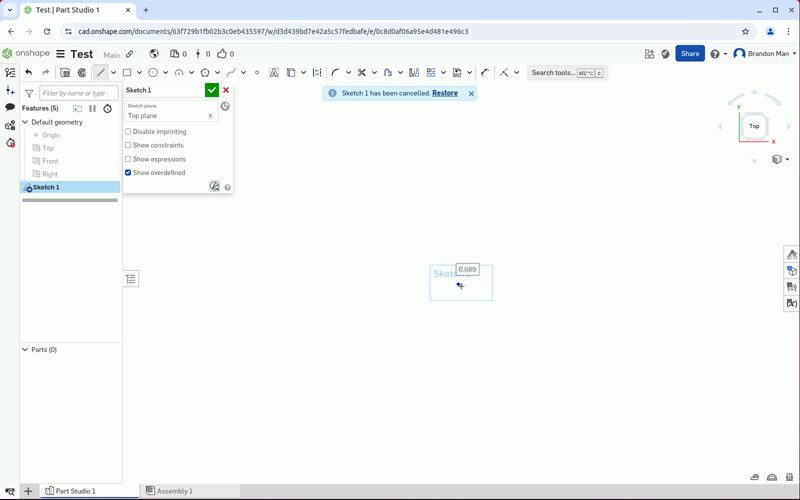
key_up(shift)
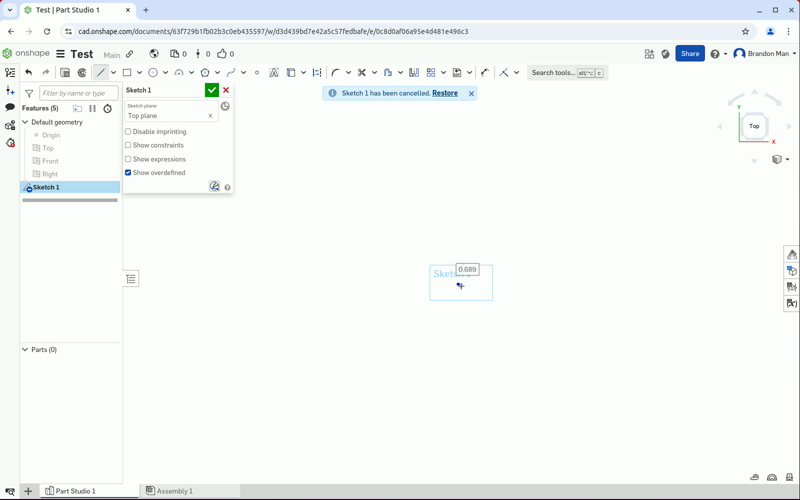
key_down(shift)
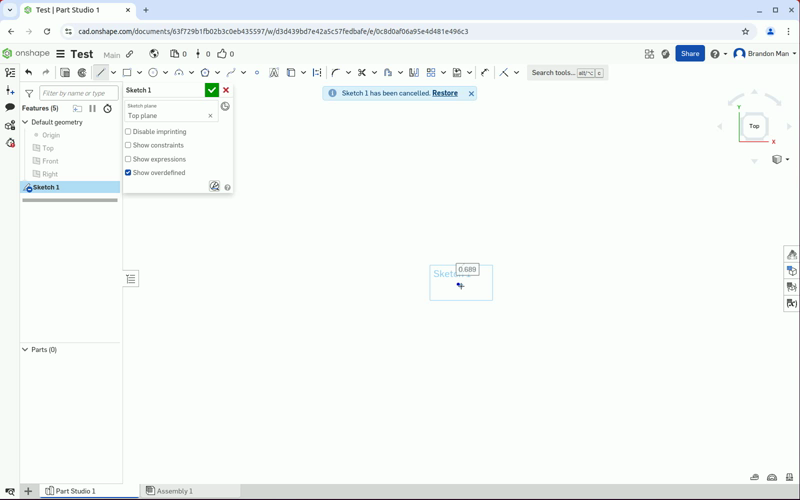
mouse_move(491, 285)
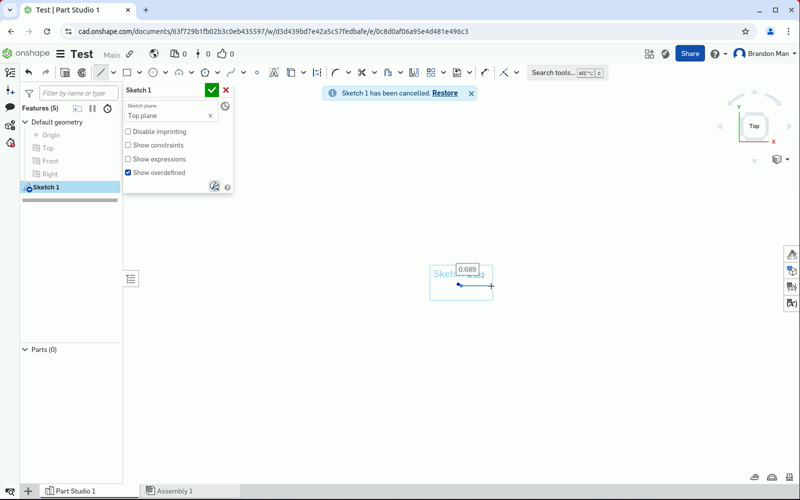
mouse_move(464, 284)
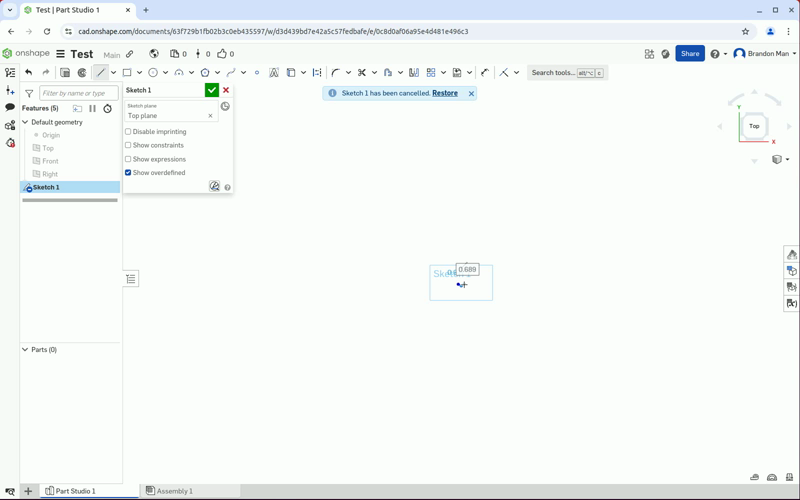
scroll(6)
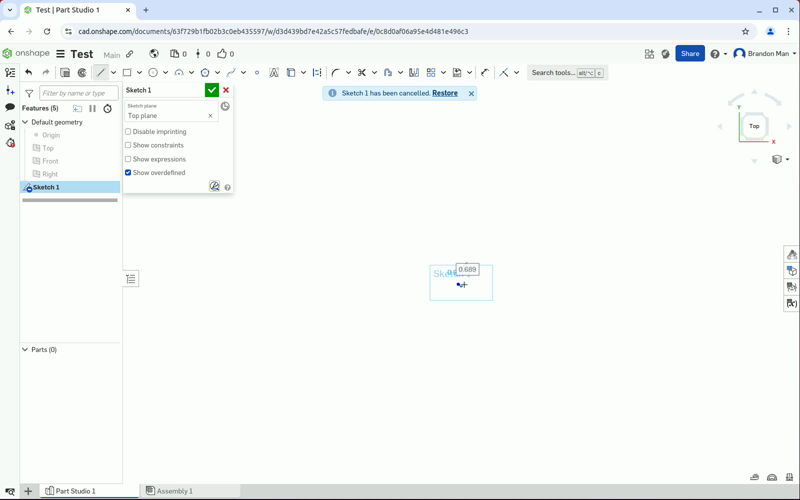
scroll(6)
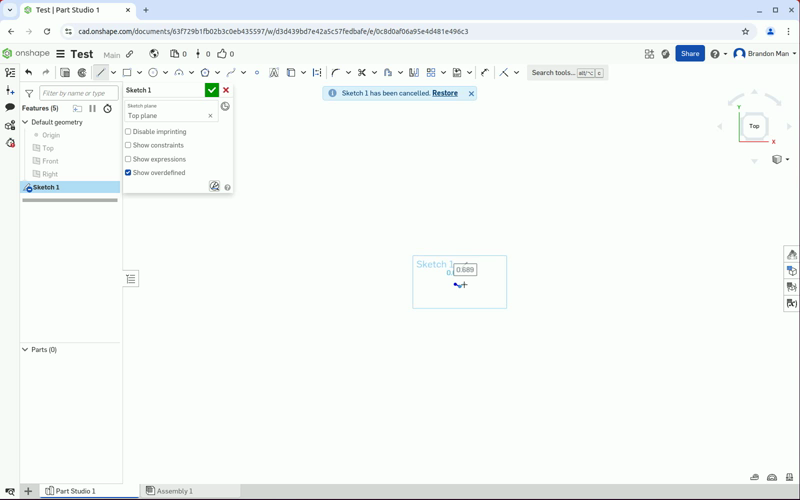
scroll(6)
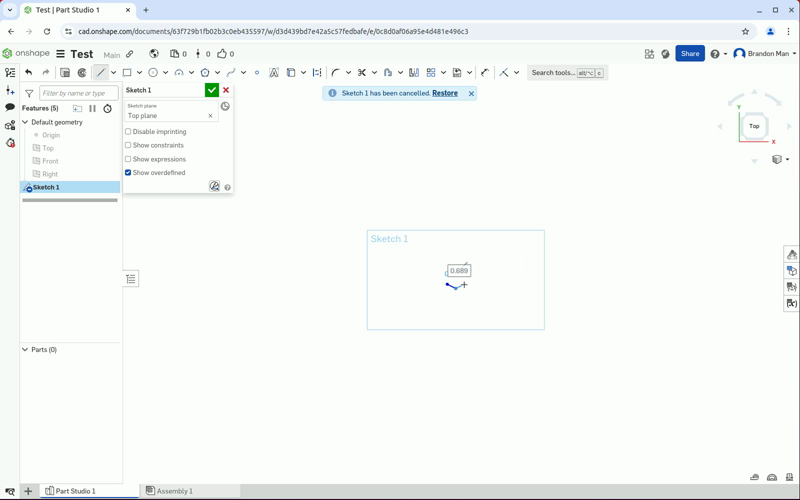
scroll(6)
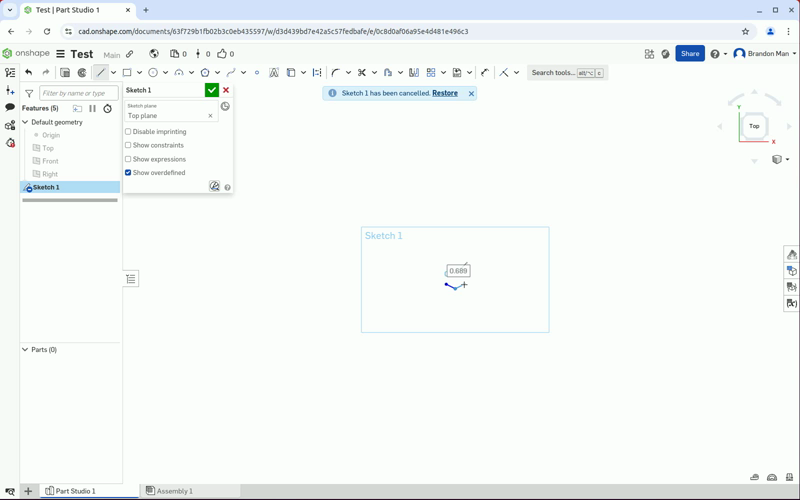
scroll(6)
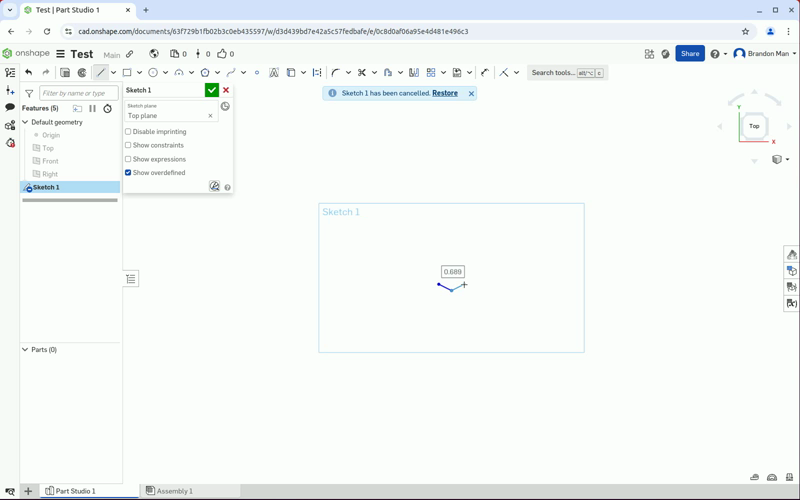
scroll(6)
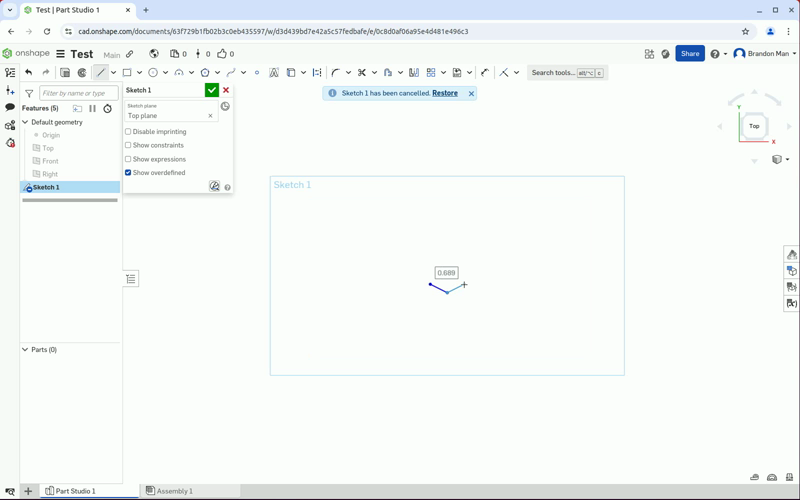
scroll(6)
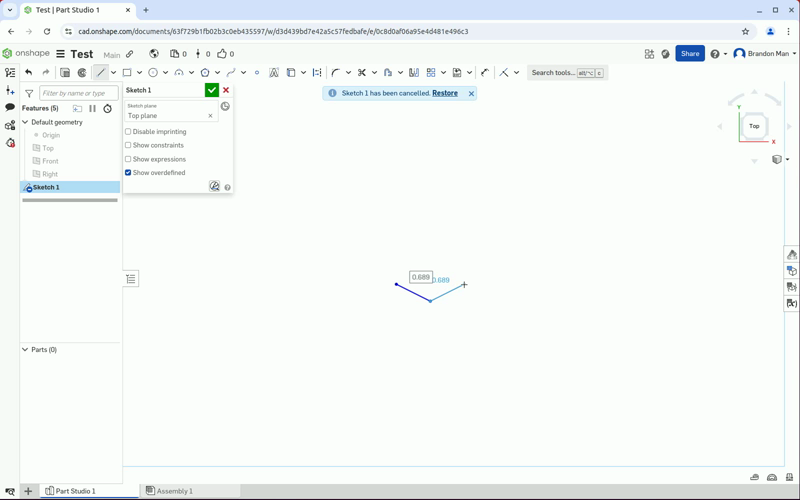
click(464, 284)
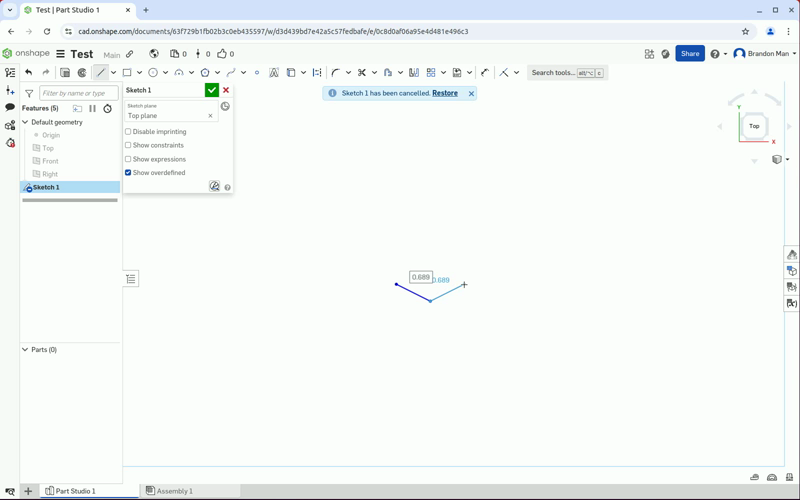
scroll(-6)
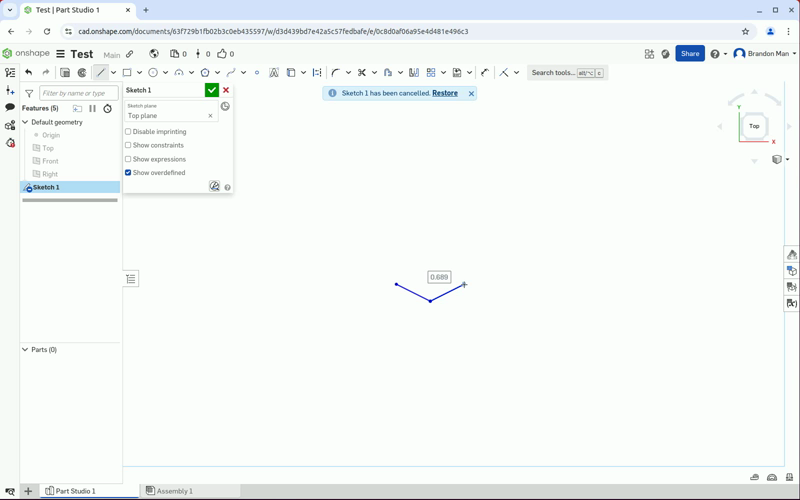
scroll(-6)
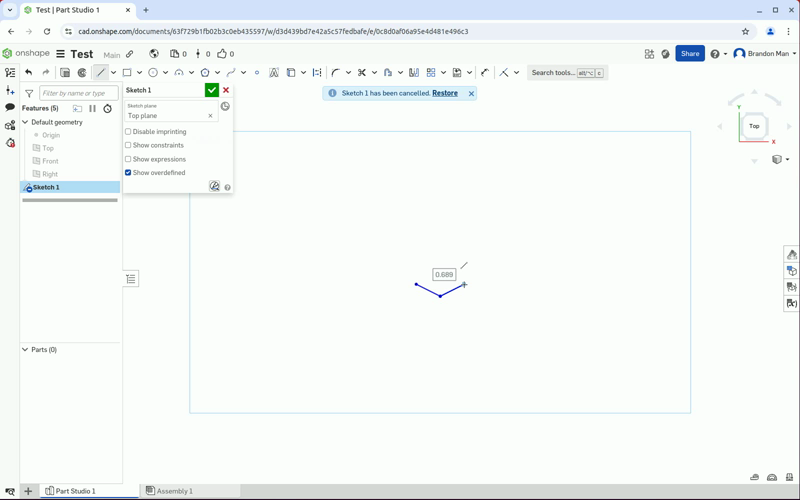
scroll(-6)
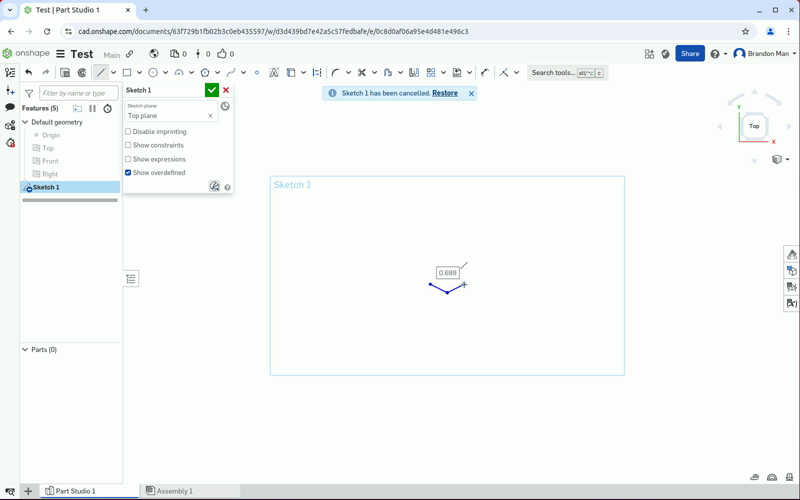
scroll(-6)
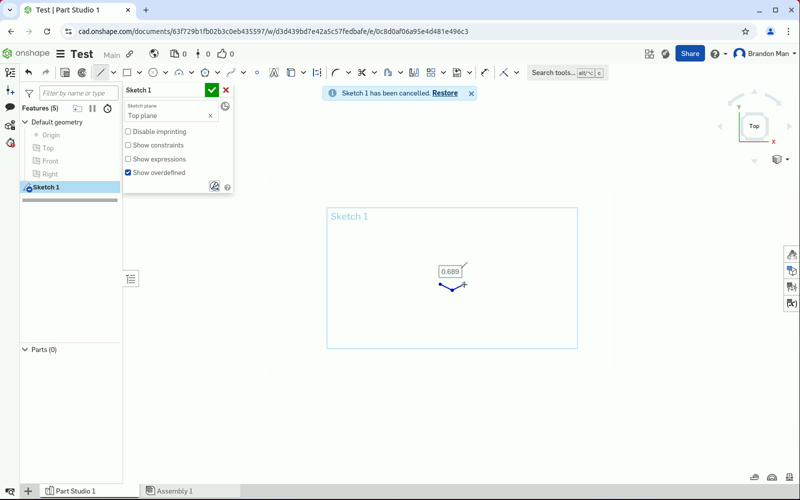
scroll(-6)
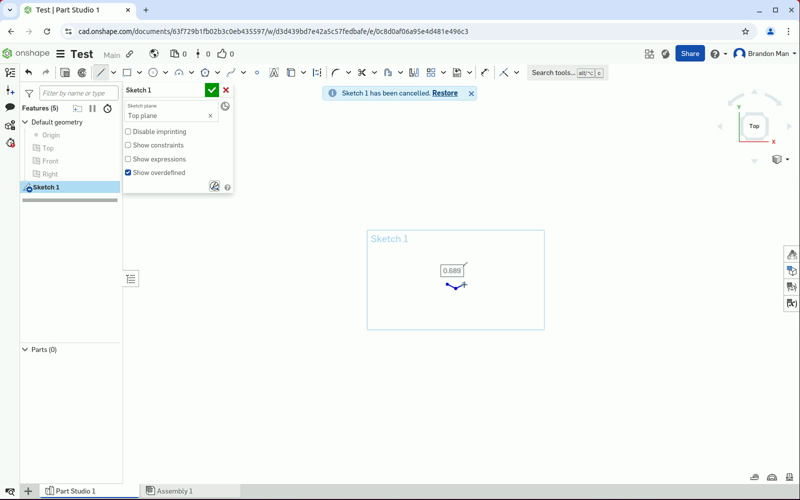
scroll(-6)
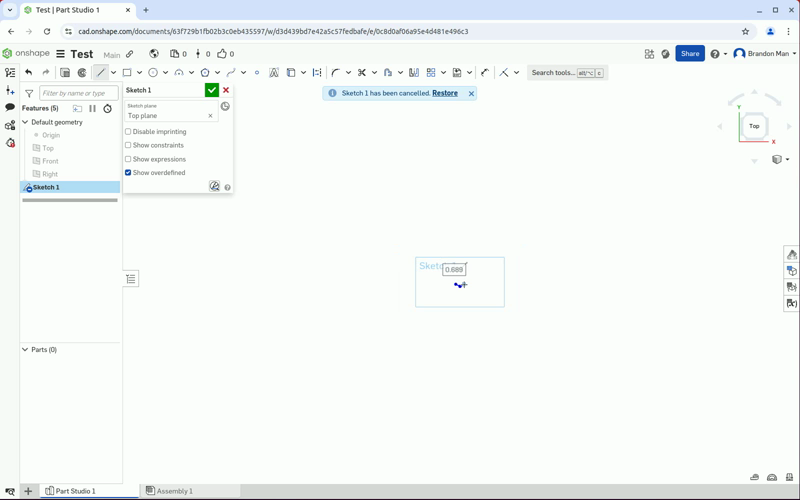
scroll(-6)
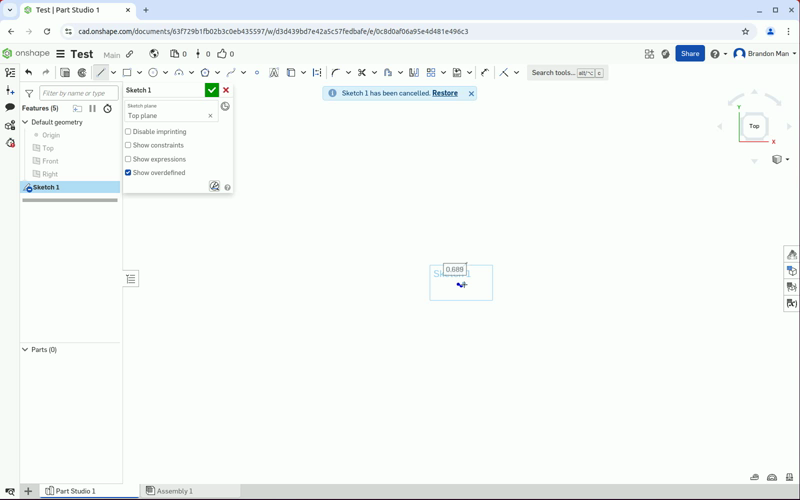
key_up(shift)
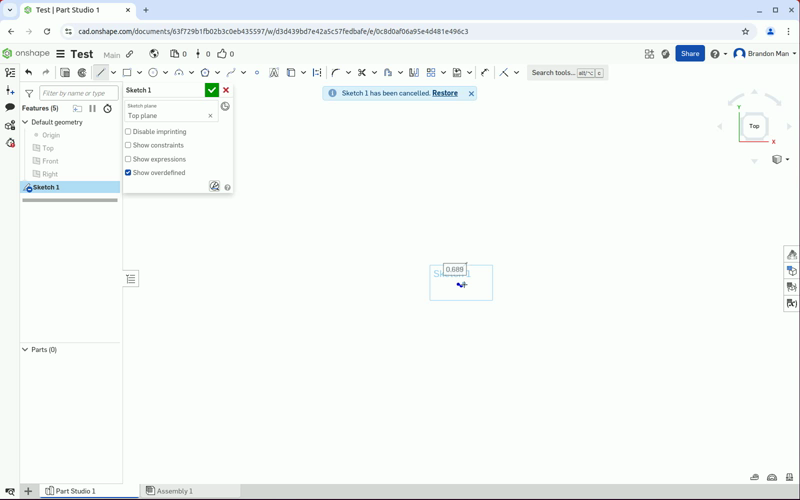
key_down(shift)
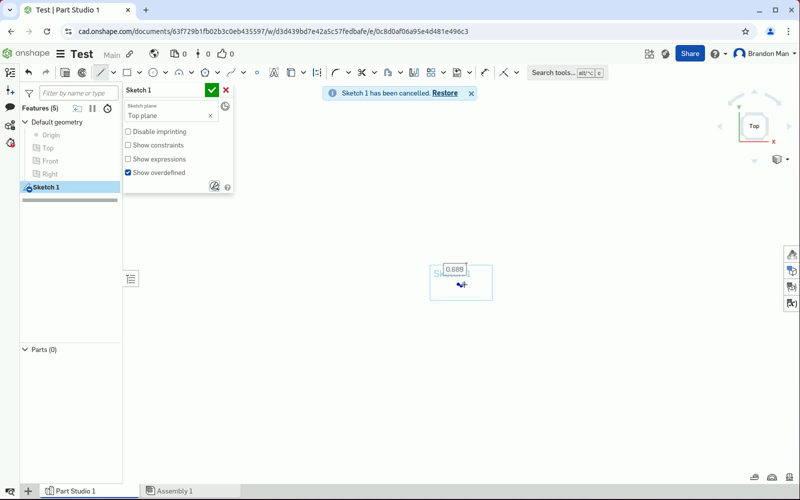
mouse_move(494, 284)
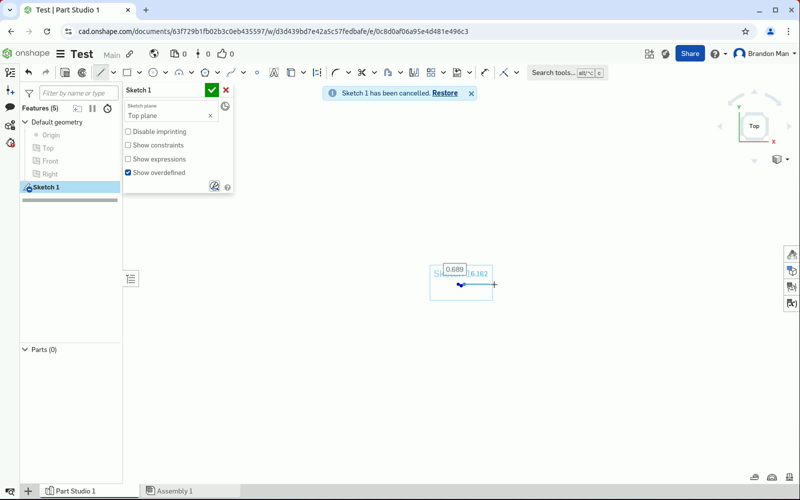
mouse_move(464, 280)
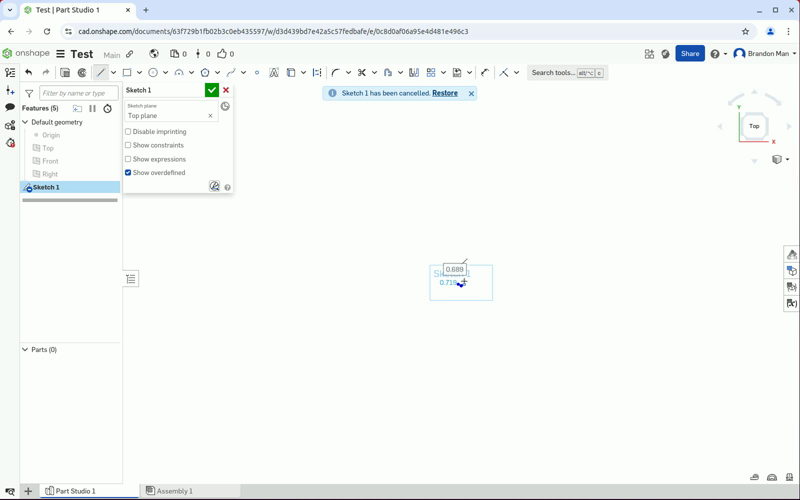
scroll(6)
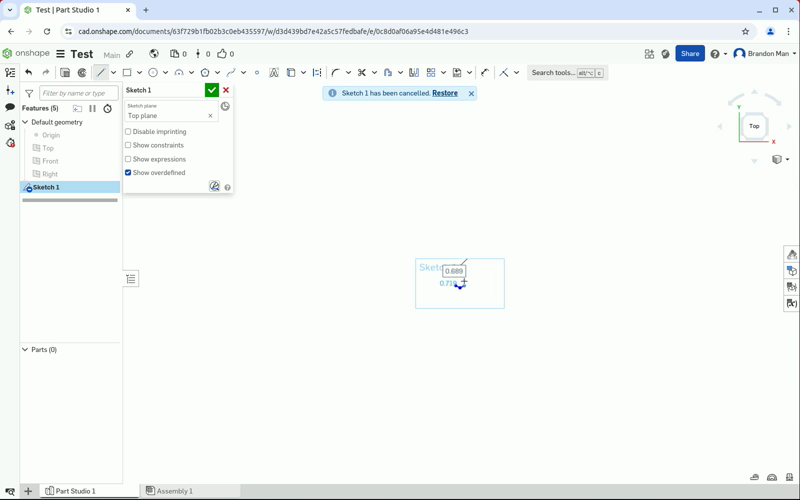
scroll(6)
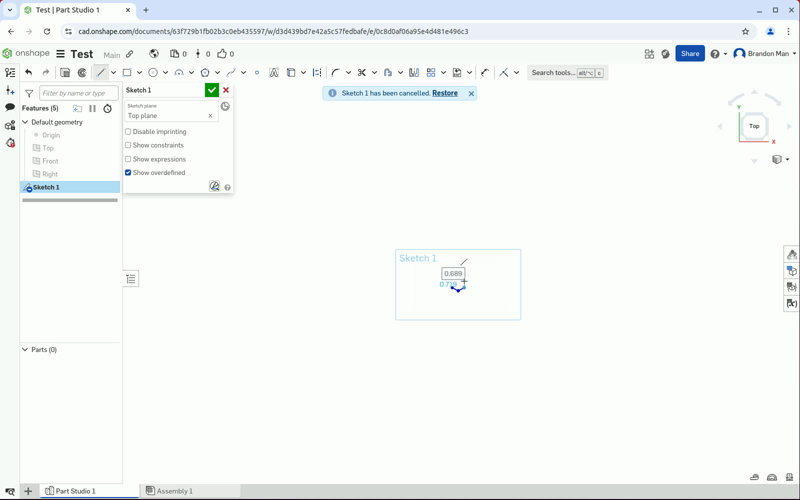
scroll(6)
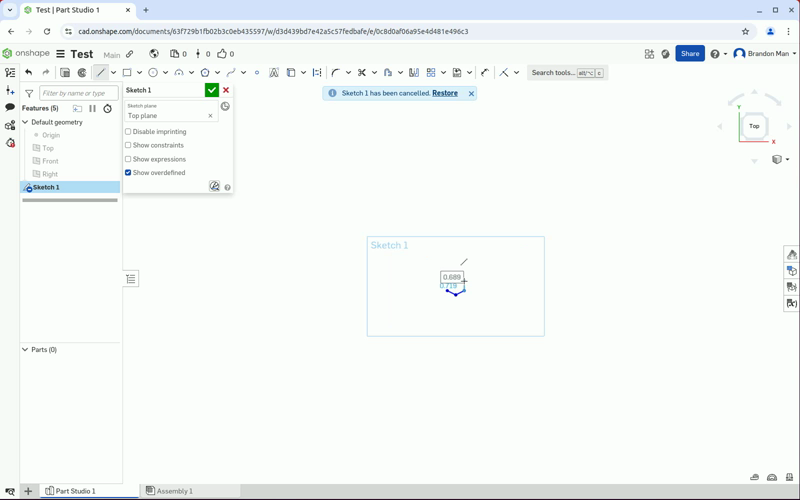
scroll(6)
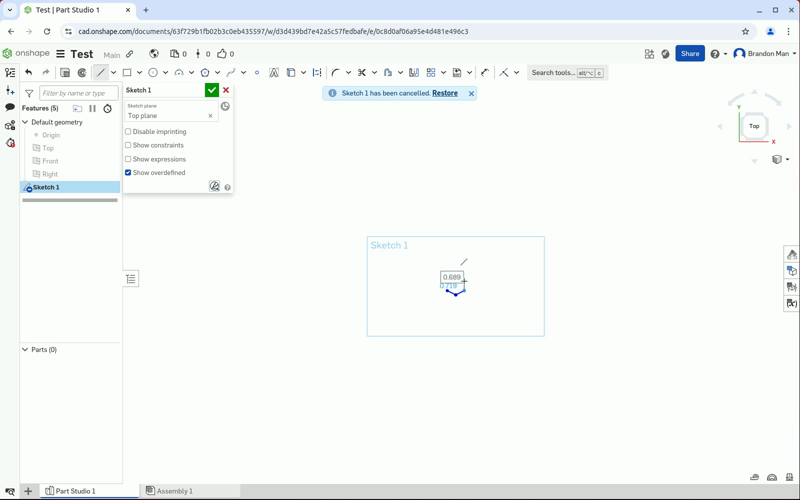
scroll(6)
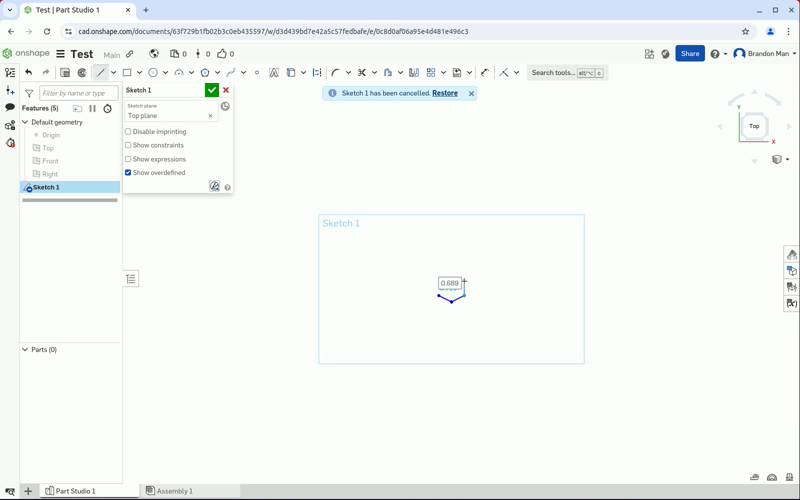
scroll(6)
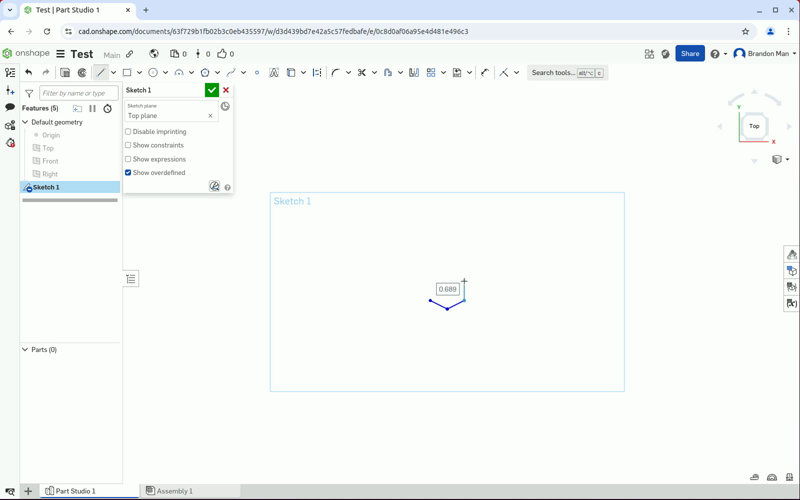
scroll(6)
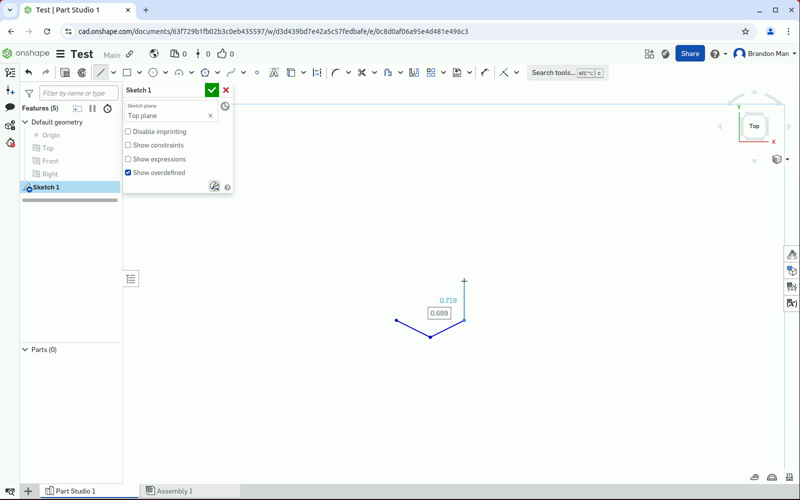
click(464, 280)
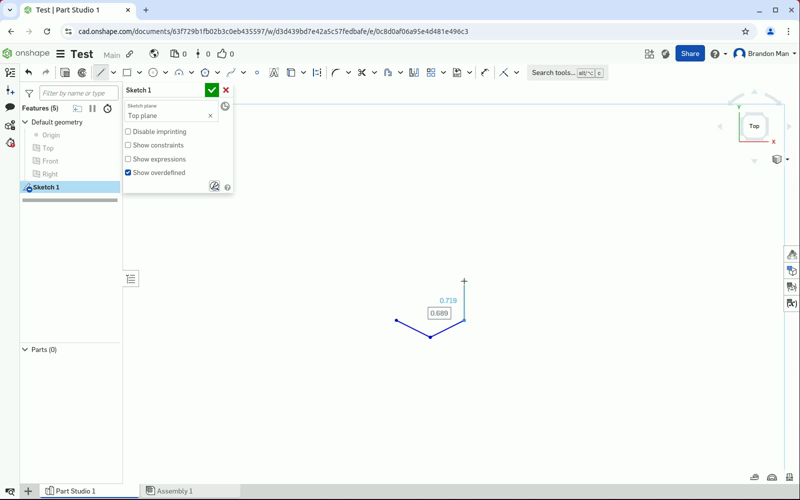
scroll(-6)
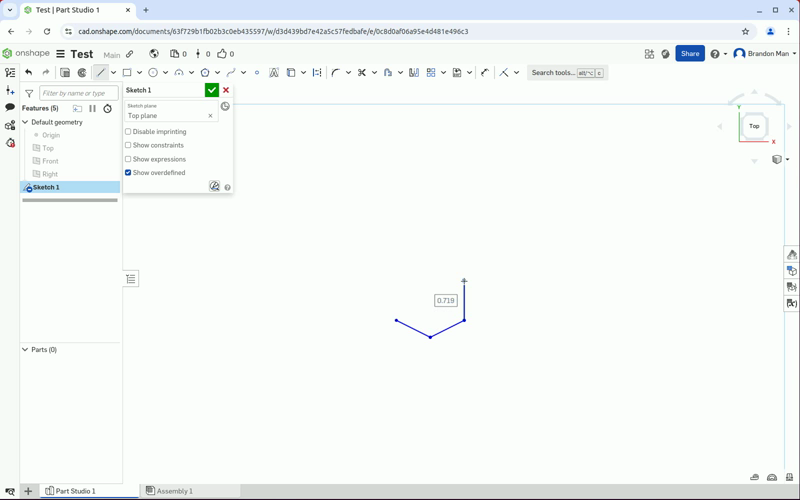
scroll(-6)
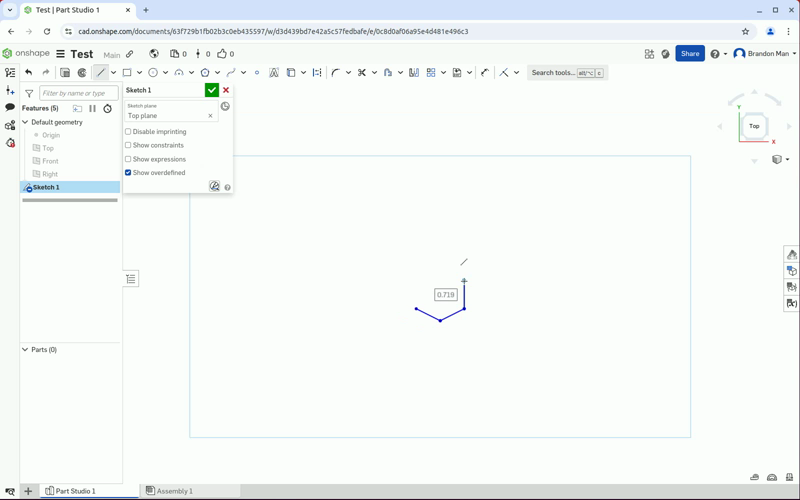
scroll(-6)
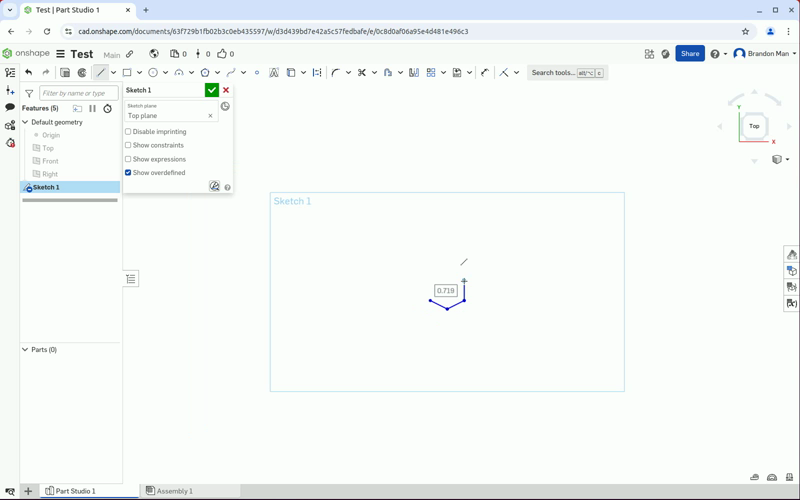
scroll(-6)
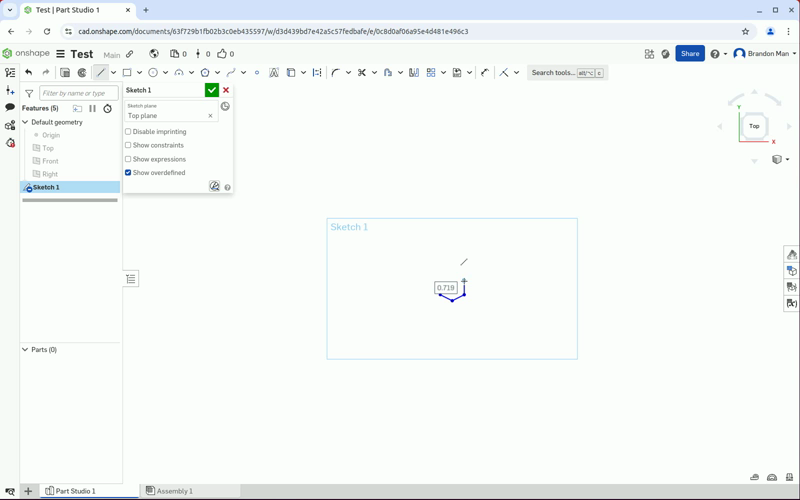
scroll(-6)
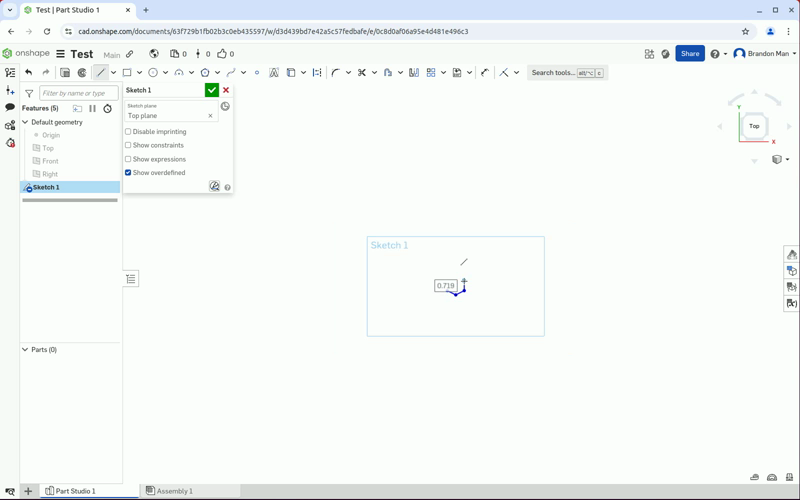
scroll(-6)
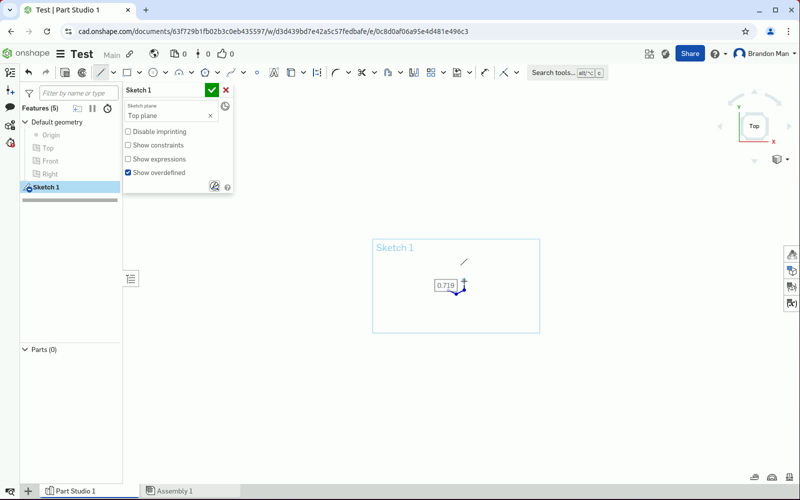
scroll(-6)
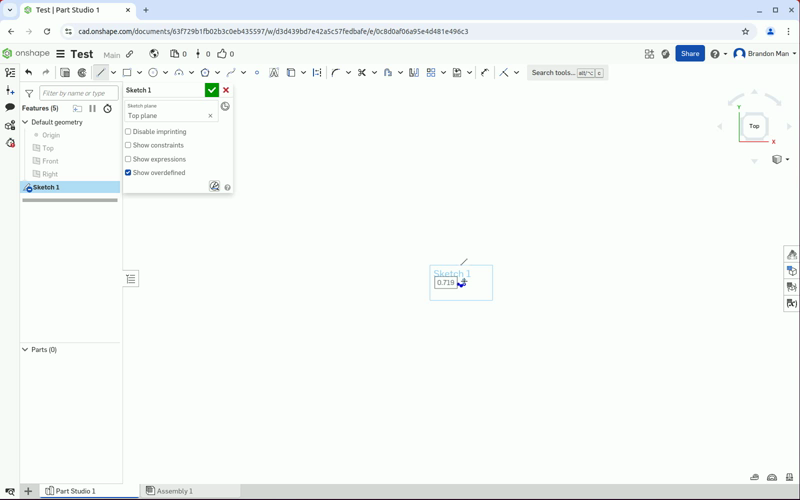
key_up(shift)
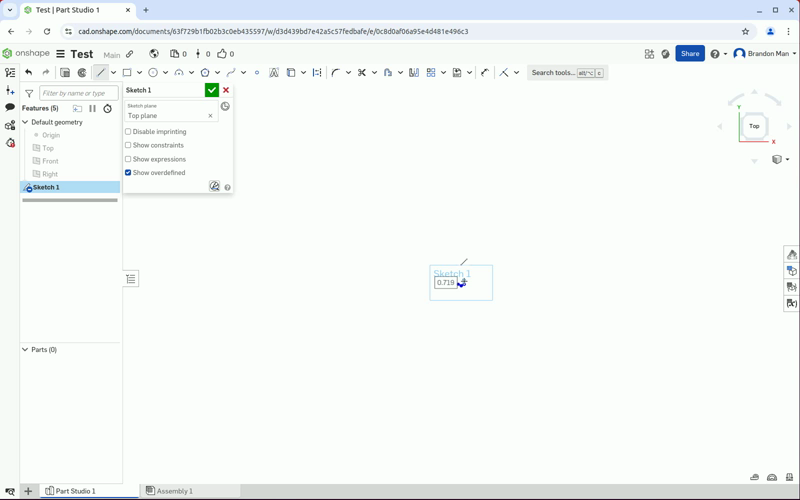
key_down(shift)
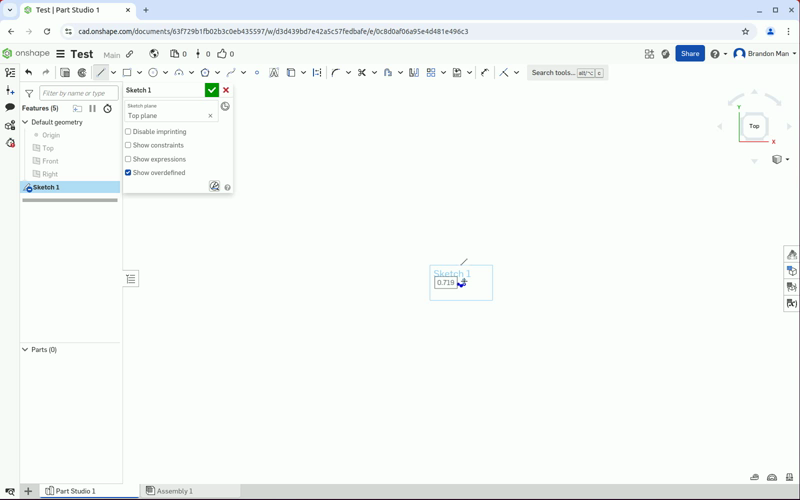
mouse_move(494, 280)
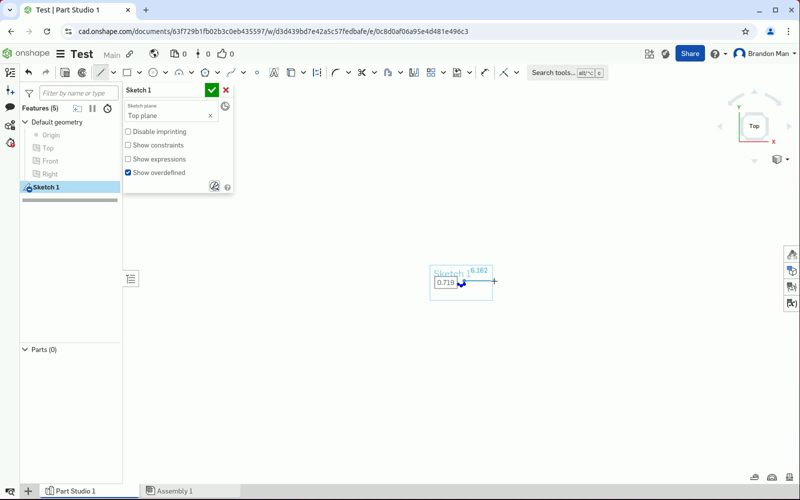
mouse_move(461, 279)
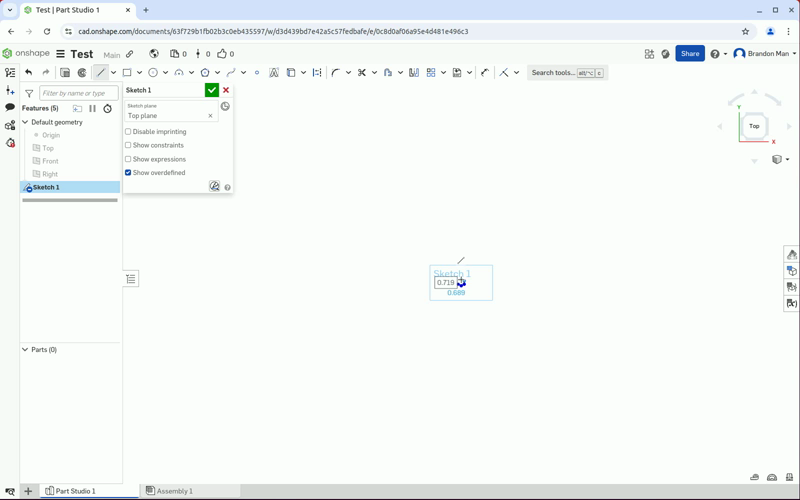
scroll(6)
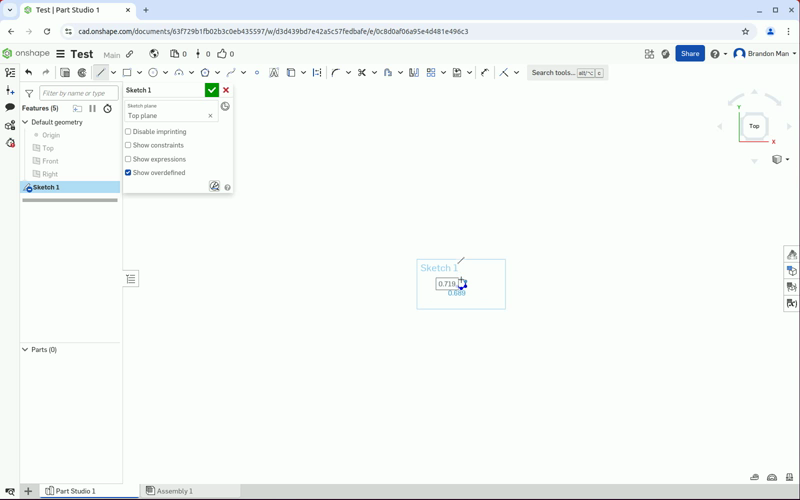
scroll(6)
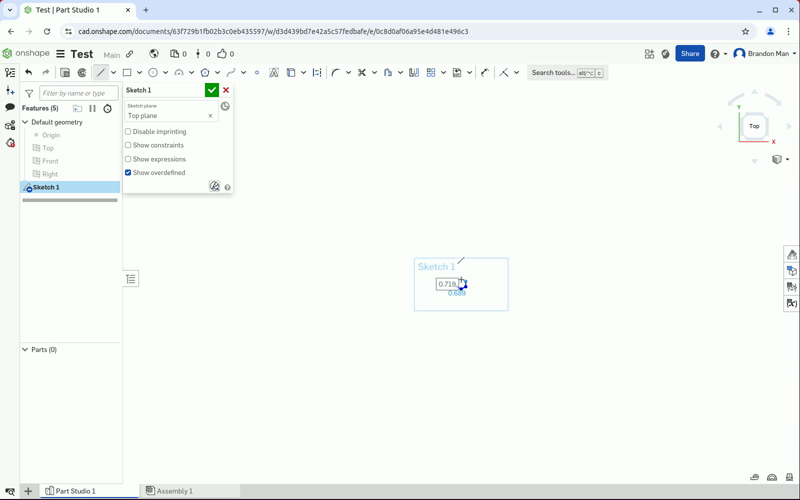
scroll(6)
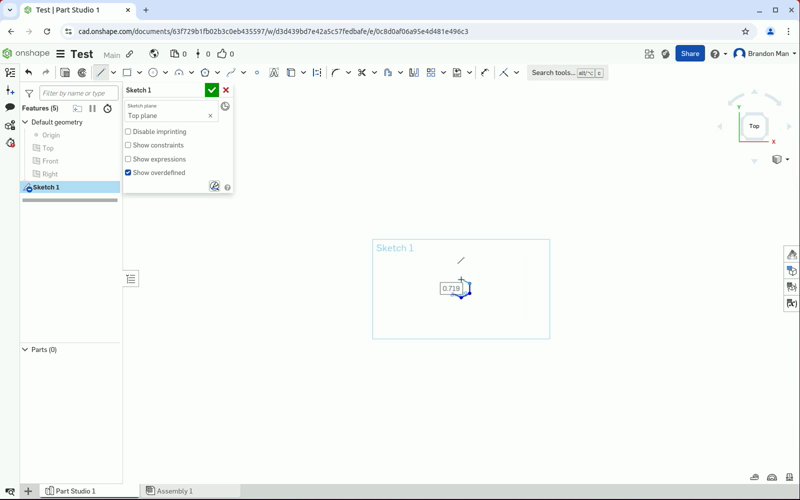
scroll(6)
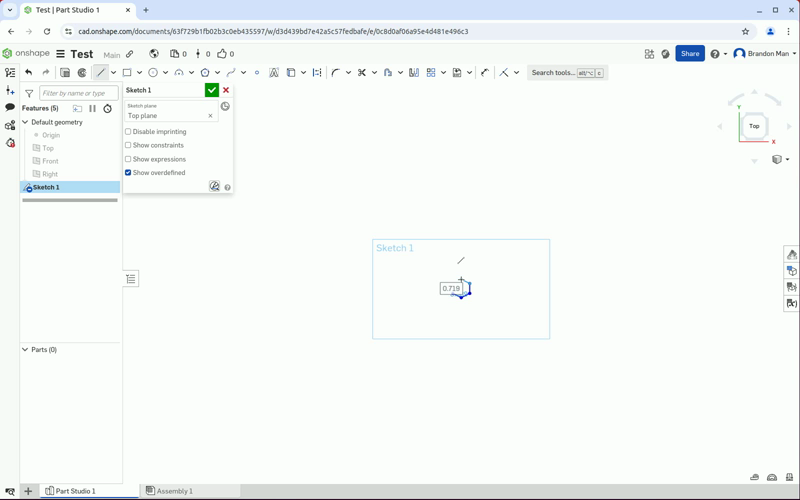
scroll(6)
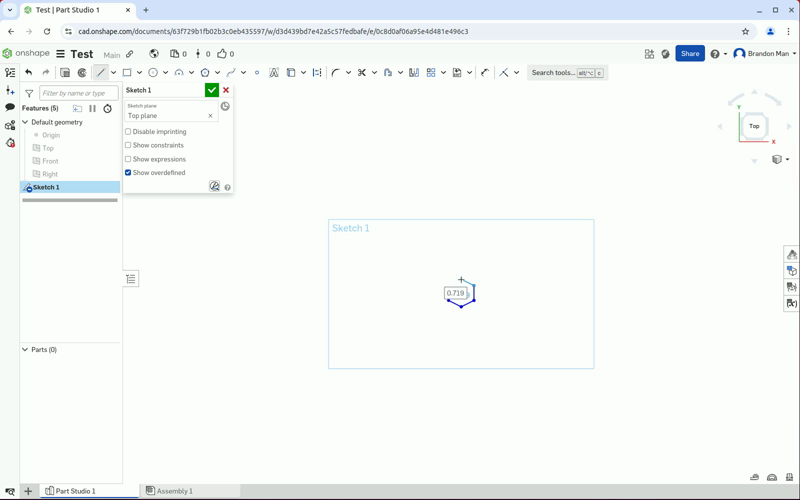
scroll(6)
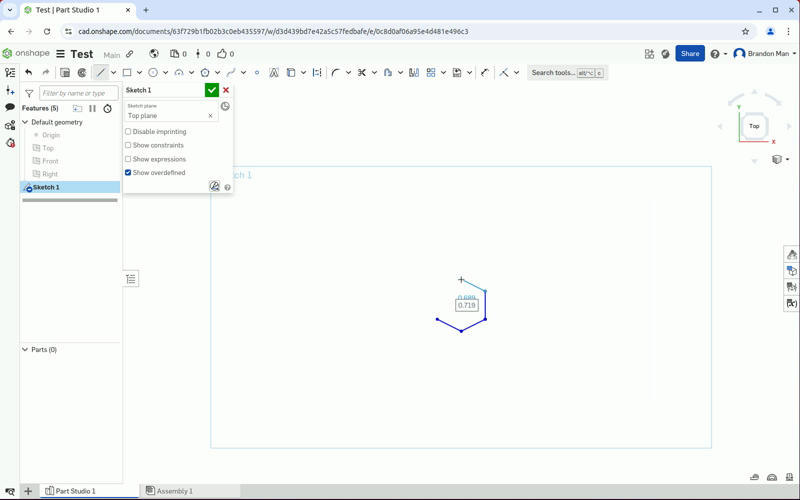
scroll(6)
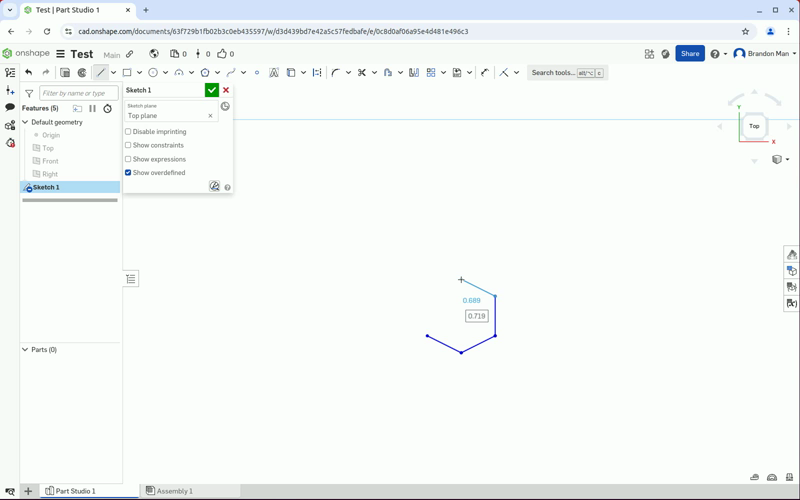
click(461, 279)
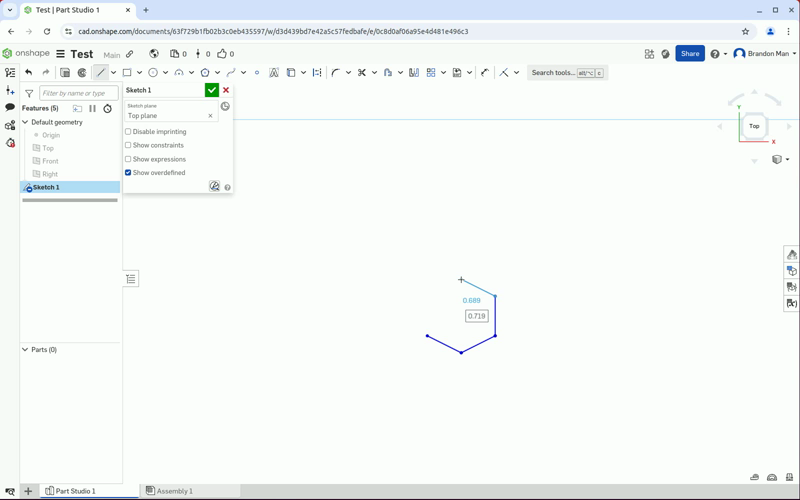
scroll(-6)
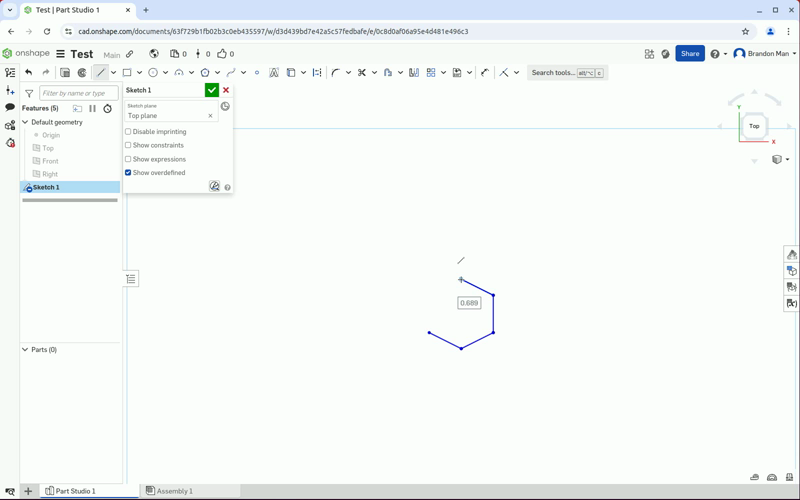
scroll(-6)
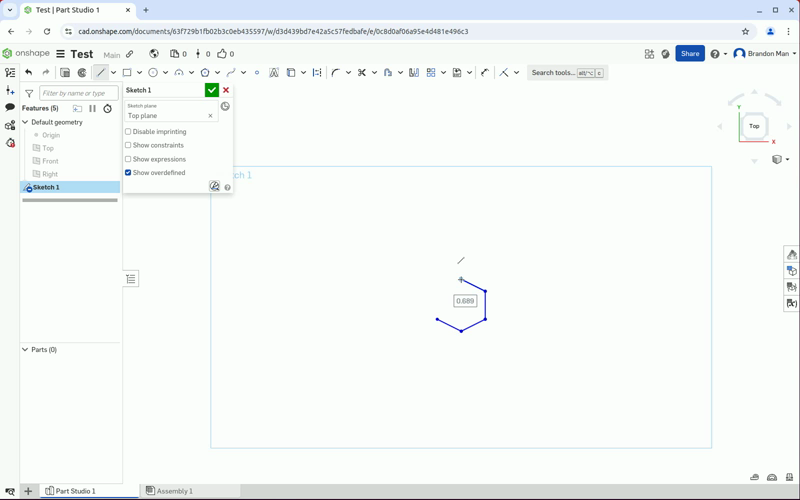
scroll(-6)
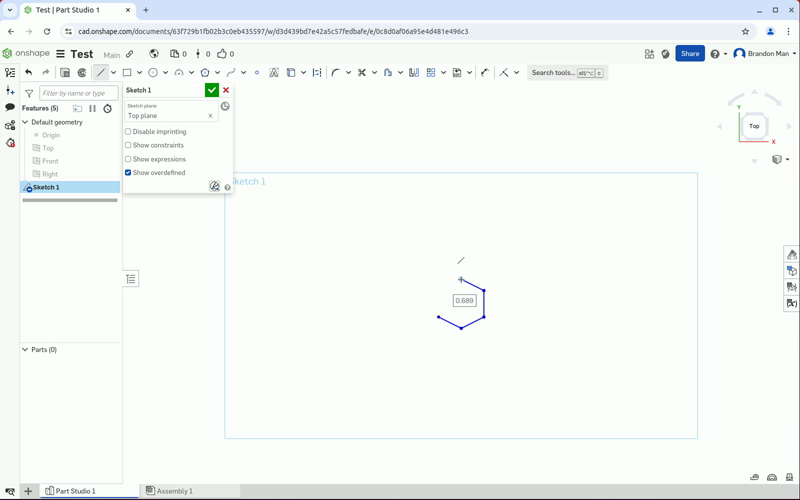
scroll(-6)
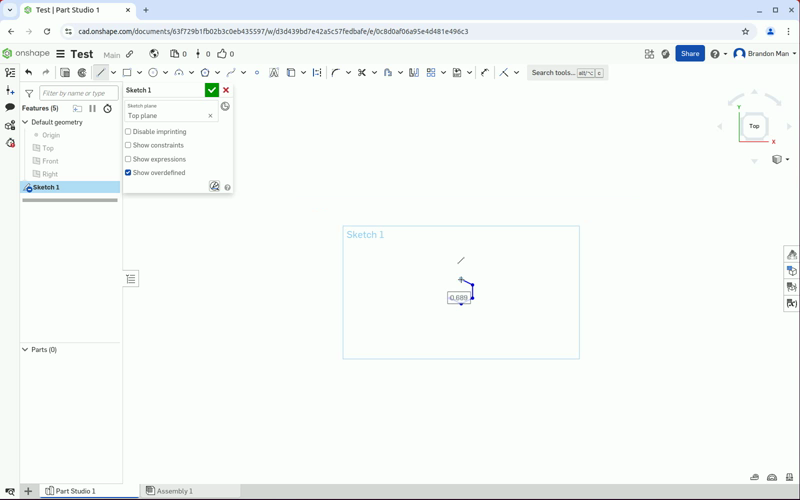
scroll(-6)
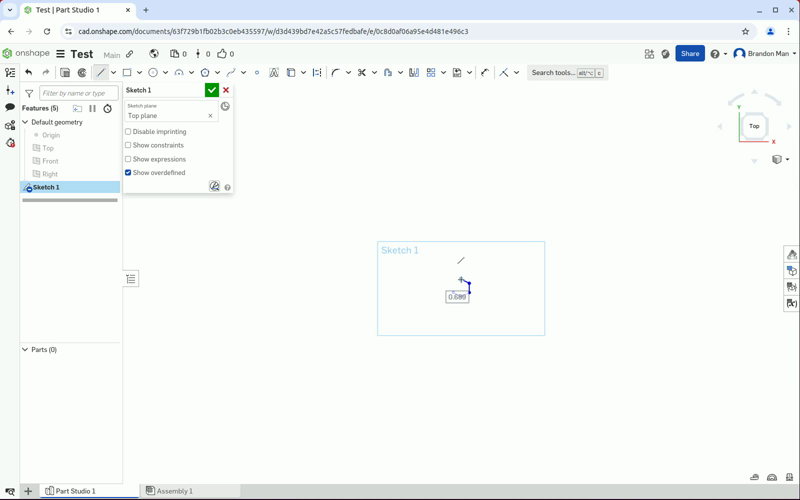
scroll(-6)
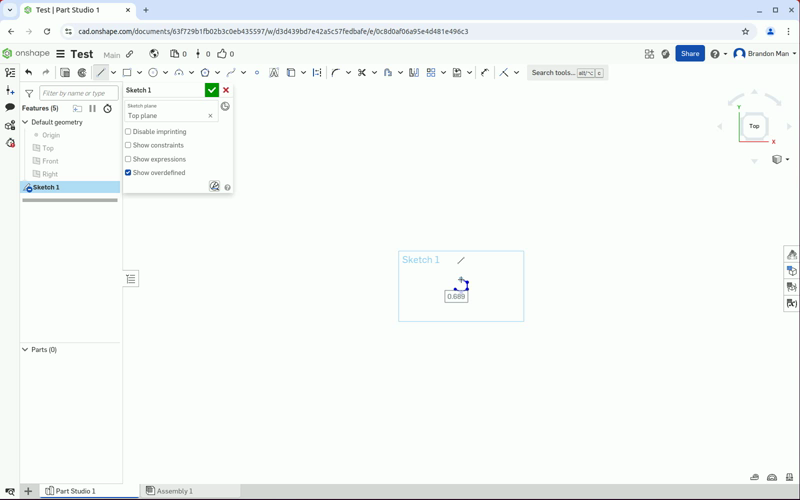
scroll(-6)
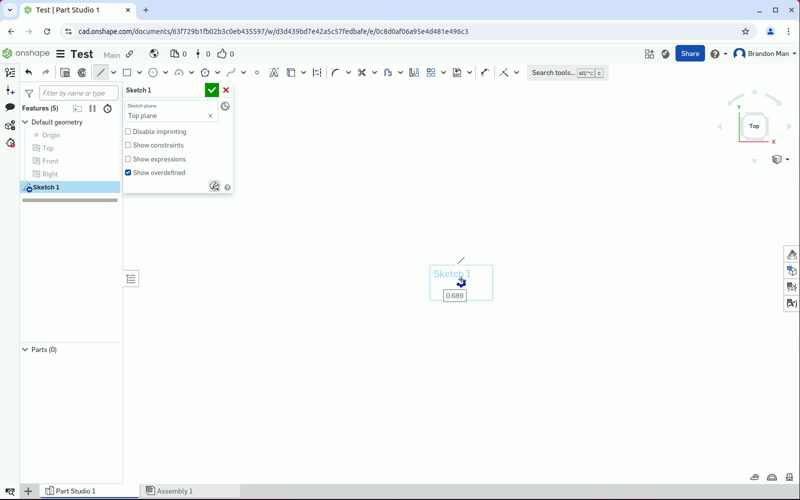
key_up(shift)
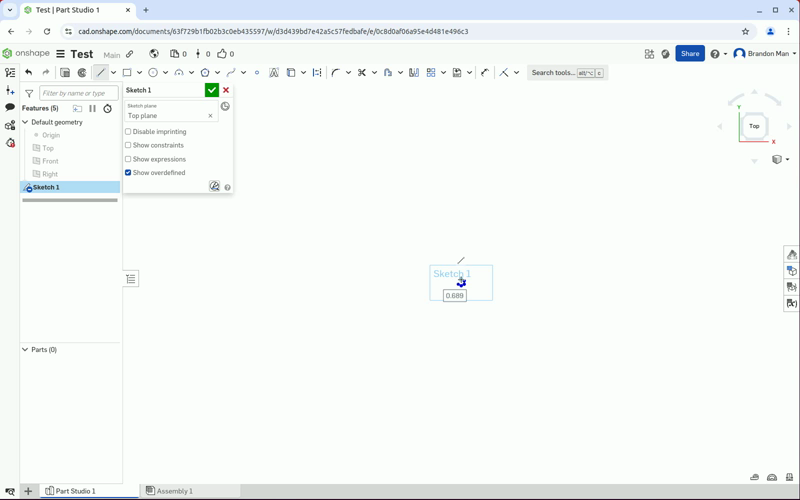
key_down(shift)
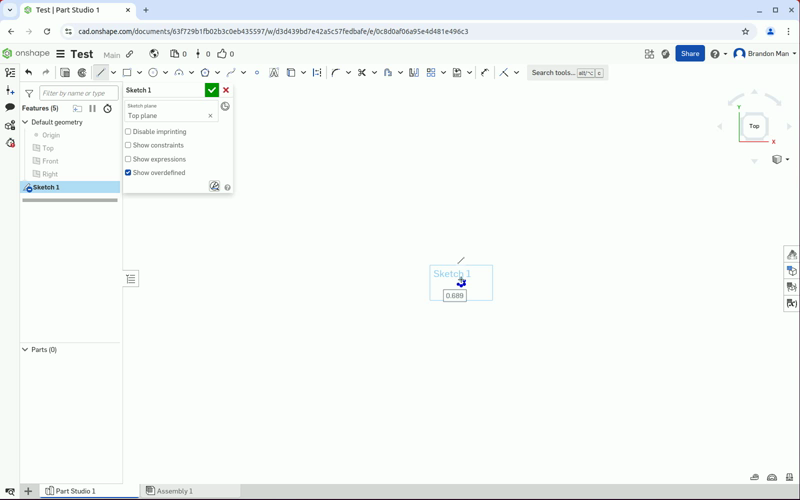
mouse_move(491, 279)
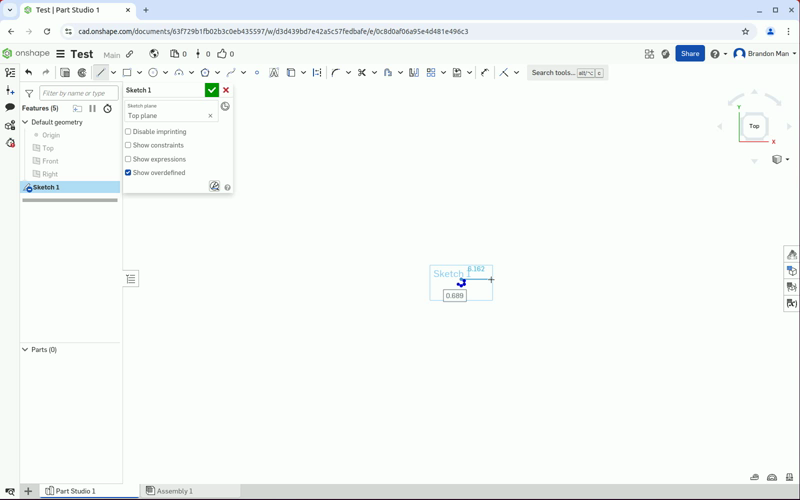
mouse_move(458, 280)
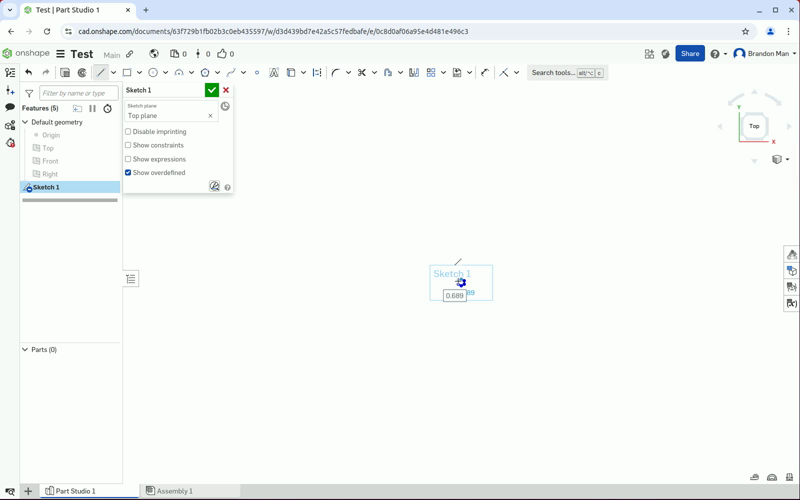
scroll(6)
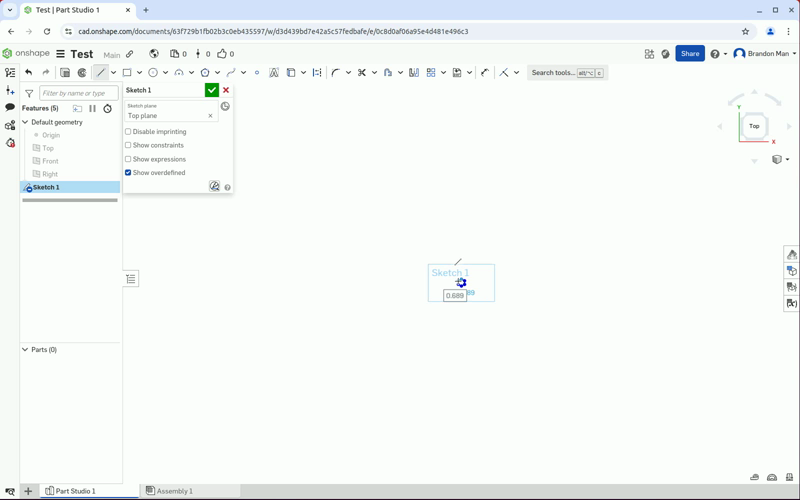
scroll(6)
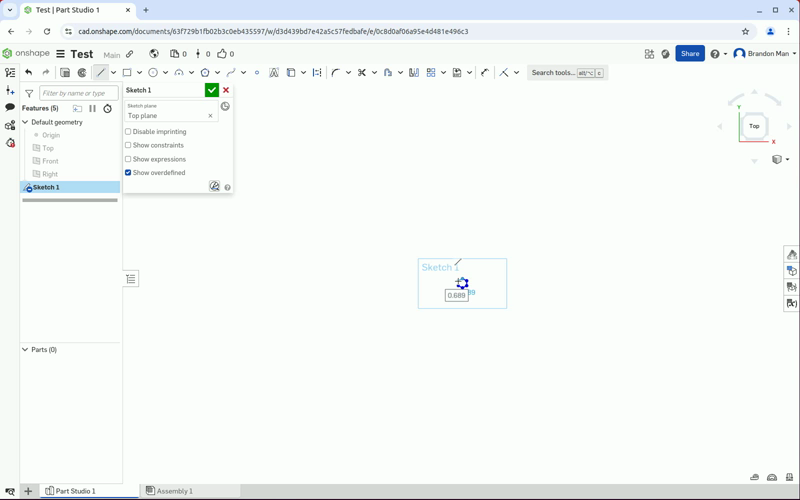
scroll(6)
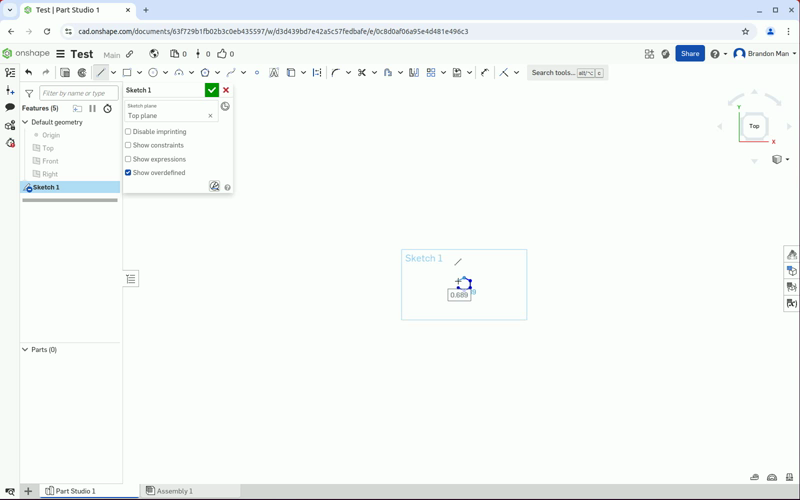
scroll(6)
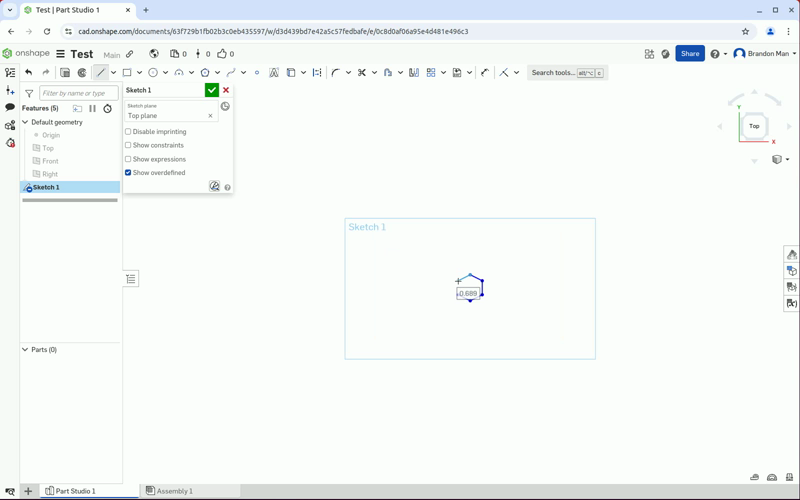
scroll(6)
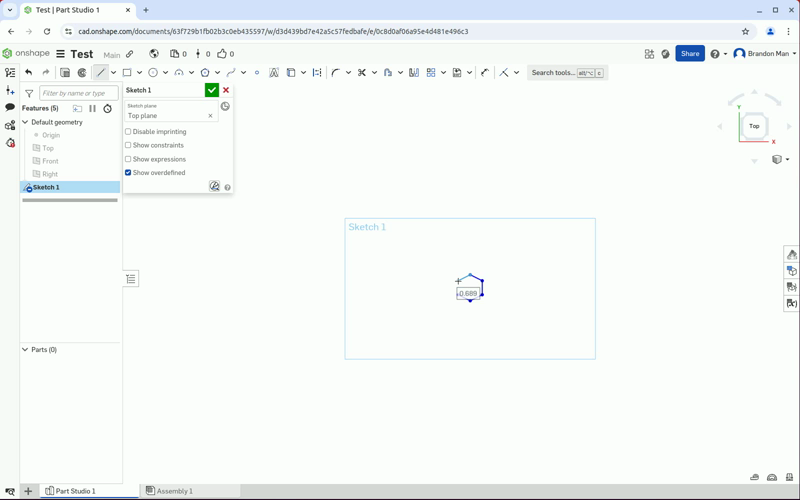
scroll(6)
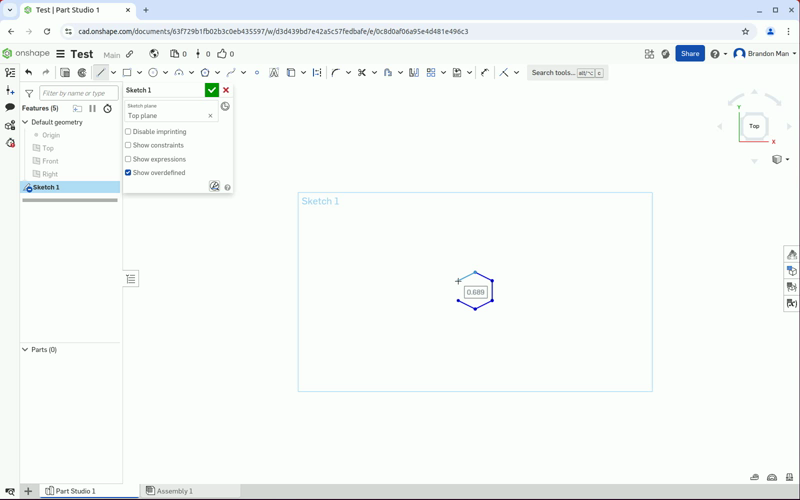
scroll(6)
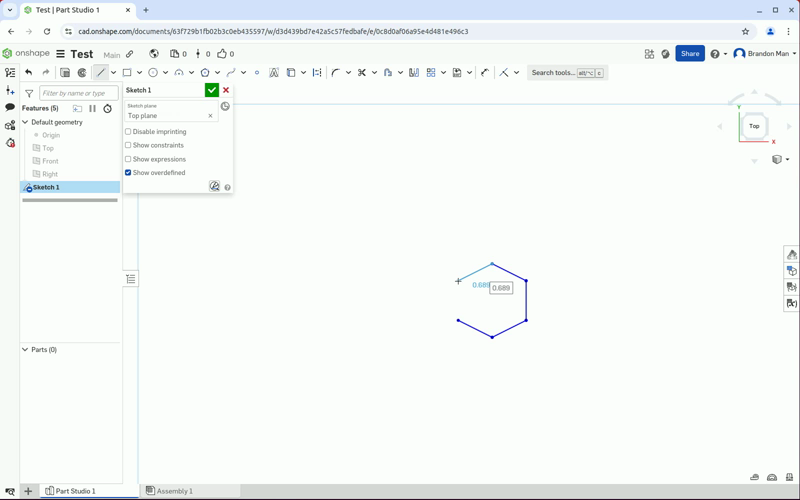
click(458, 280)
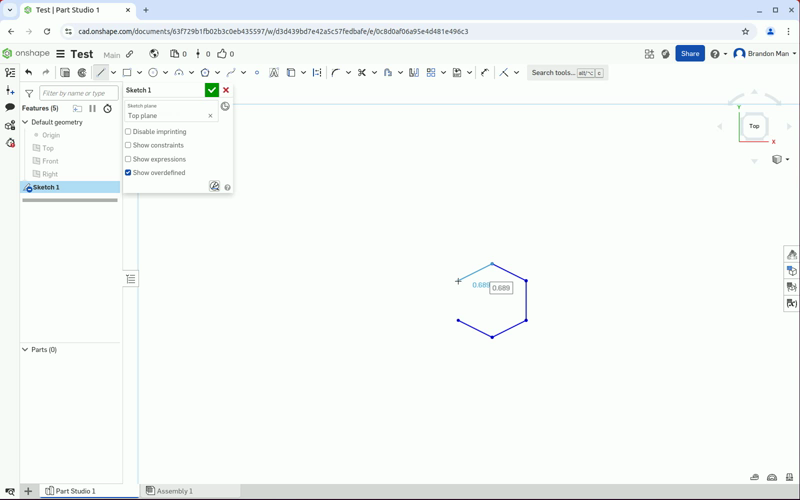
scroll(-6)
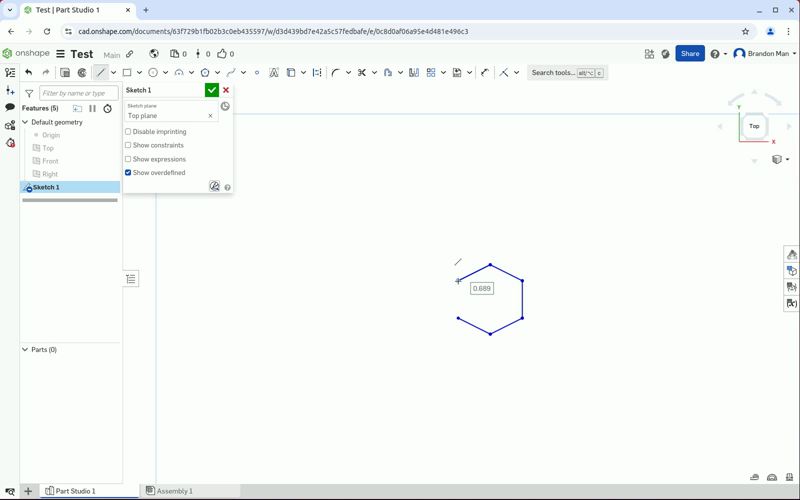
scroll(-6)
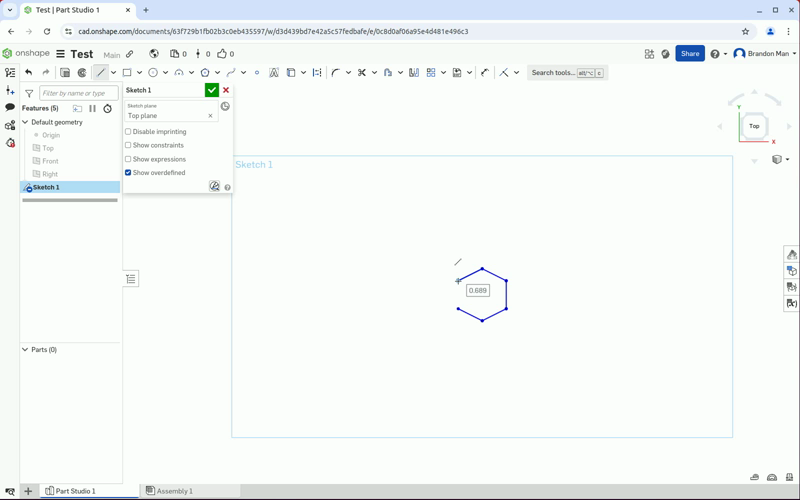
scroll(-6)
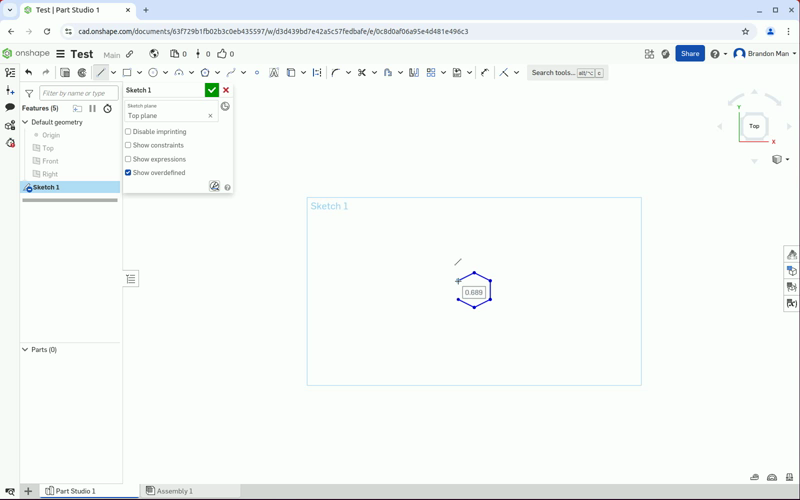
scroll(-6)
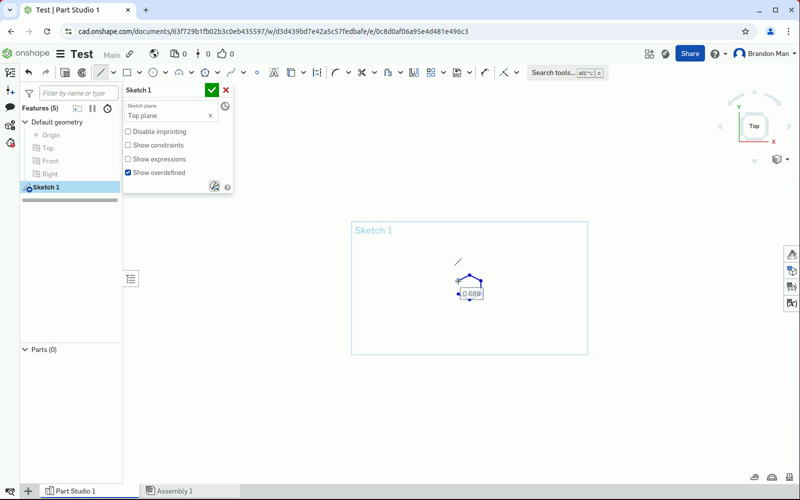
scroll(-6)
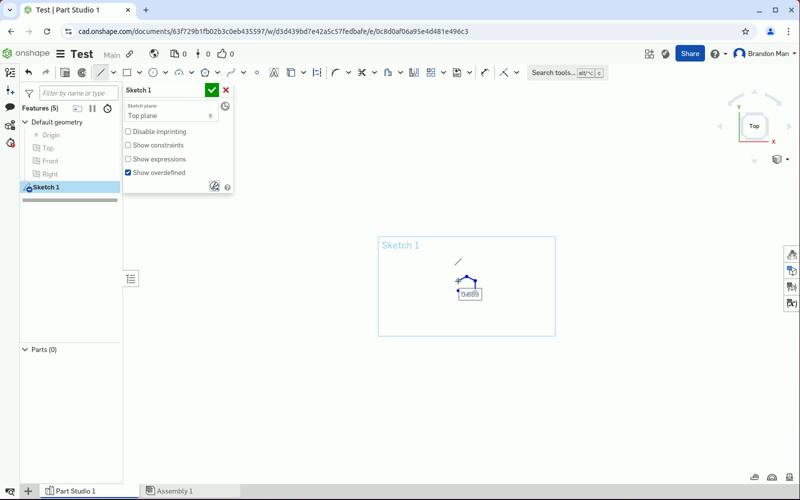
scroll(-6)
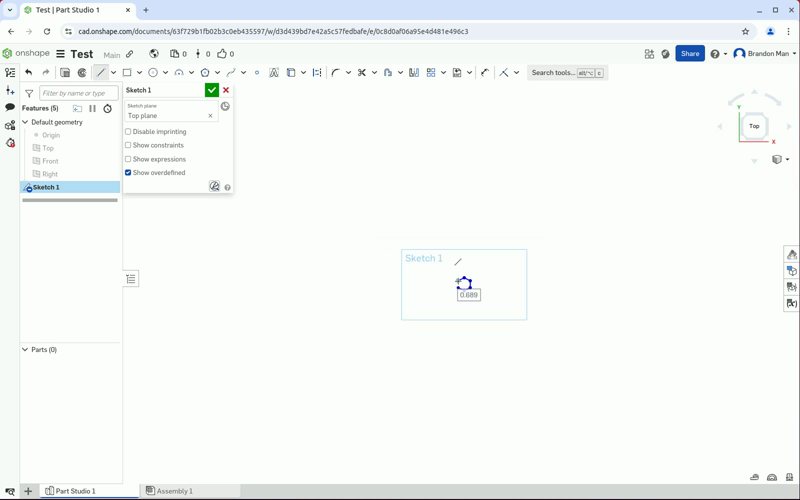
scroll(-6)
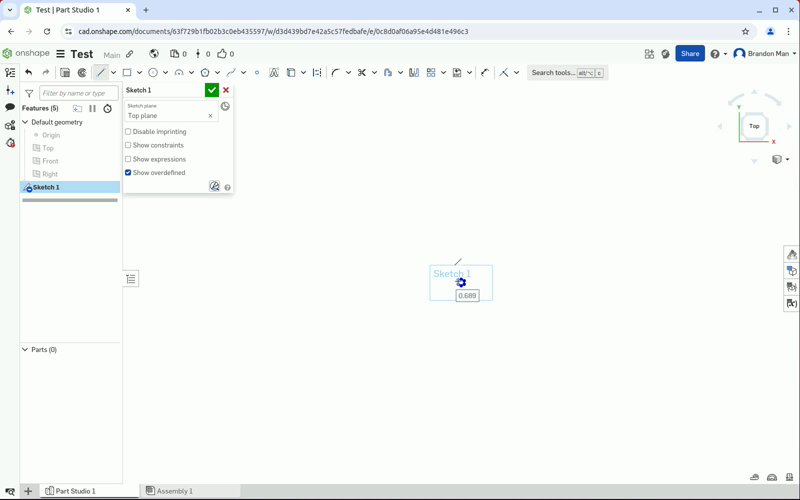
key_up(shift)
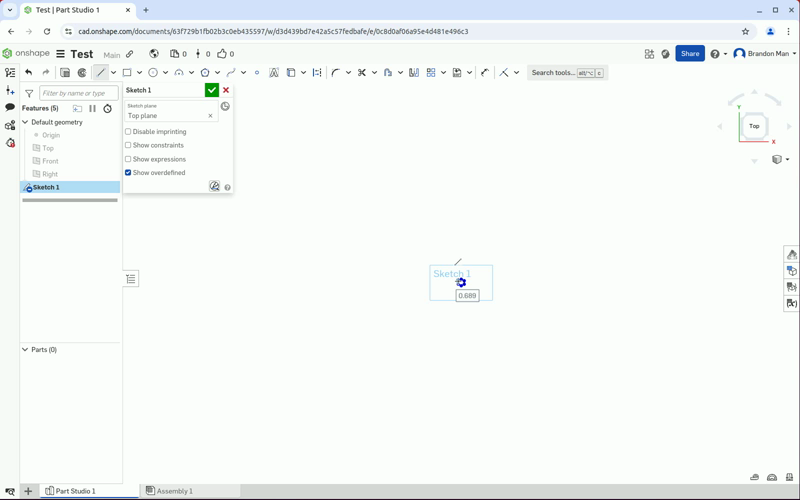
mouse_move(488, 280)
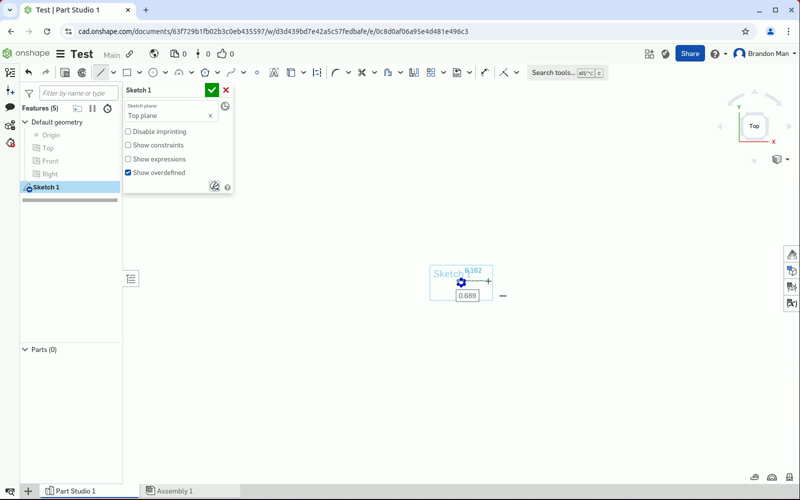
key_down(shift)
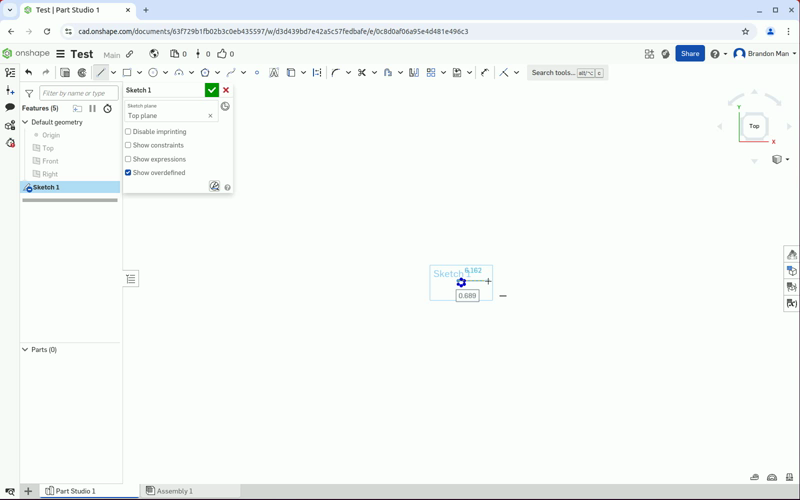
mouse_move(458, 284)
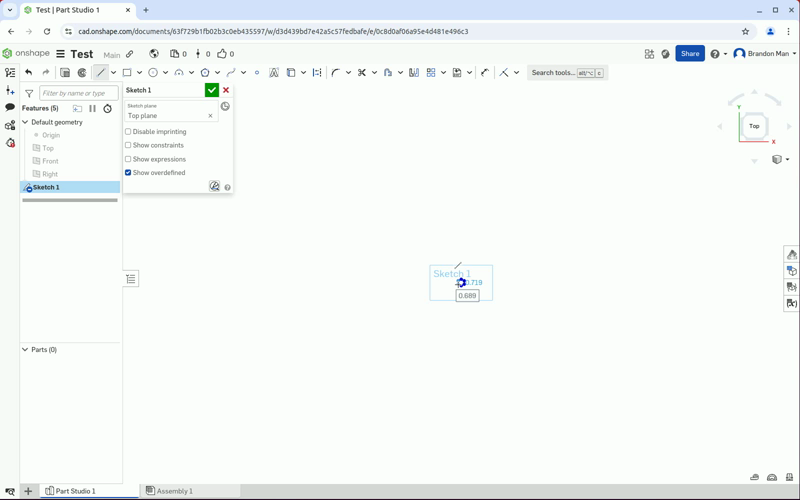
scroll(6)
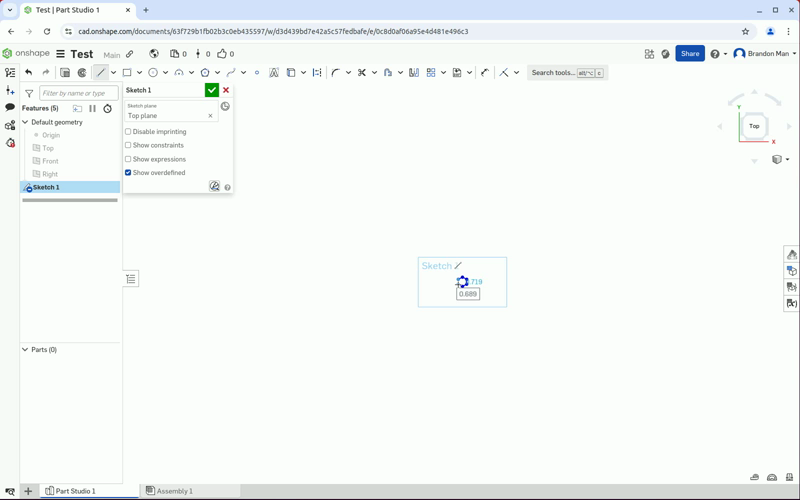
scroll(6)
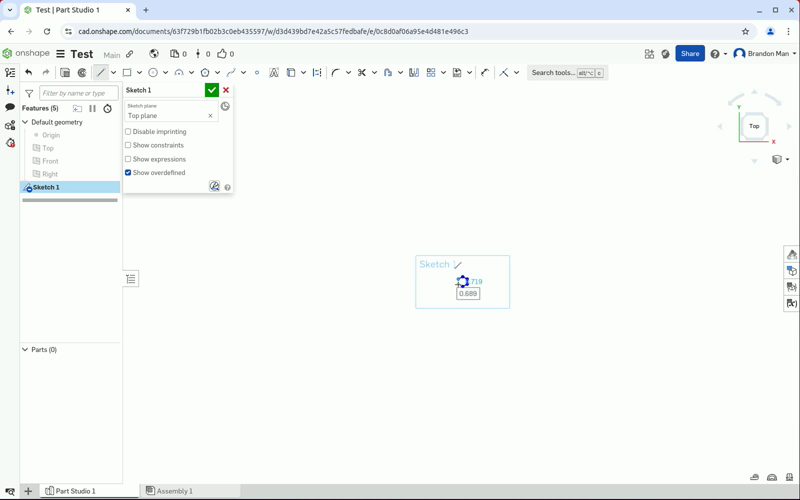
scroll(6)
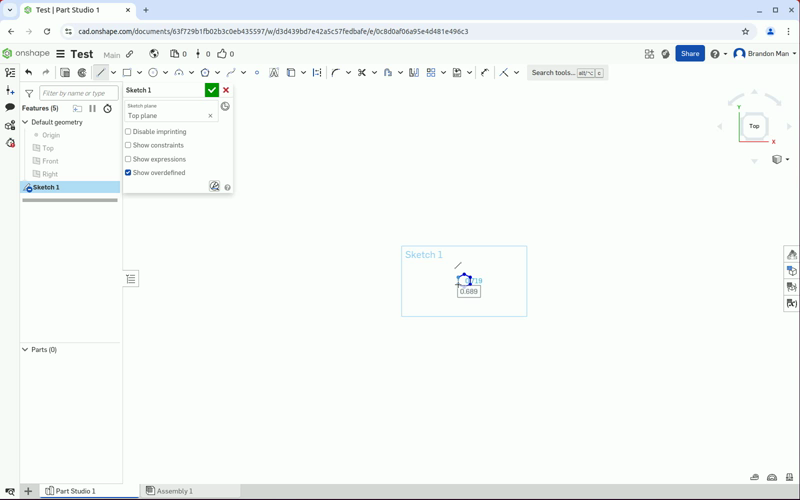
scroll(6)
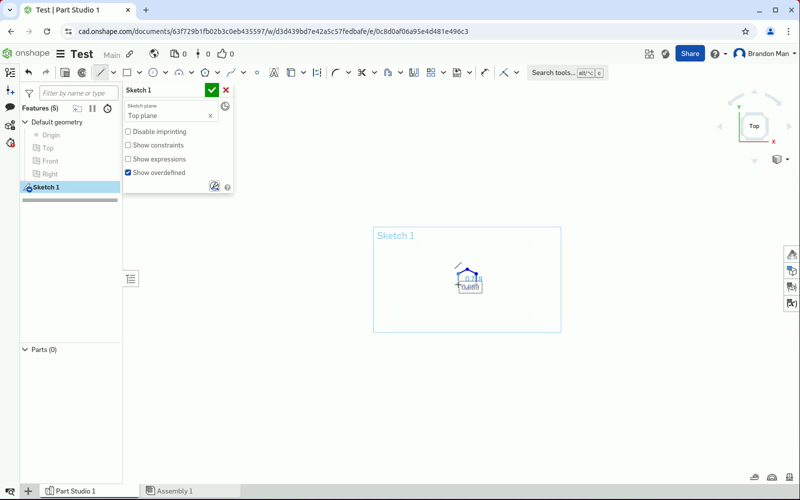
scroll(6)
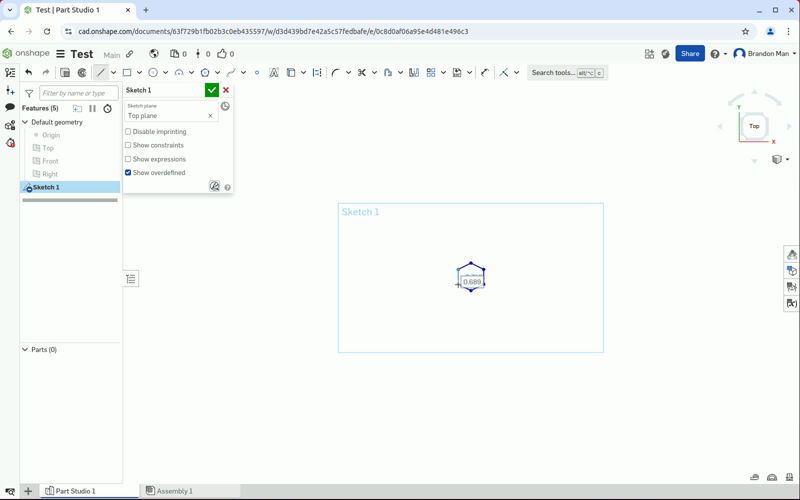
scroll(6)
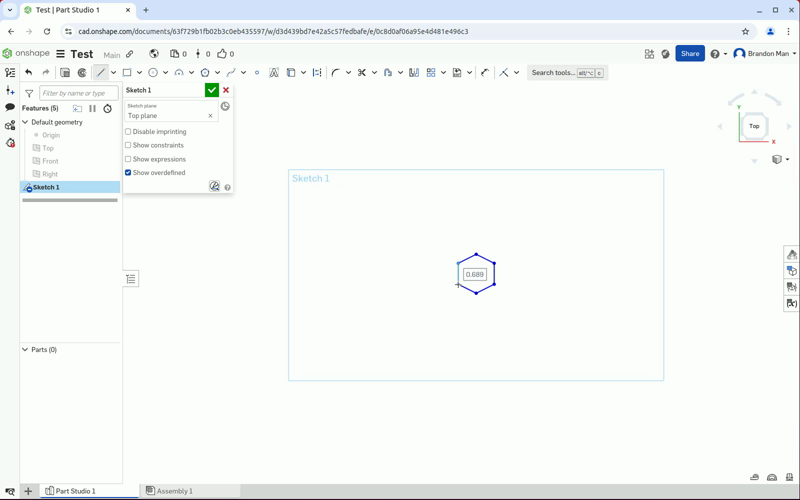
scroll(6)
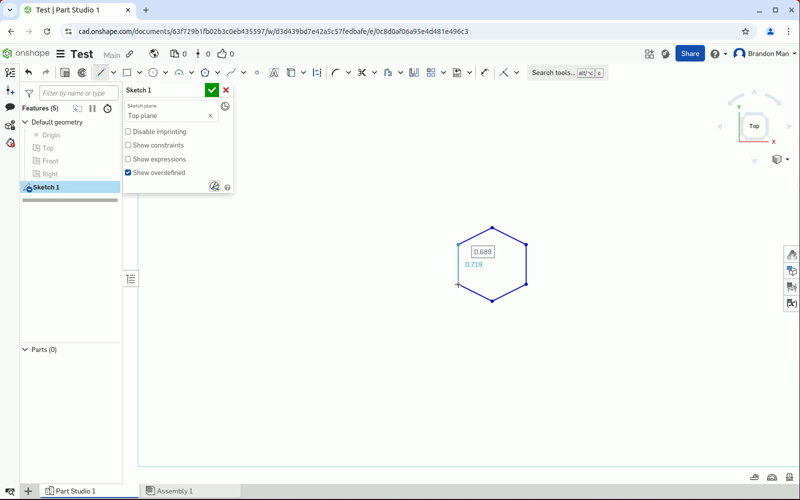
key_up(shift)
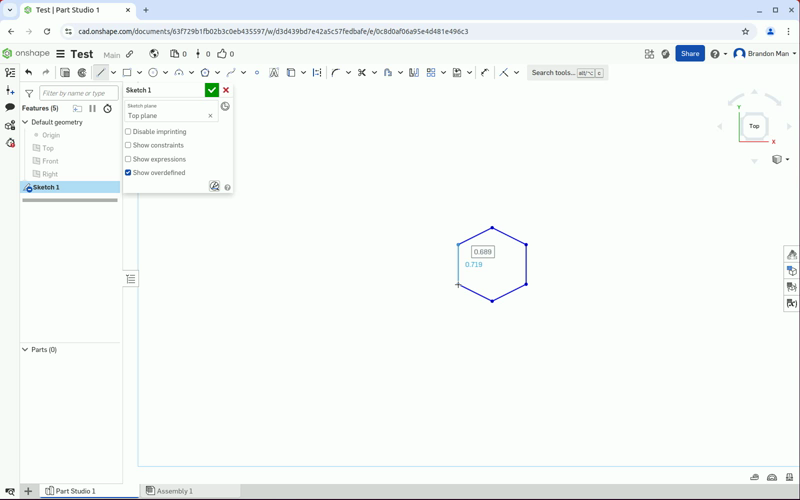
click(458, 284)
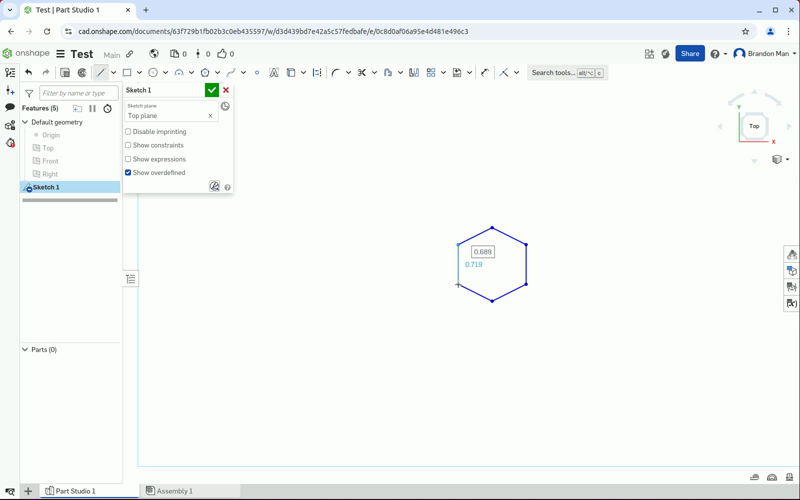
scroll(-6)
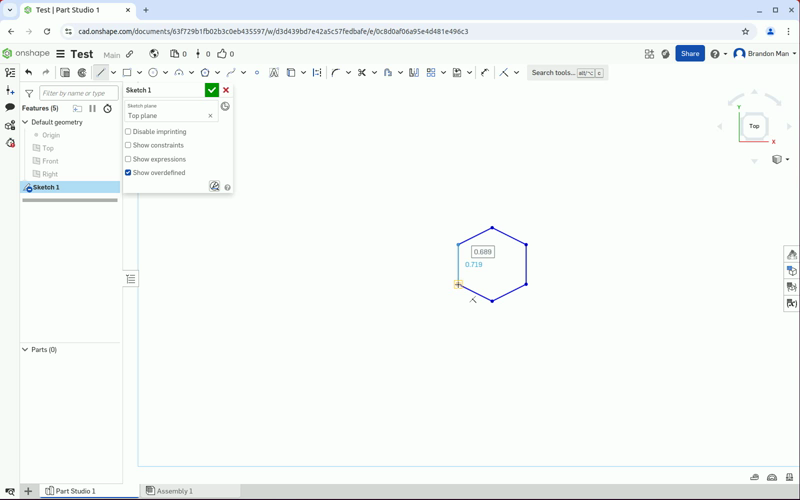
scroll(-6)
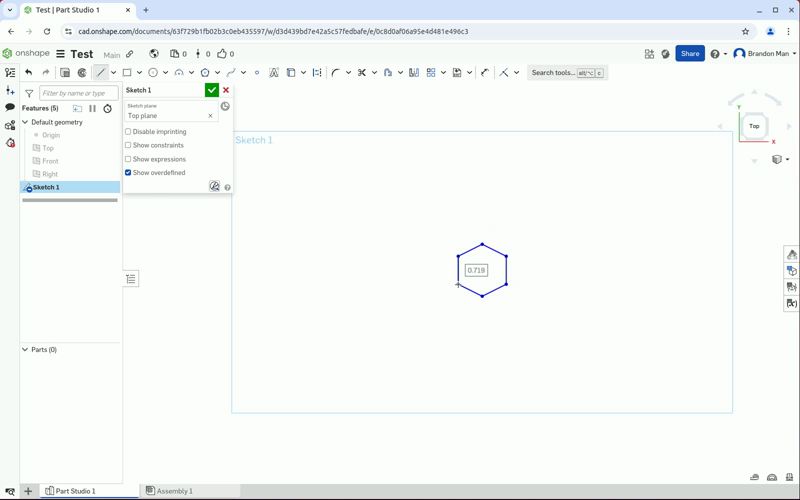
scroll(-6)
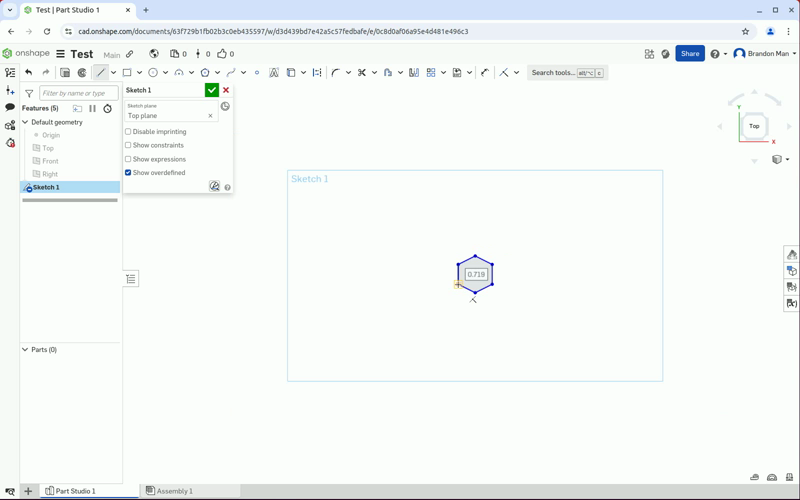
scroll(-6)
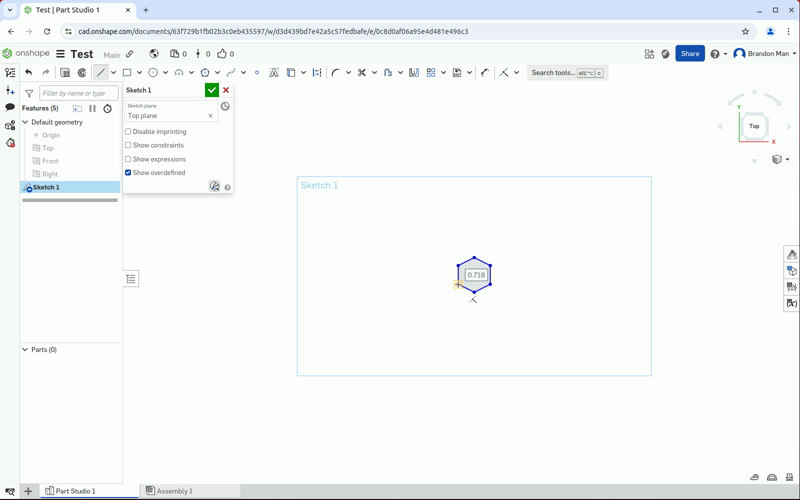
scroll(-6)
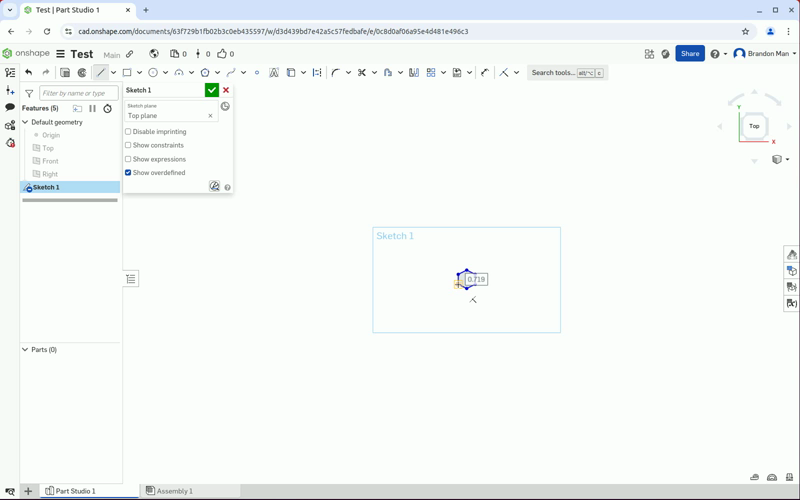
scroll(-6)
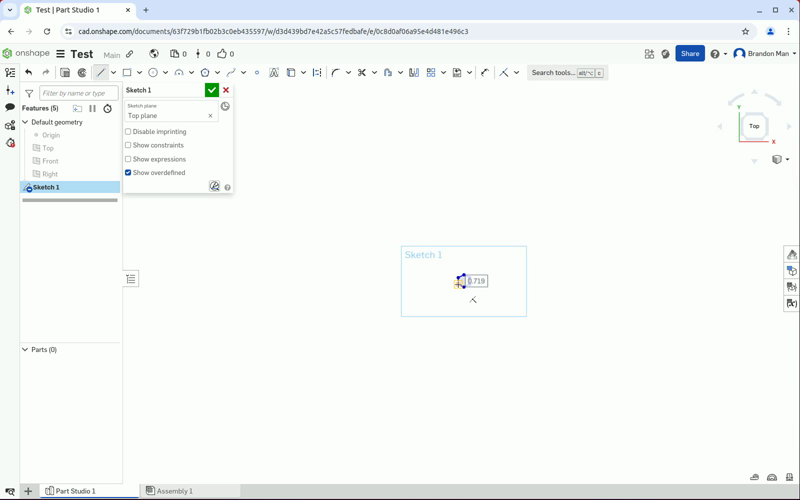
scroll(-6)
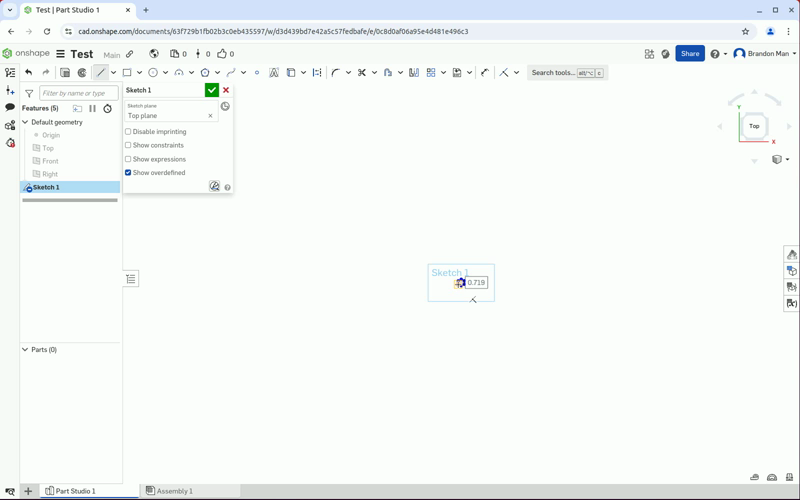
key(esc)
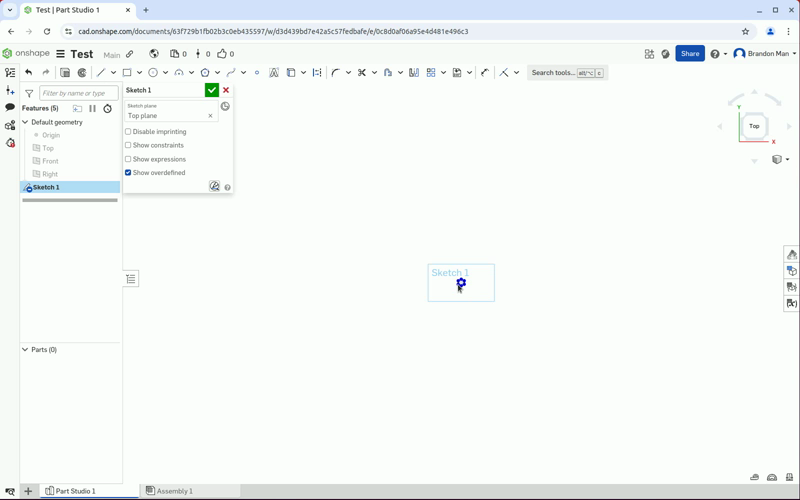
mouse_move(461, 280)
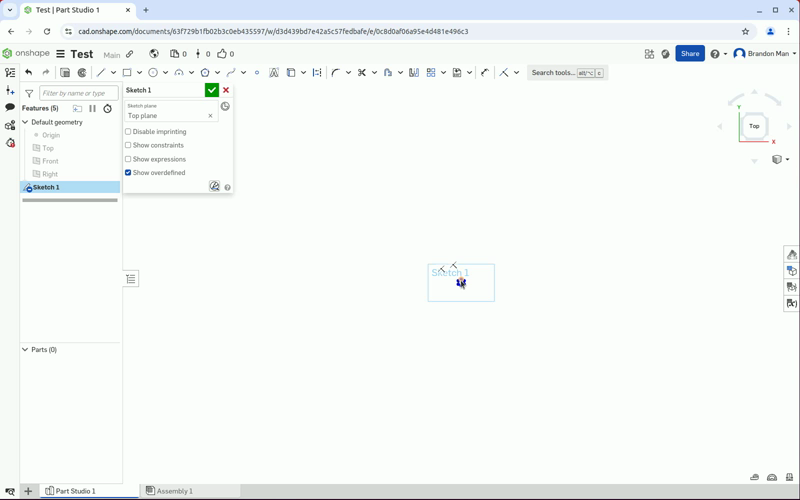
scroll(6)
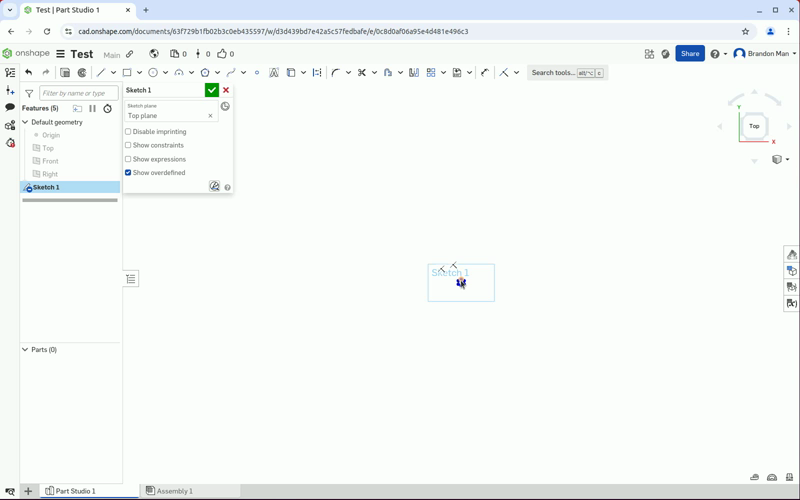
scroll(6)
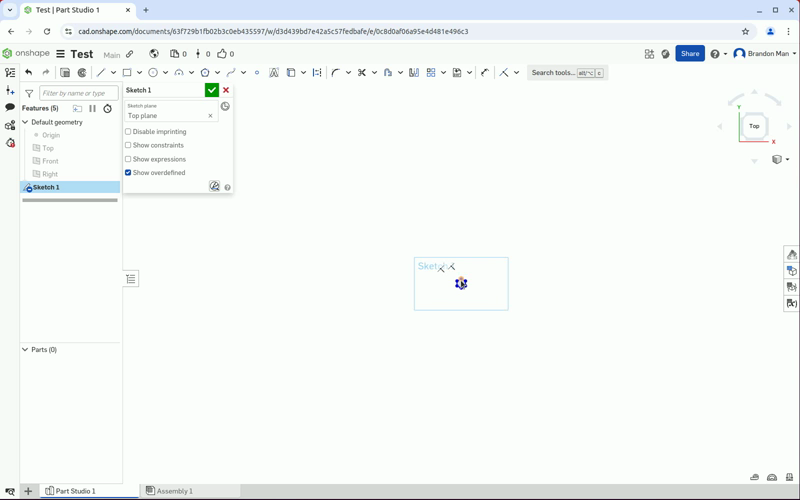
scroll(6)
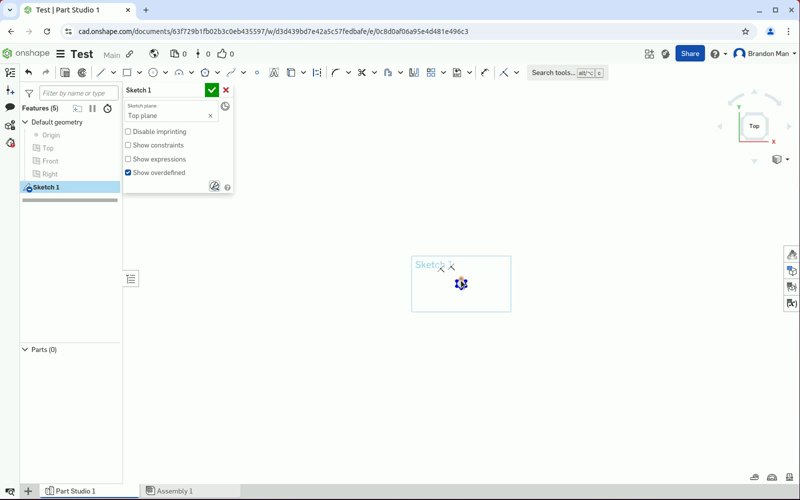
scroll(6)
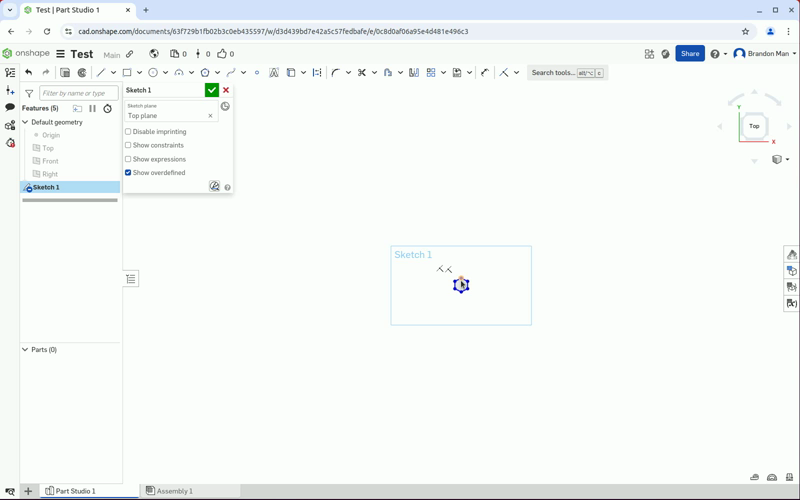
scroll(6)
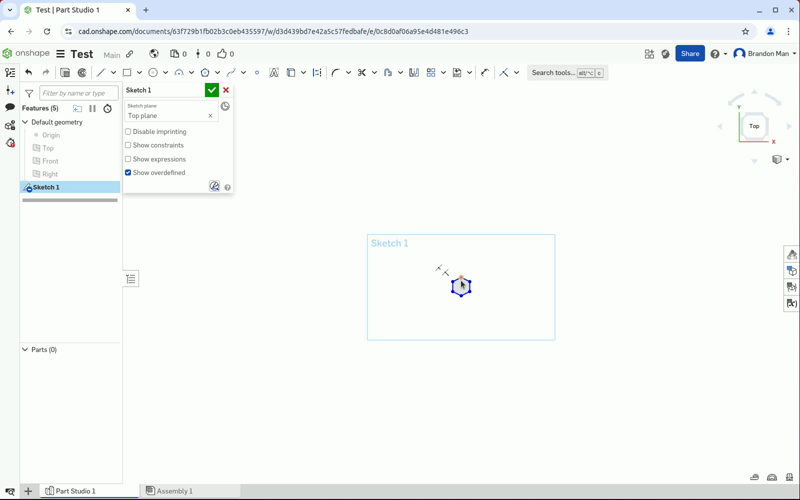
scroll(6)
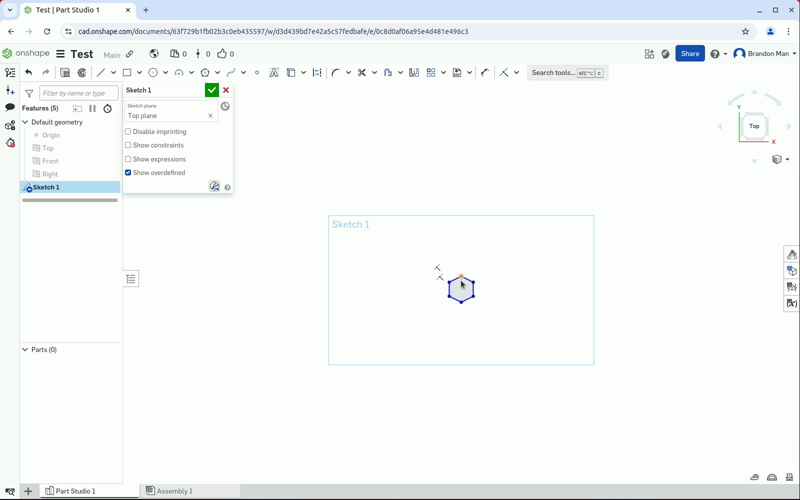
scroll(6)
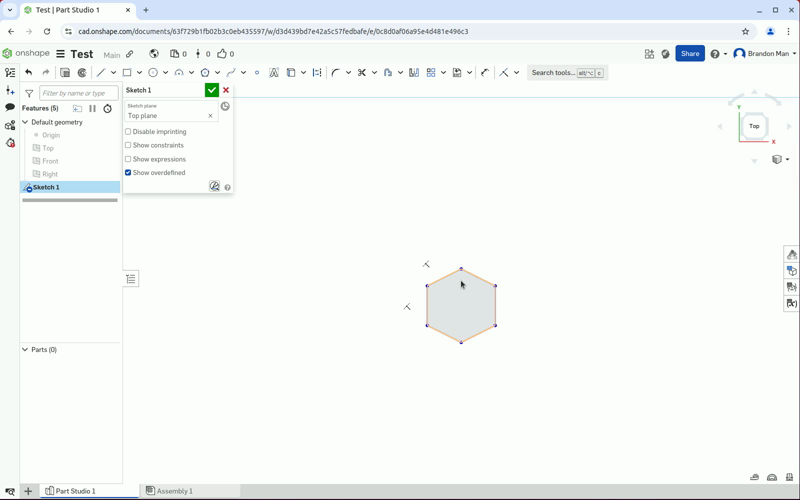
click(461, 280)
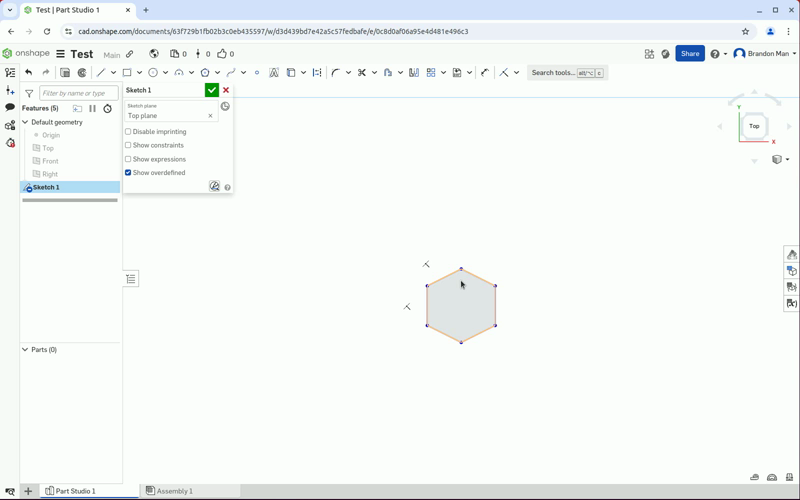
scroll(-6)
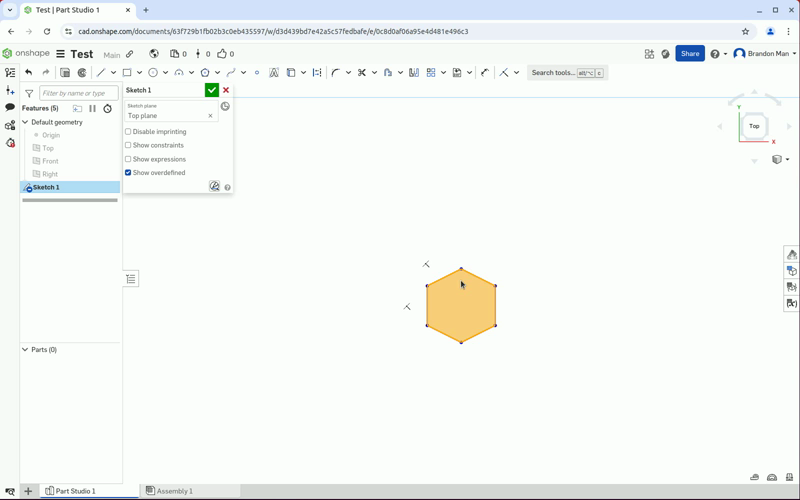
scroll(-6)
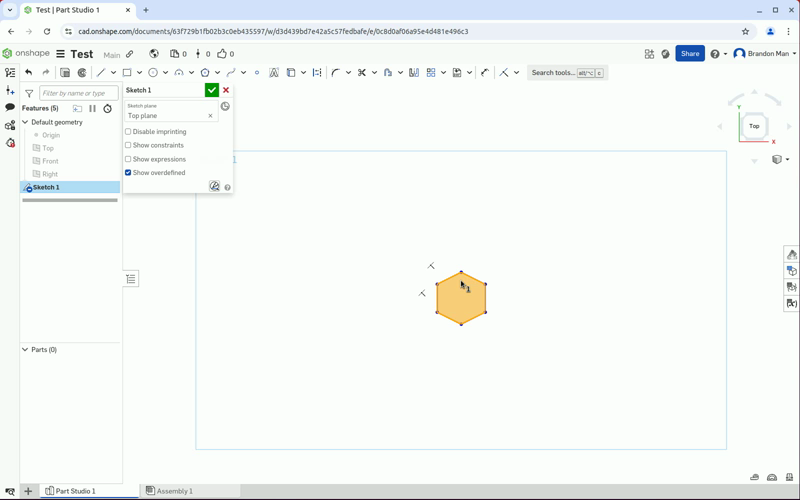
scroll(-6)
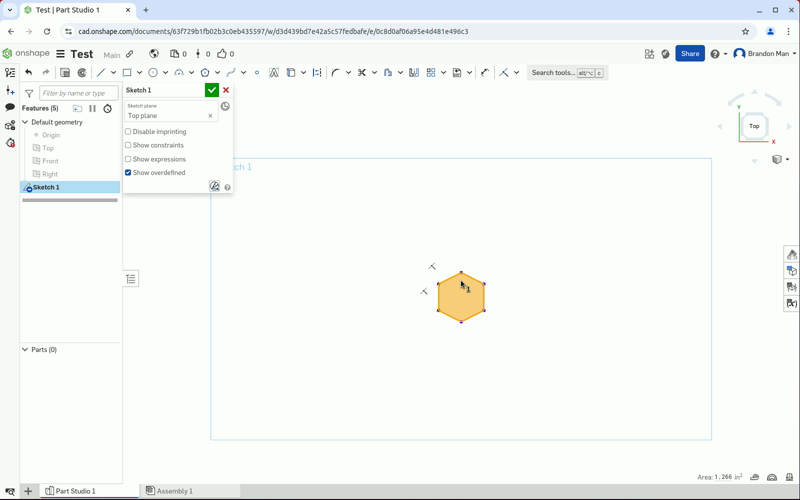
scroll(-6)
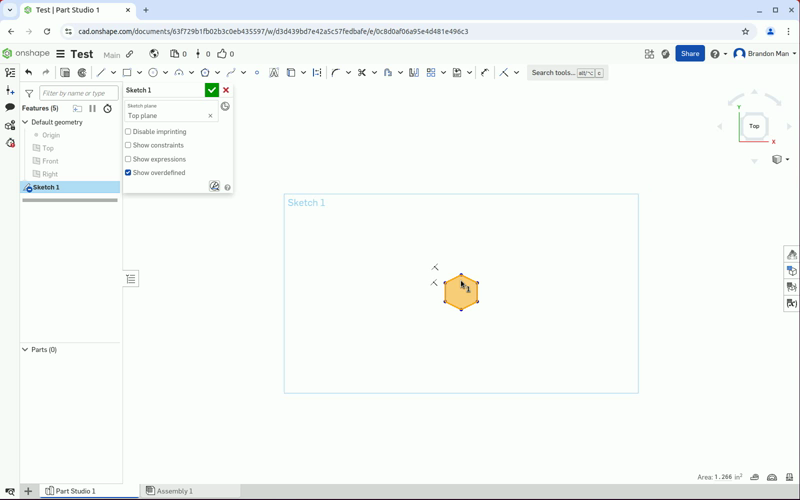
scroll(-6)
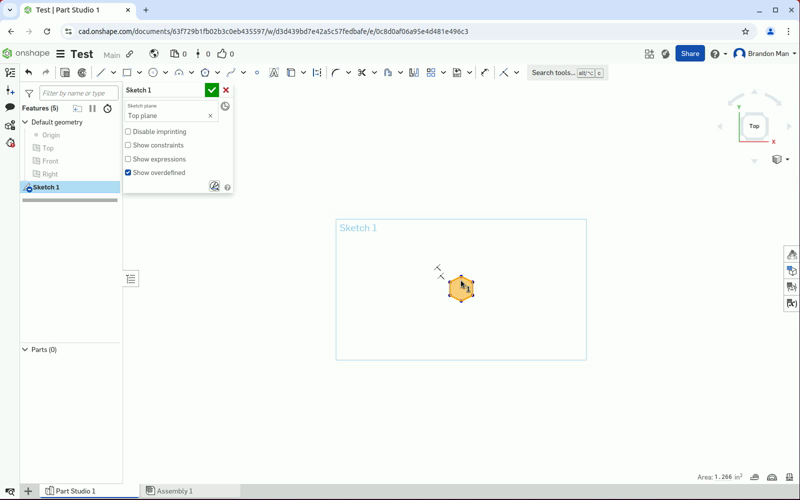
scroll(-6)
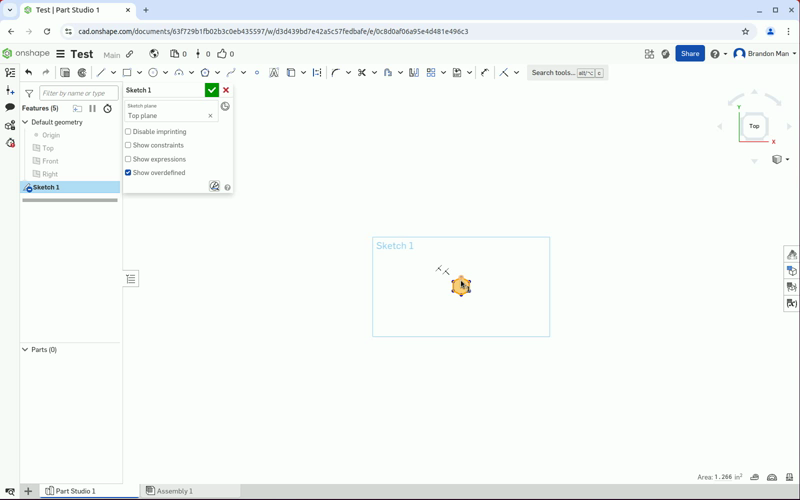
scroll(-6)
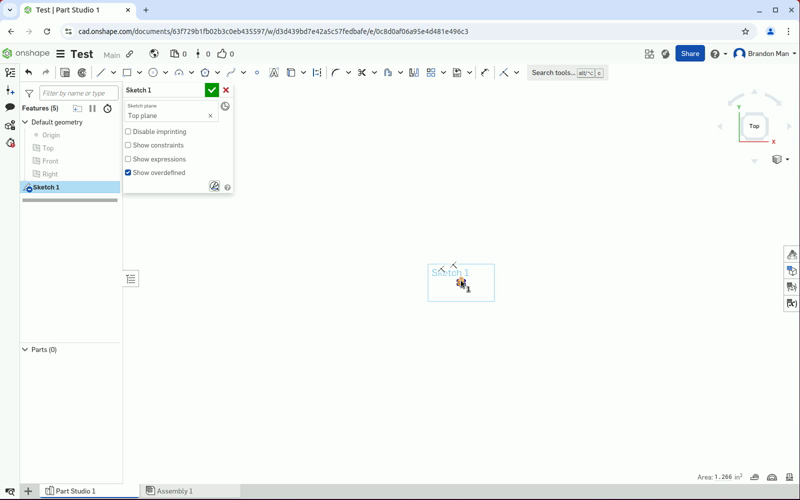
mouse_move(73, 352)
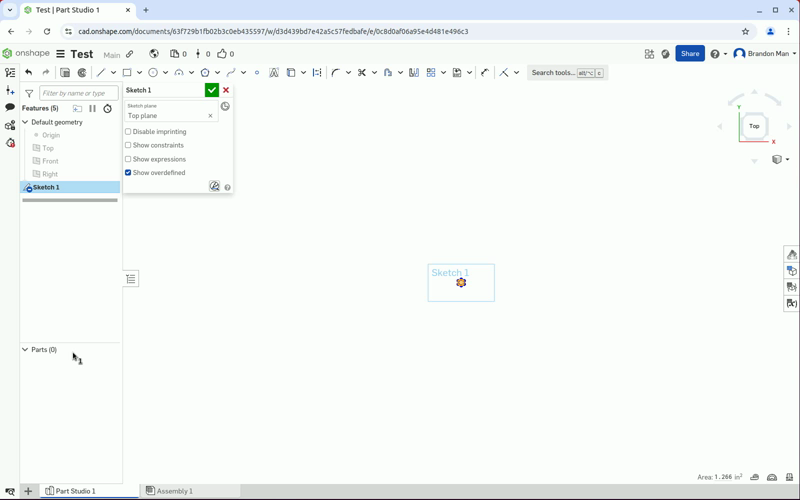
key(shift+y)
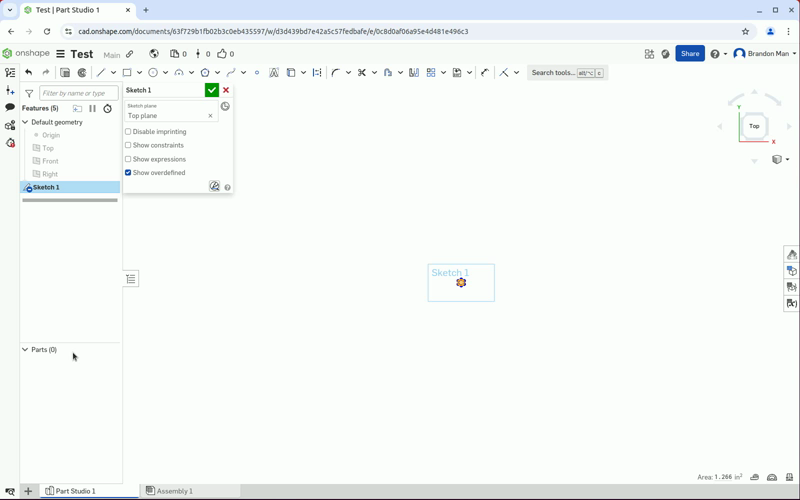
key(shift+e)
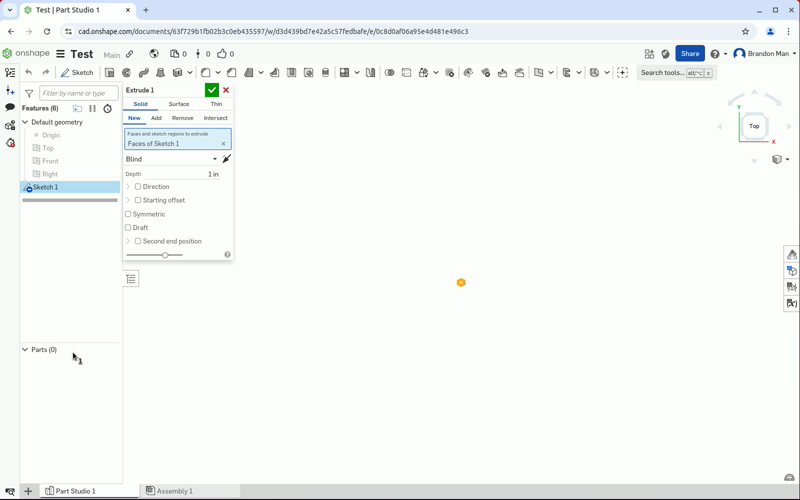
mouse_move(143, 106)
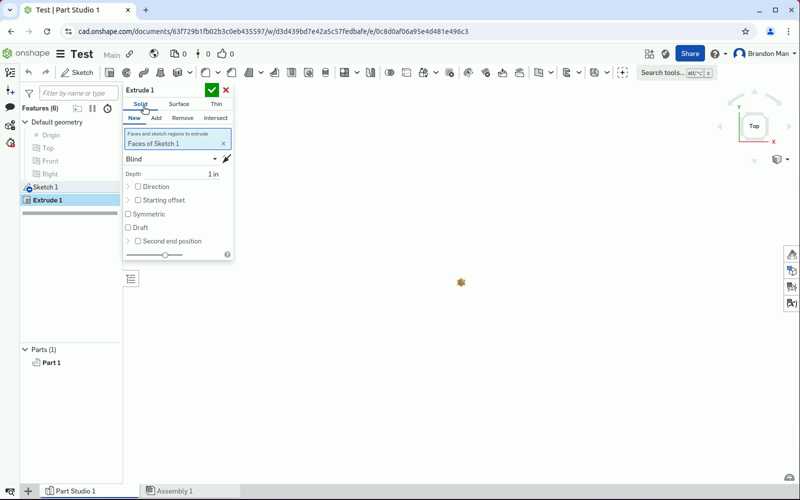
click(143, 106)
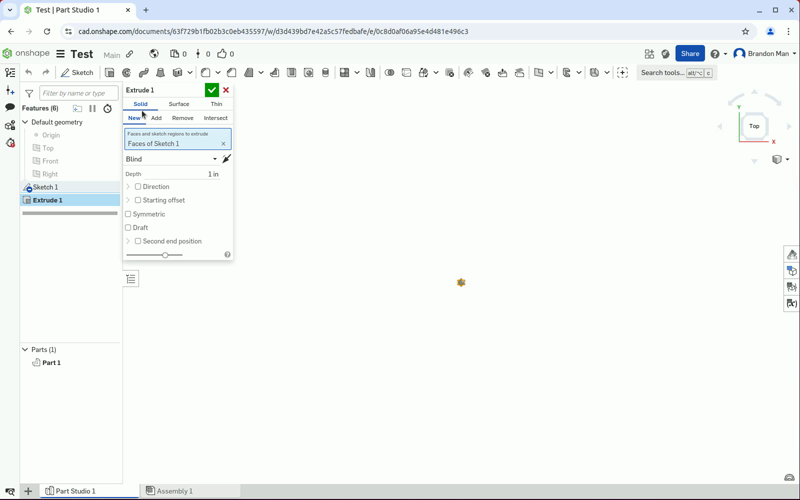
mouse_move(137, 120)
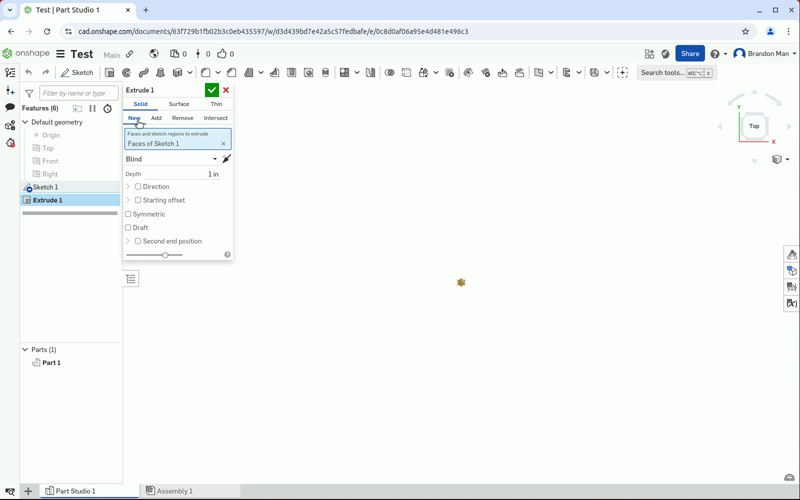
click(137, 120)
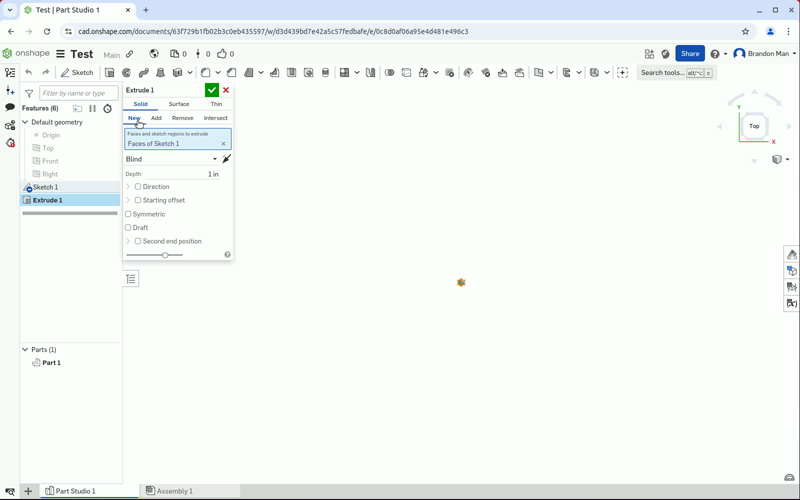
key(tab, 4)
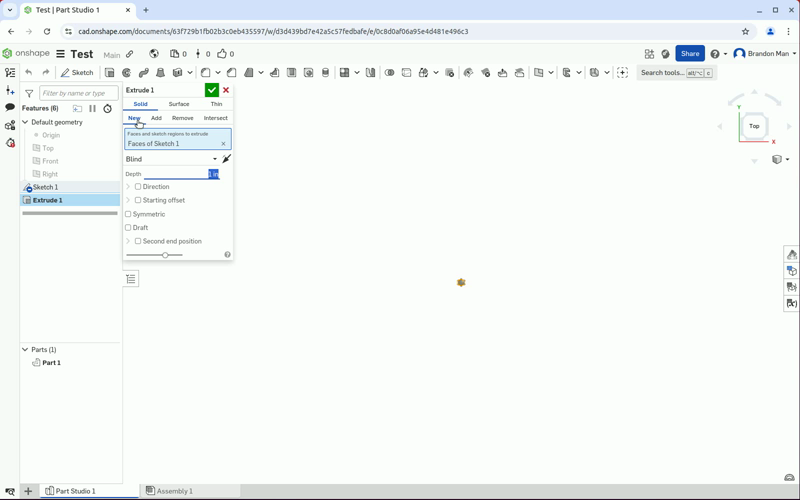
text(-0.241)
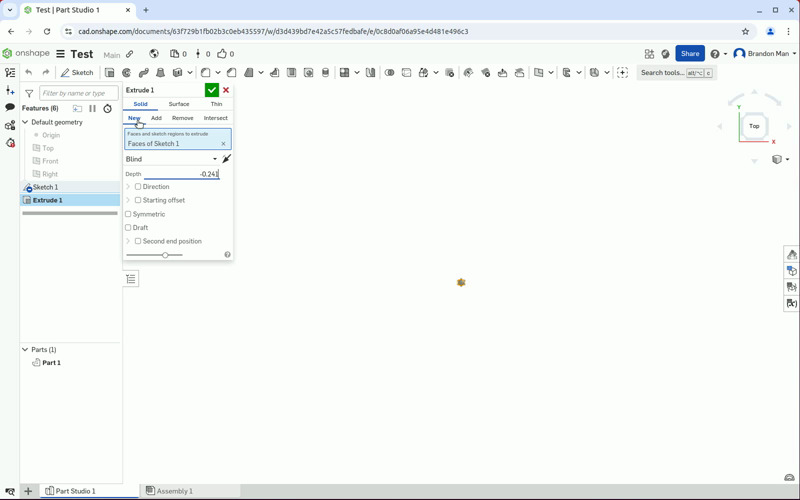
key(enter)
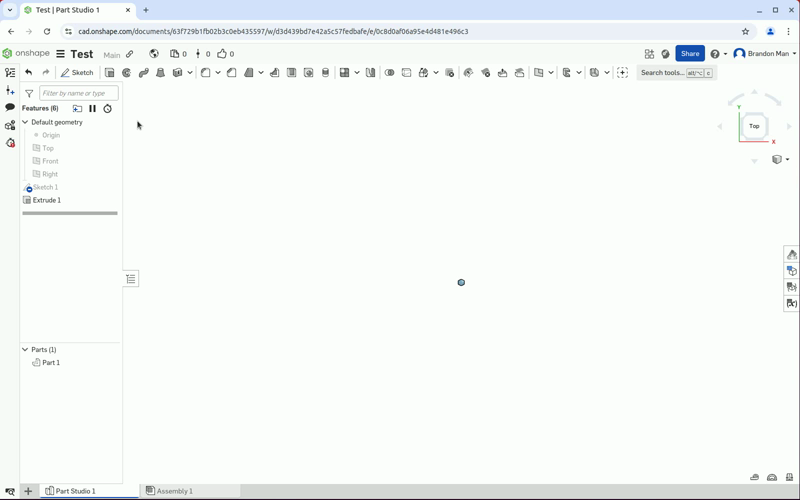
key(shift+h)
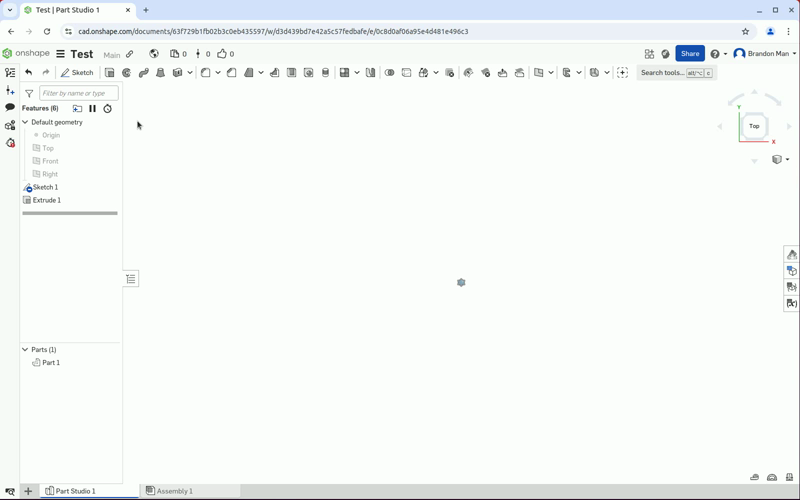
key(shift+h)
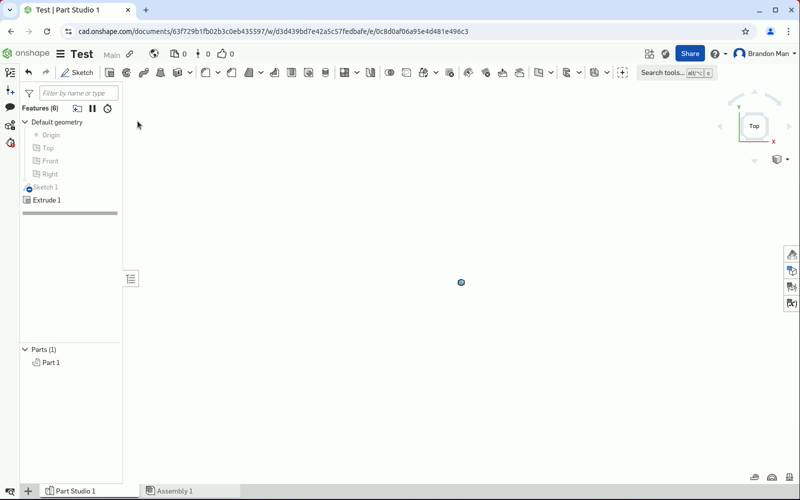
mouse_move(73, 189)
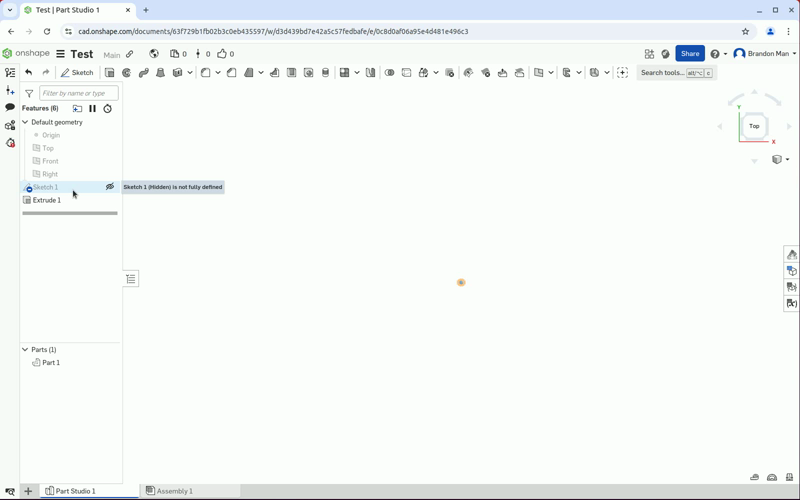
click(73, 189)
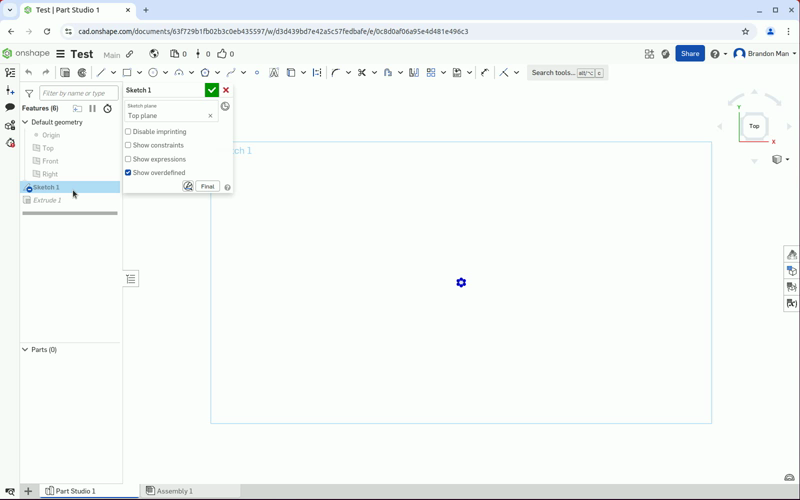
mouse_move(229, 92)
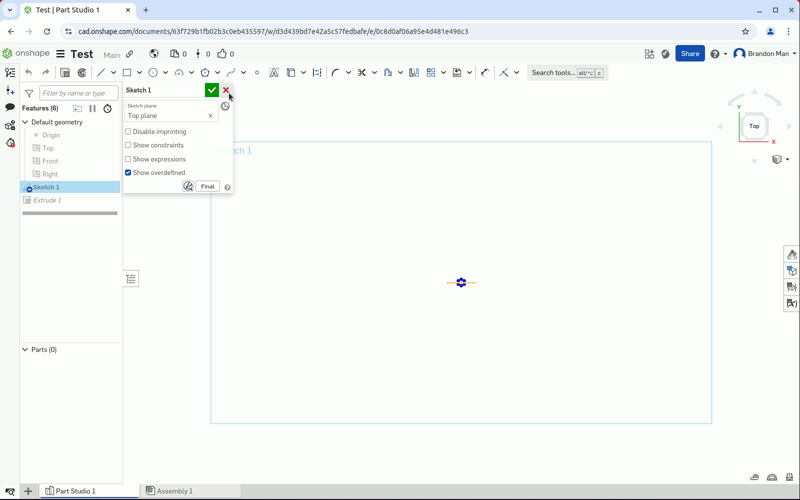
click(229, 92)
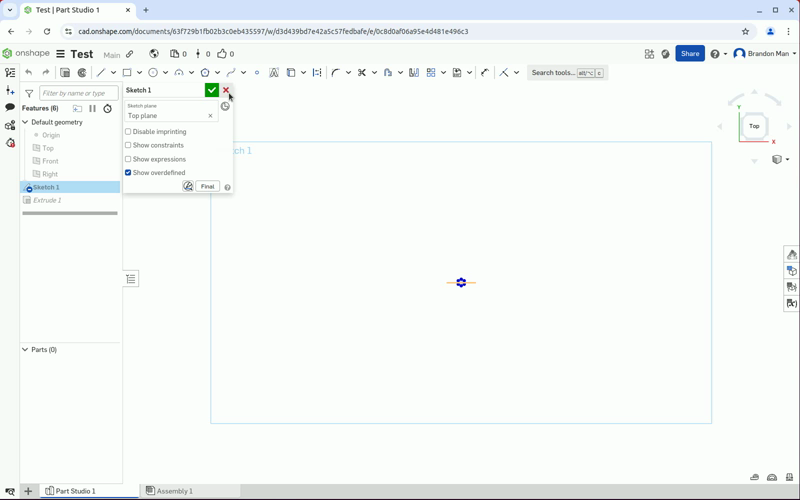
key(shift+s)
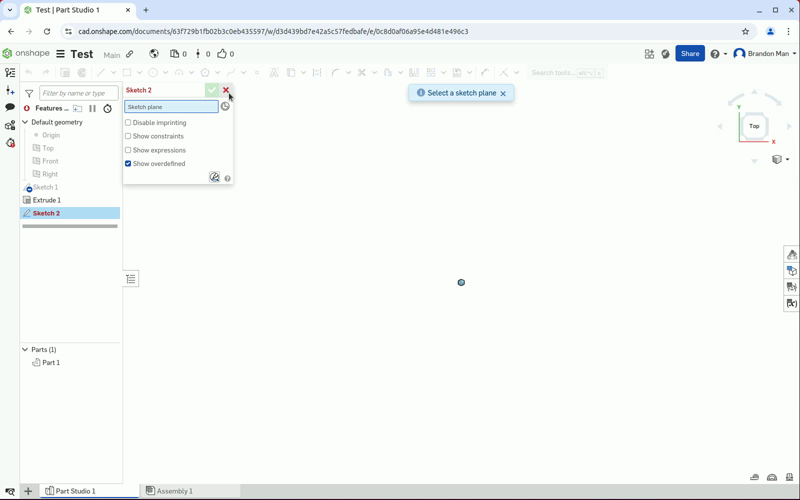
mouse_move(73, 150)
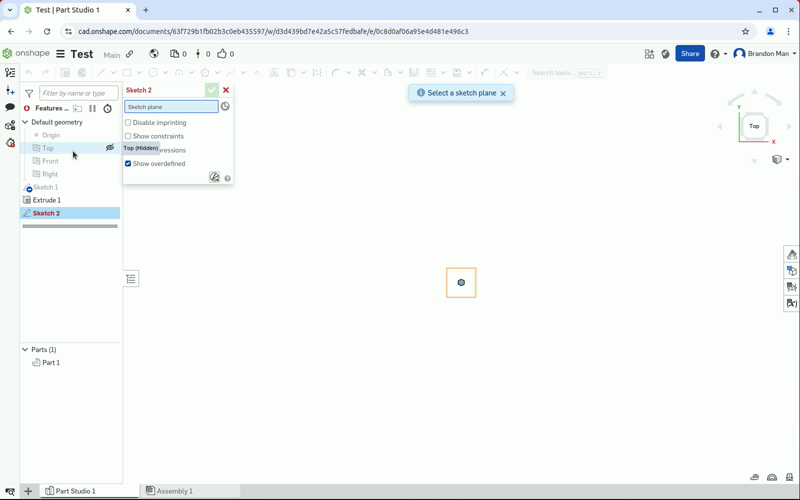
click(73, 150)
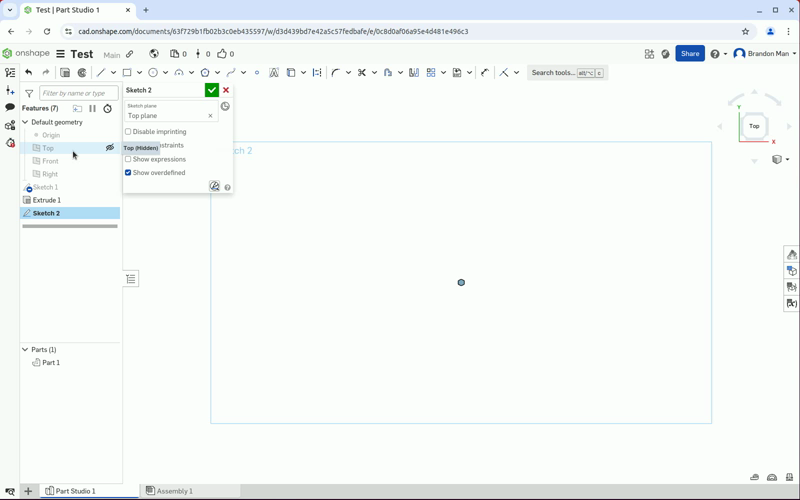
mouse_move(73, 352)
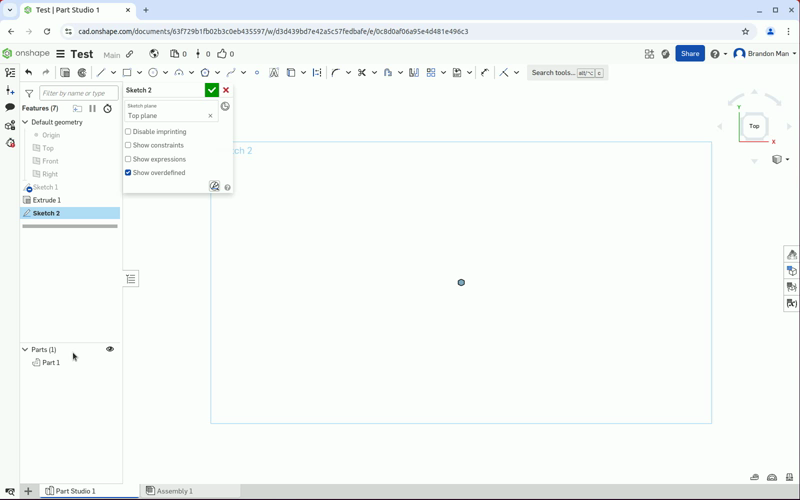
key(y)
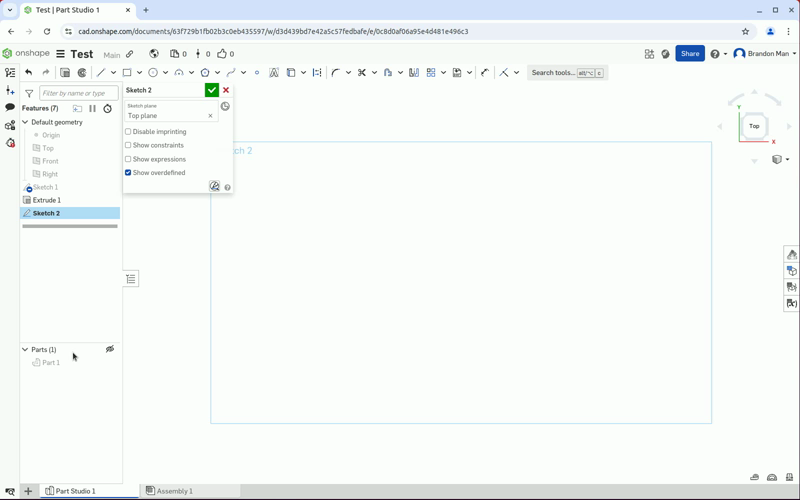
key(c)
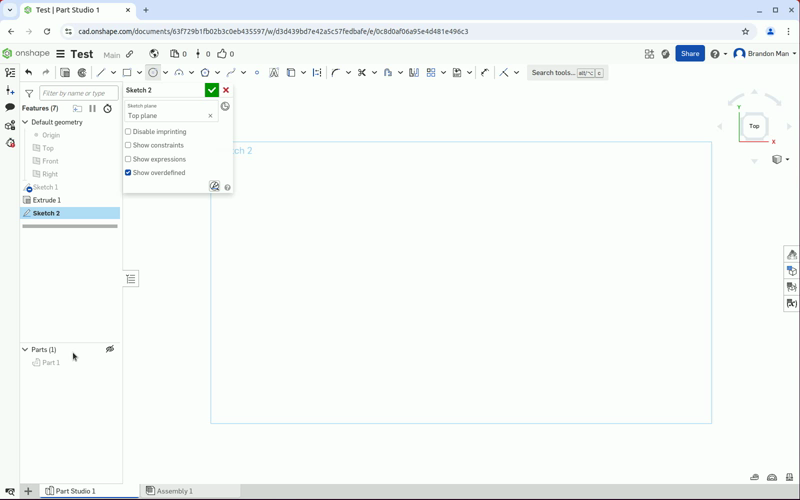
key_down(shift)
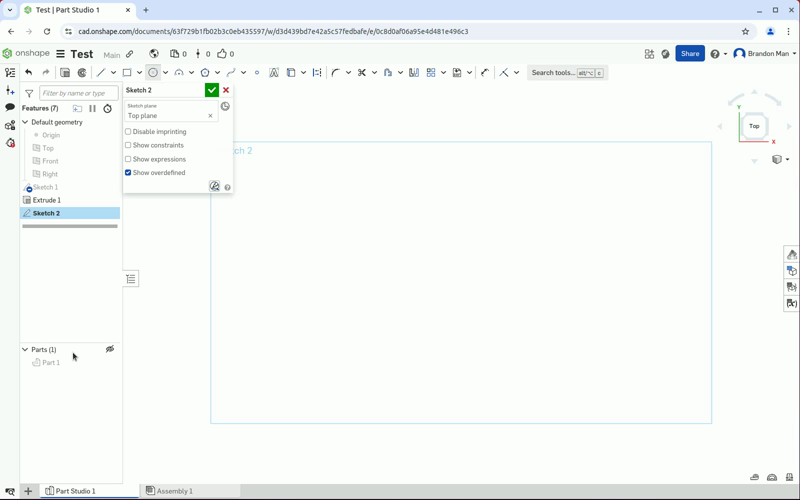
mouse_move(461, 282)
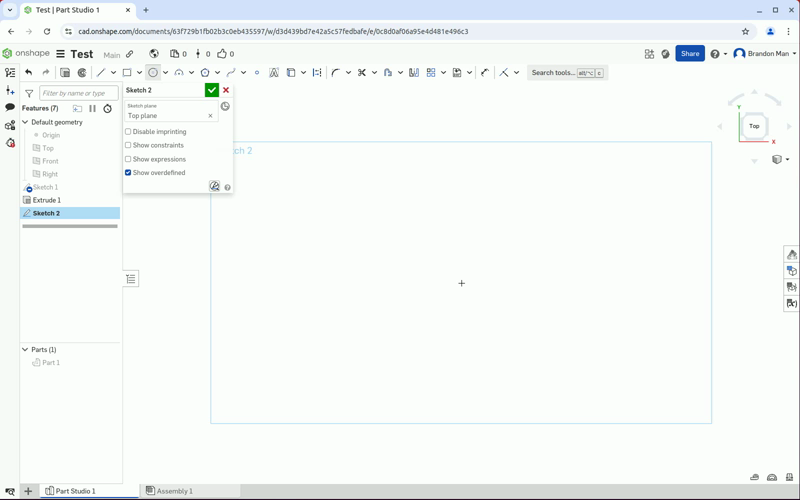
click(461, 282)
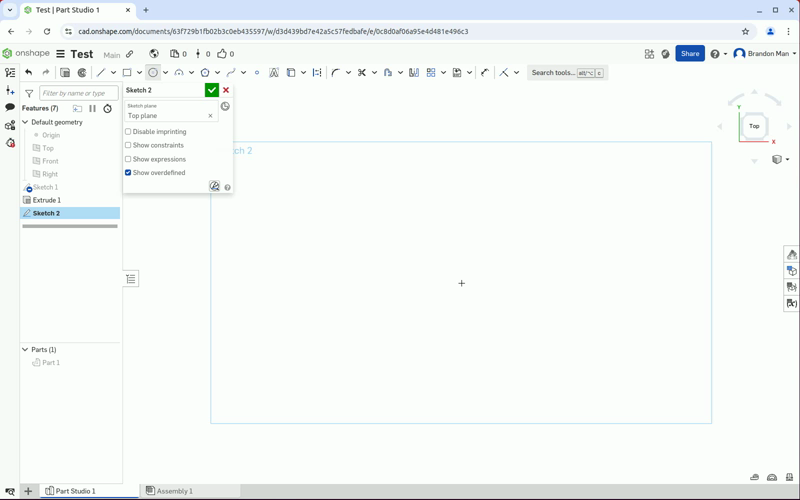
key_up(shift)
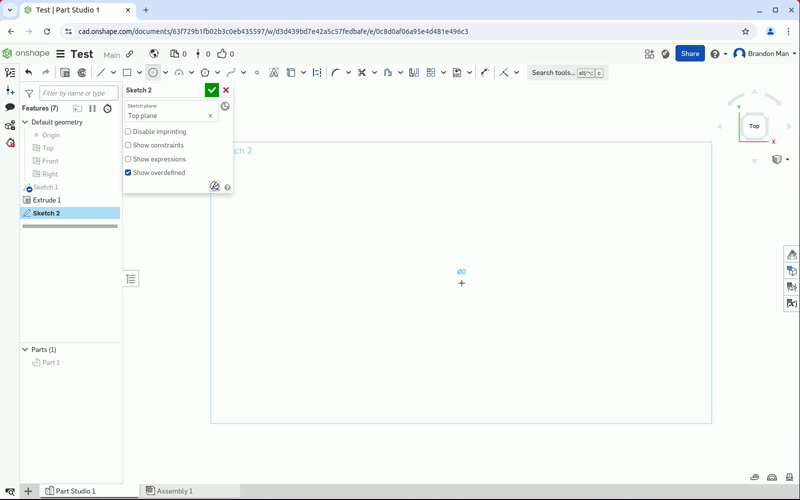
mouse_move(463, 282)
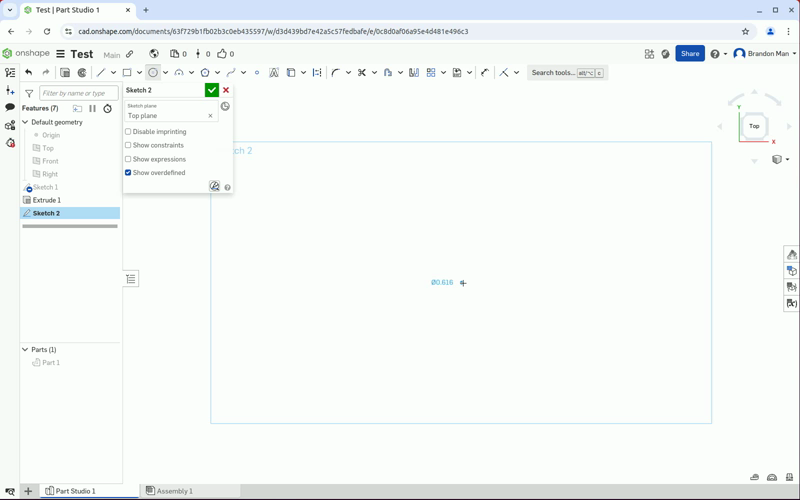
scroll(6)
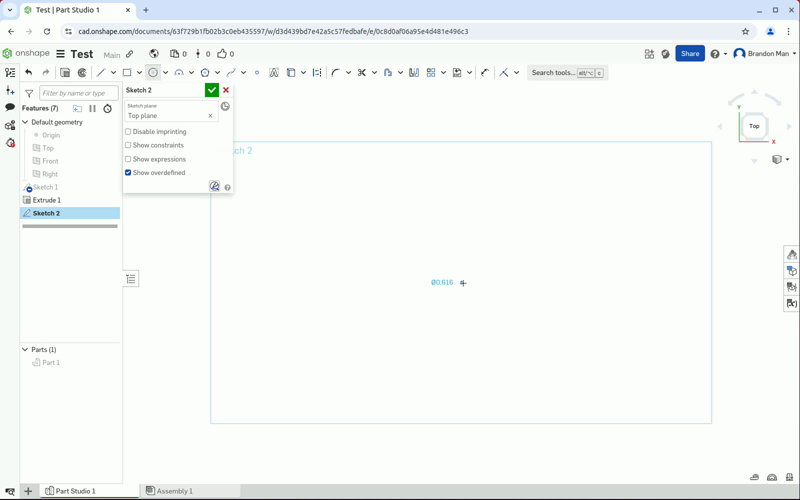
scroll(6)
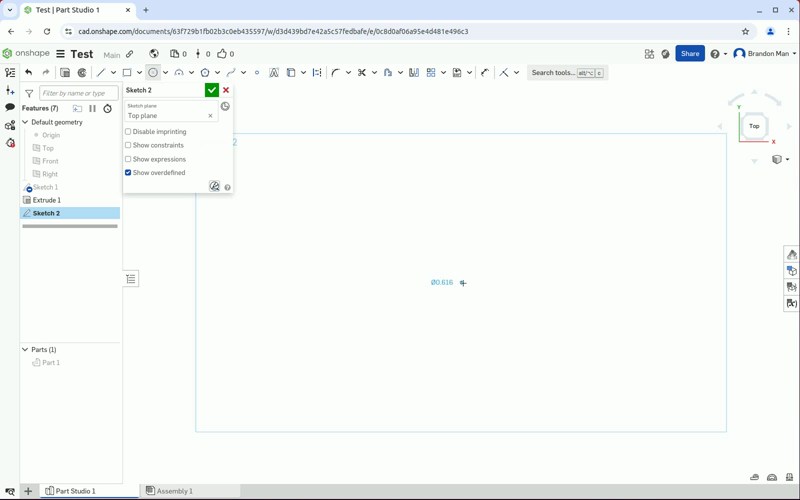
scroll(6)
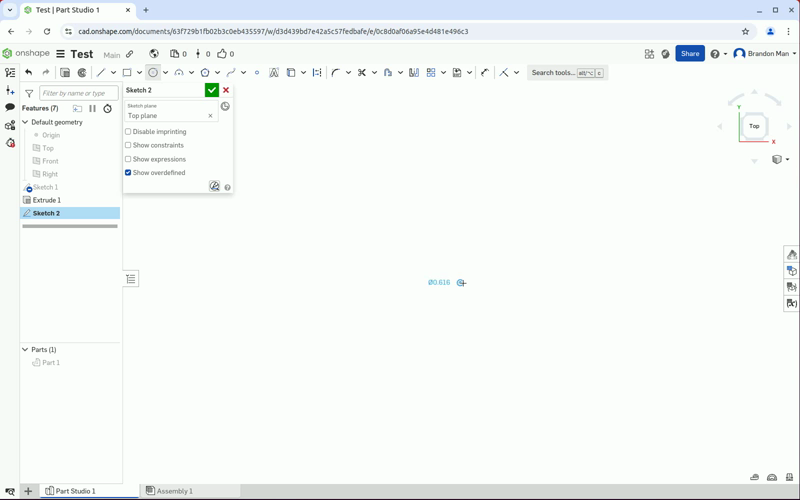
scroll(6)
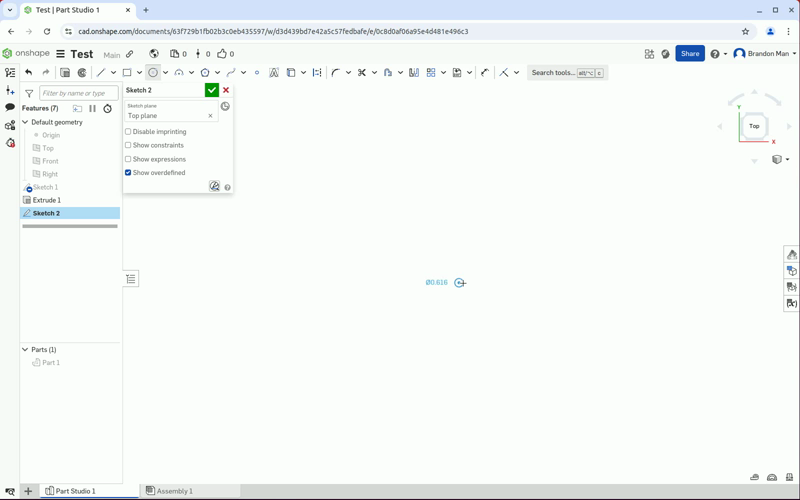
scroll(6)
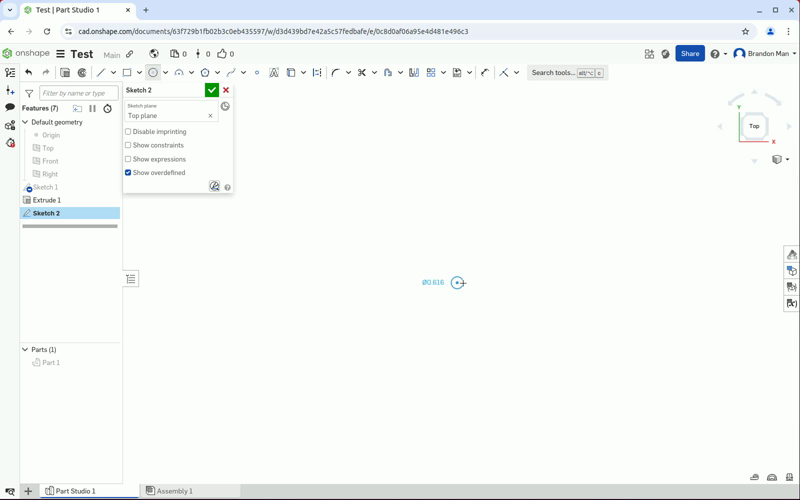
scroll(6)
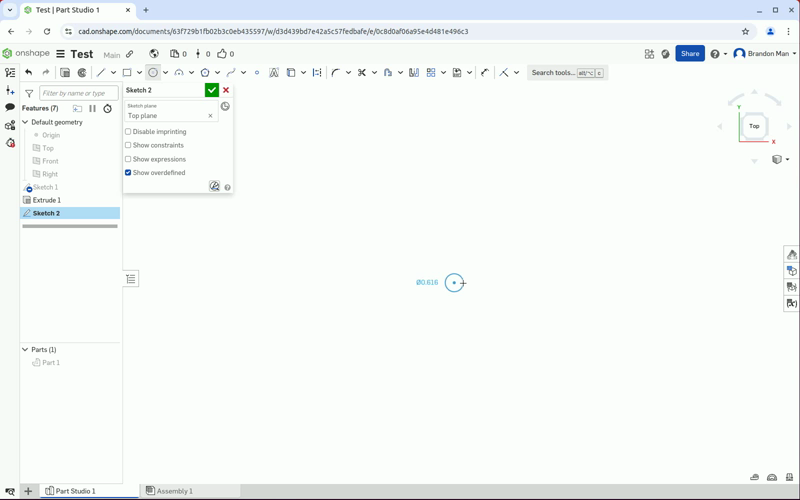
scroll(6)
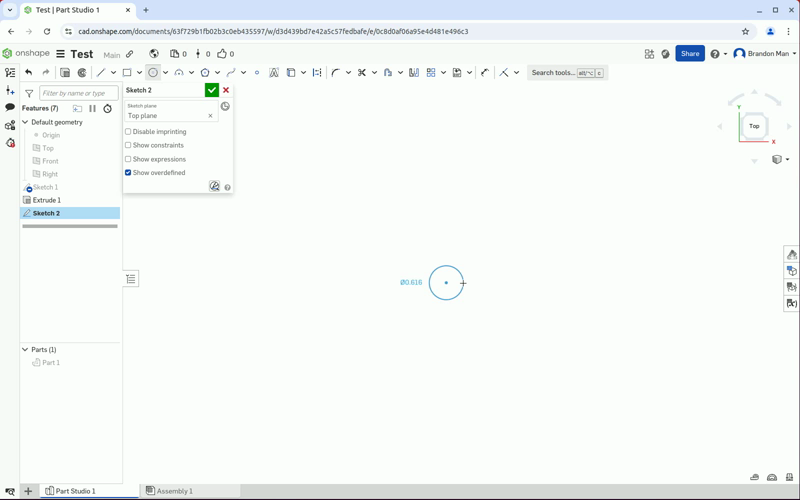
click(463, 282)
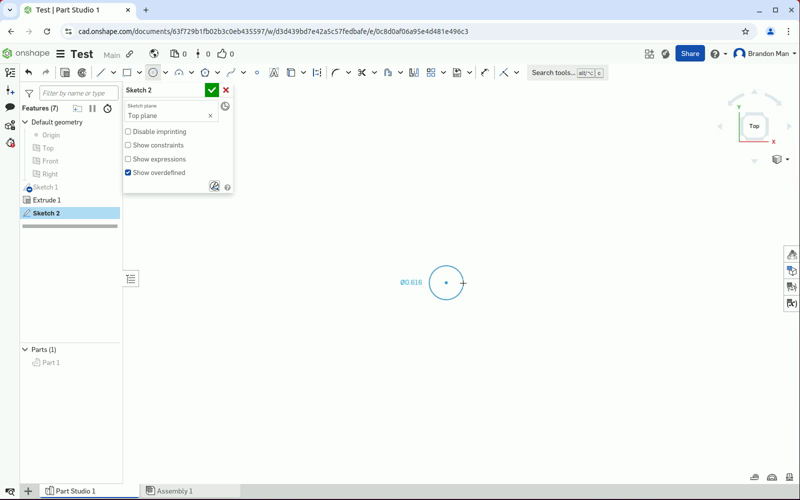
scroll(-6)
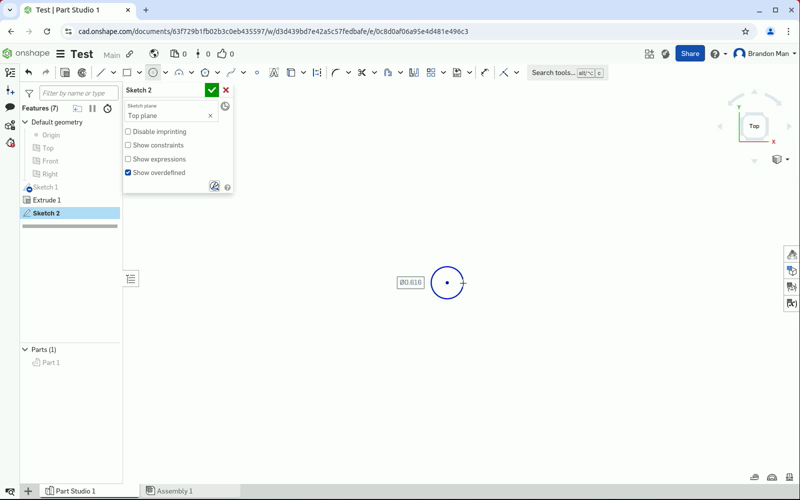
scroll(-6)
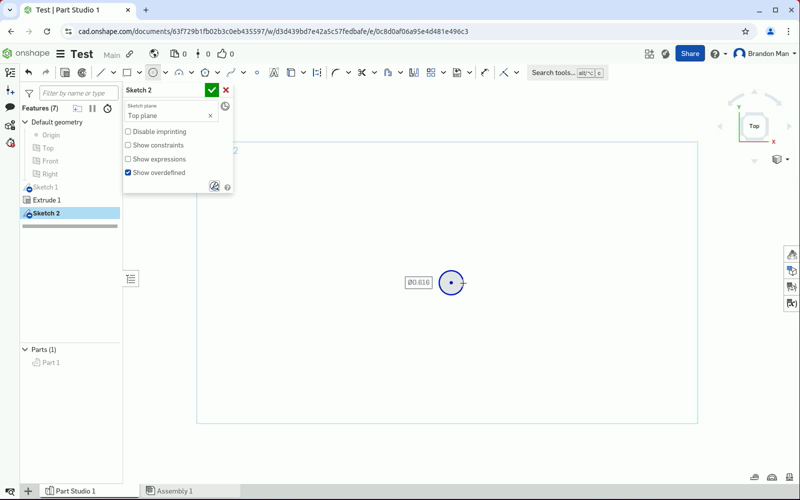
scroll(-6)
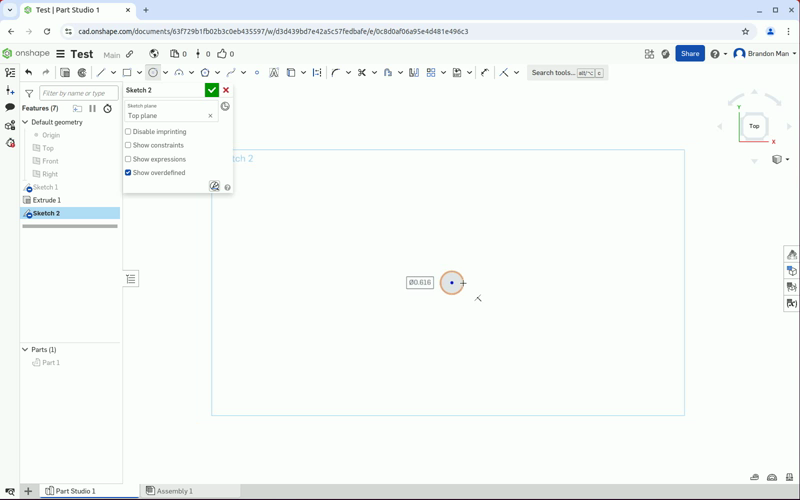
scroll(-6)
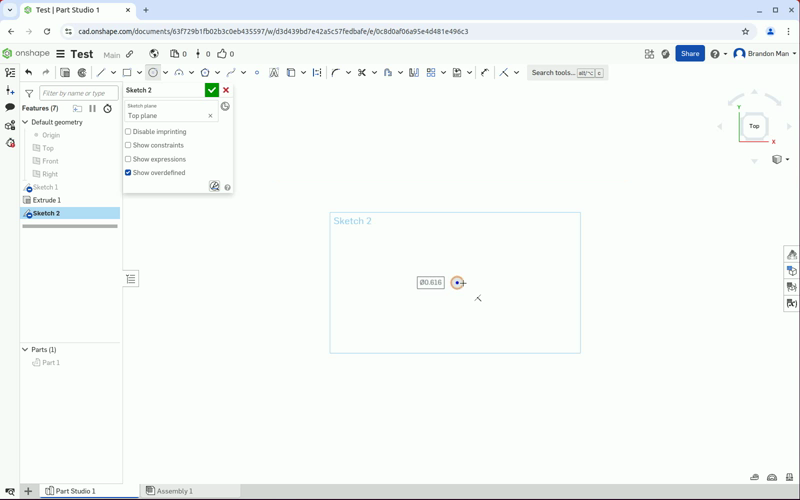
scroll(-6)
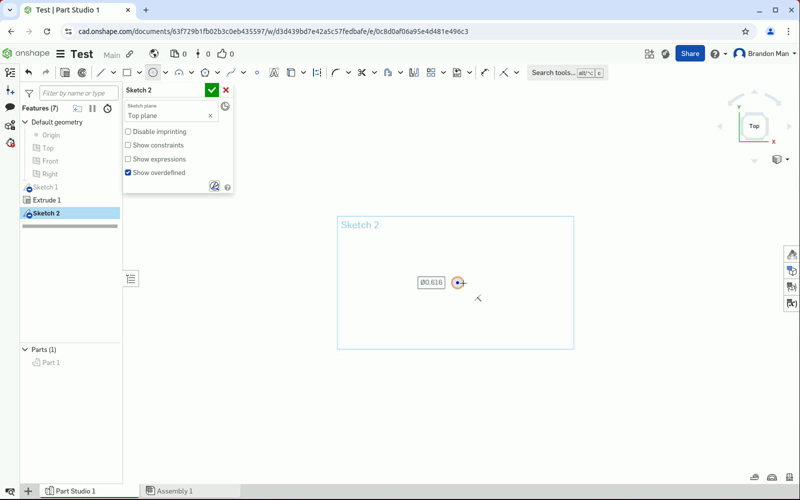
scroll(-6)
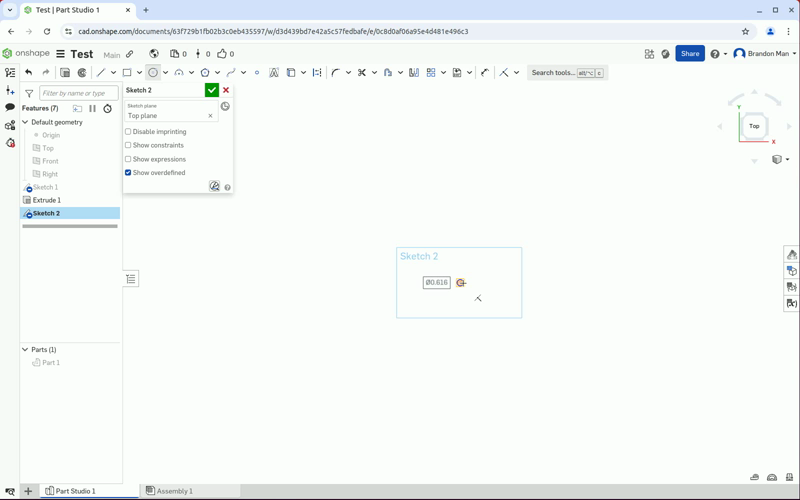
scroll(-6)
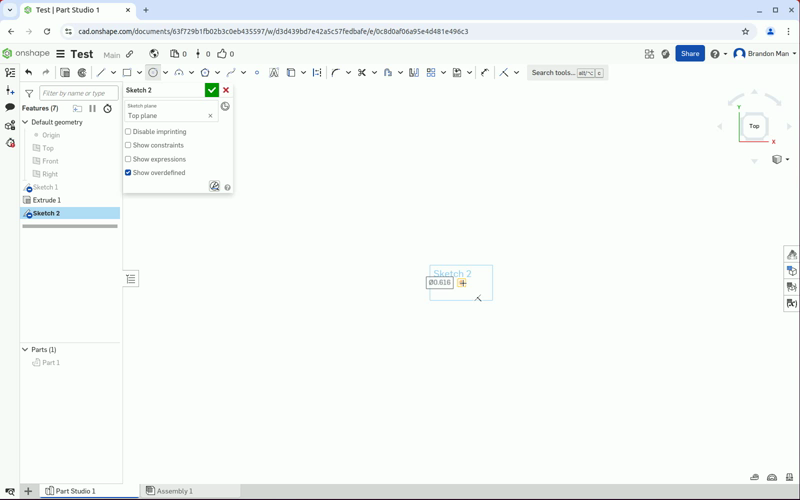
key(esc)
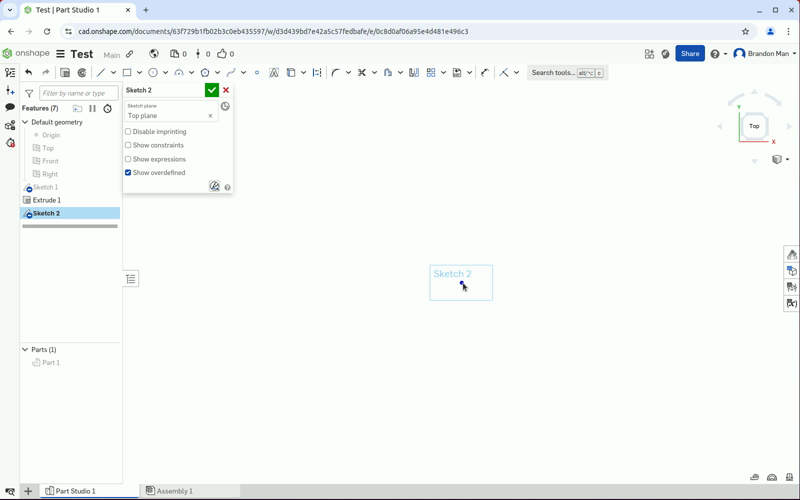
mouse_move(461, 283)
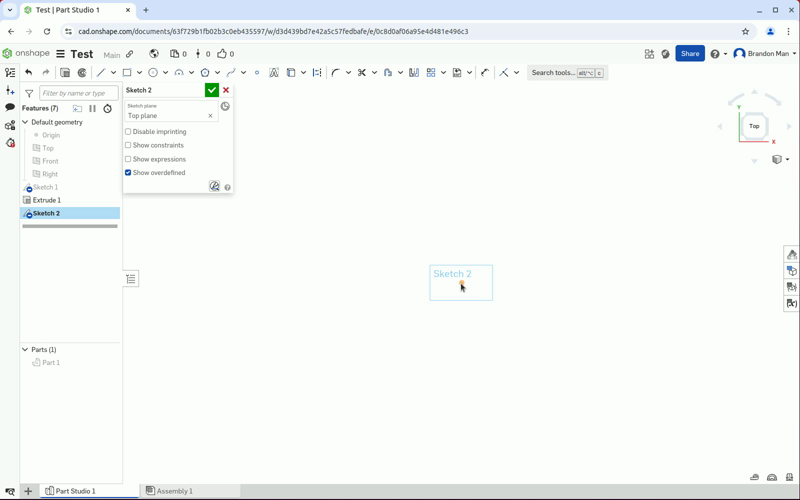
scroll(6)
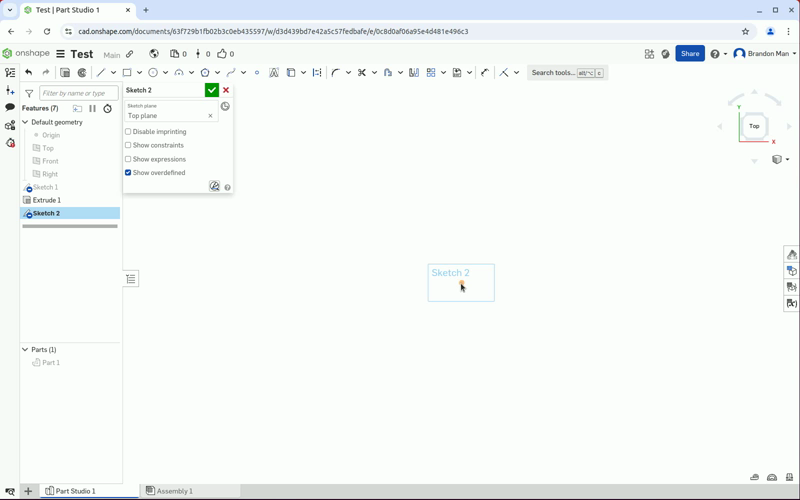
scroll(6)
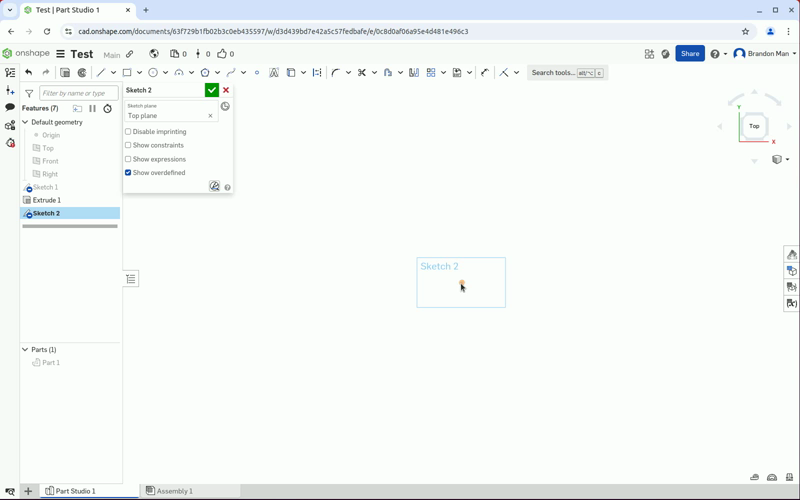
scroll(6)
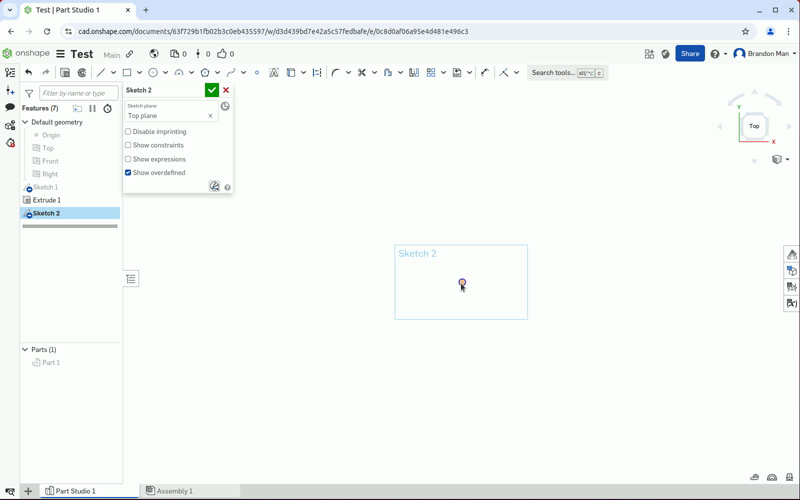
scroll(6)
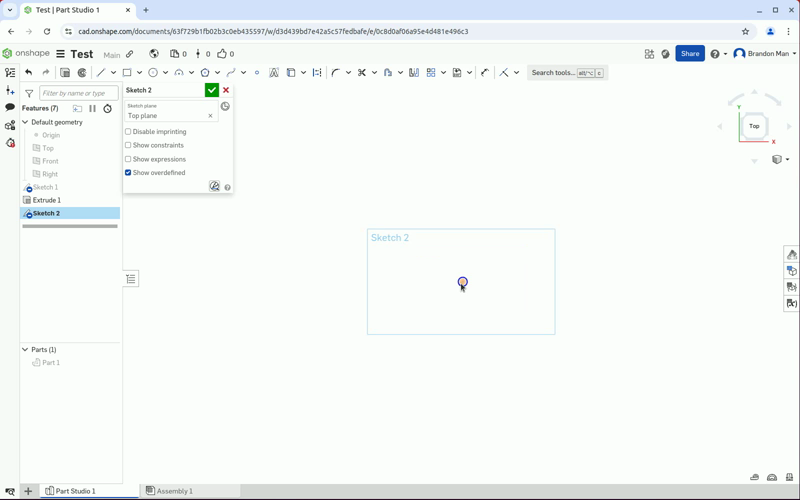
scroll(6)
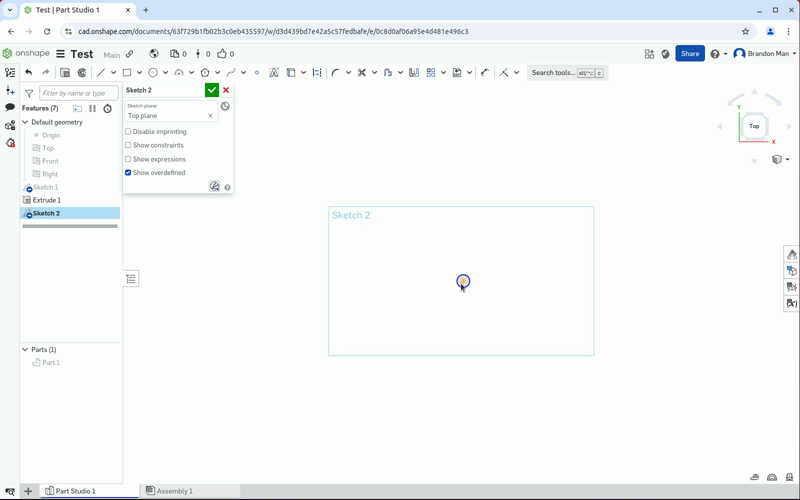
scroll(6)
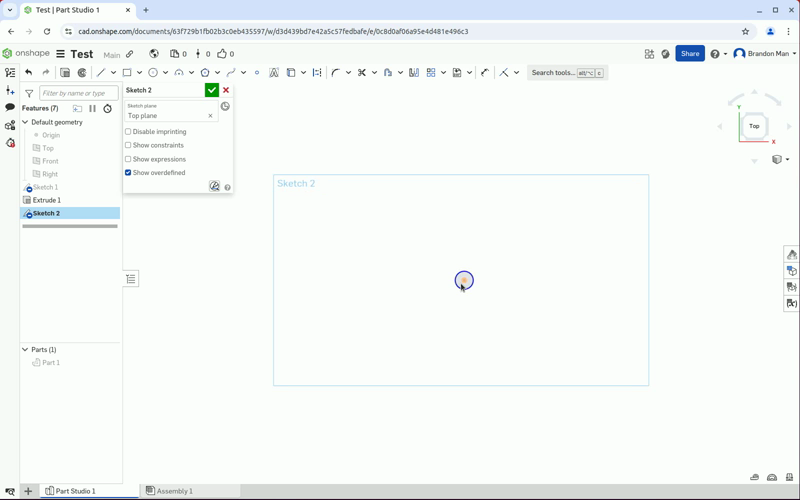
scroll(6)
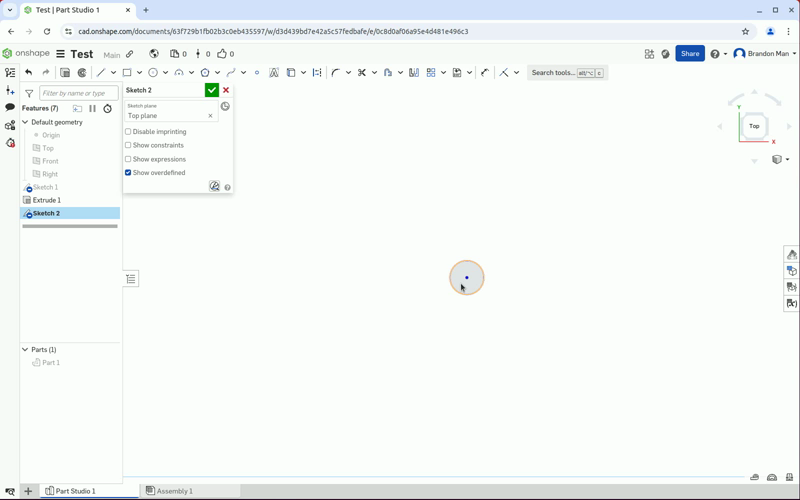
click(461, 283)
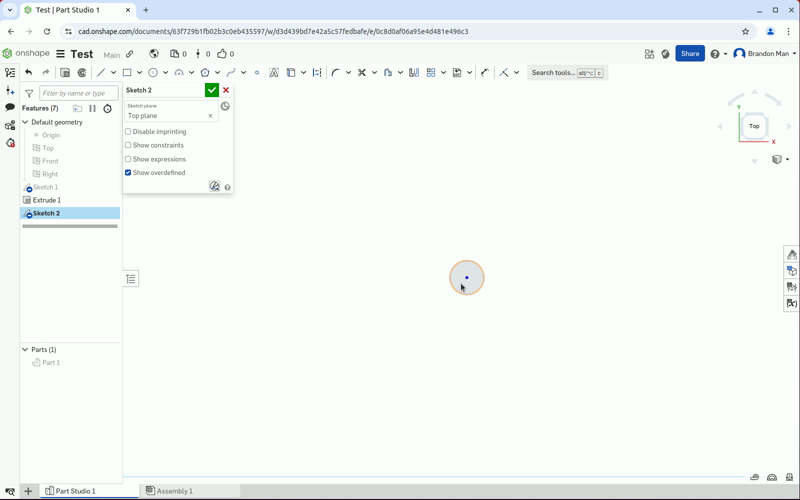
scroll(-6)
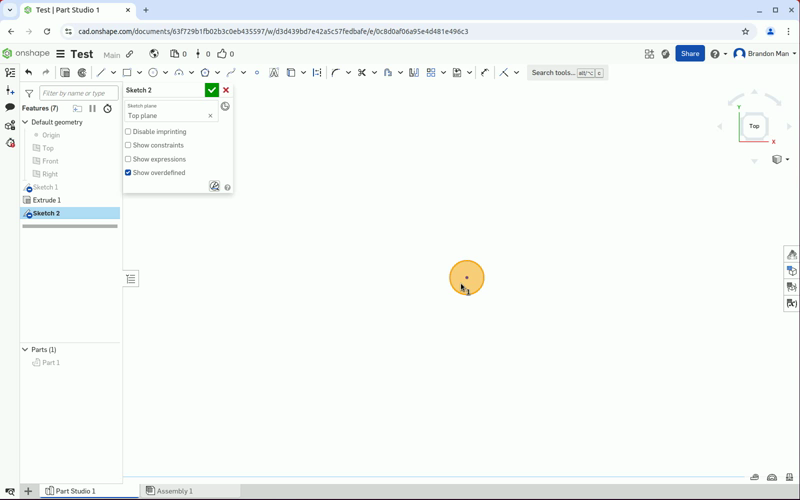
scroll(-6)
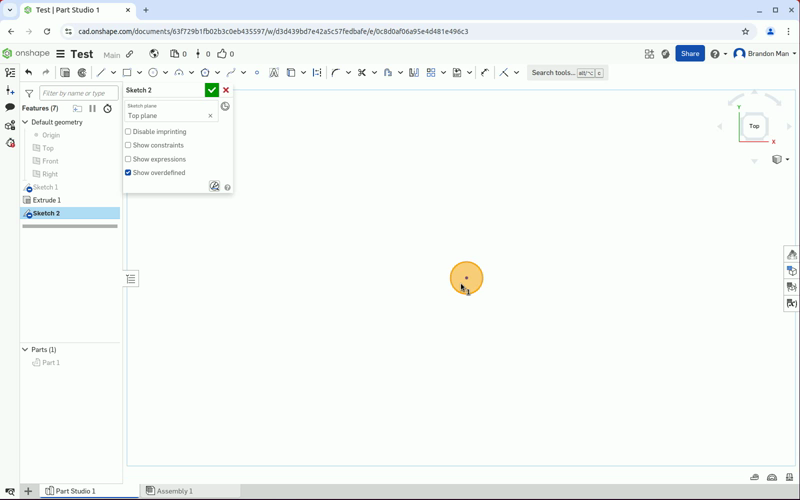
scroll(-6)
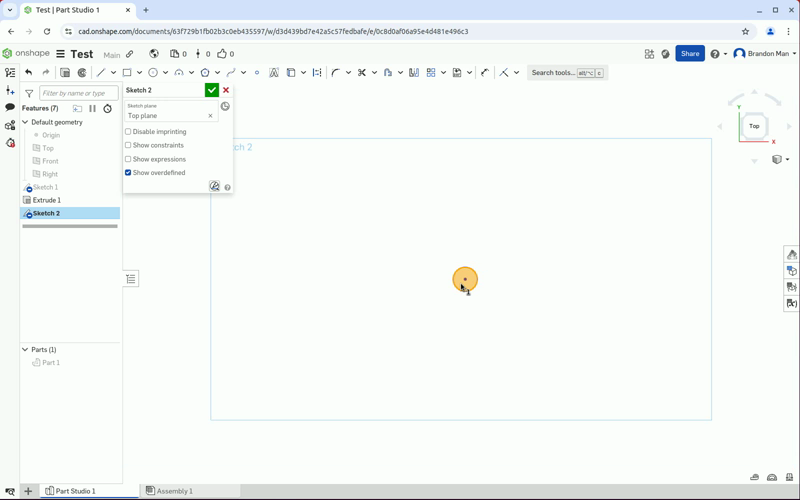
scroll(-6)
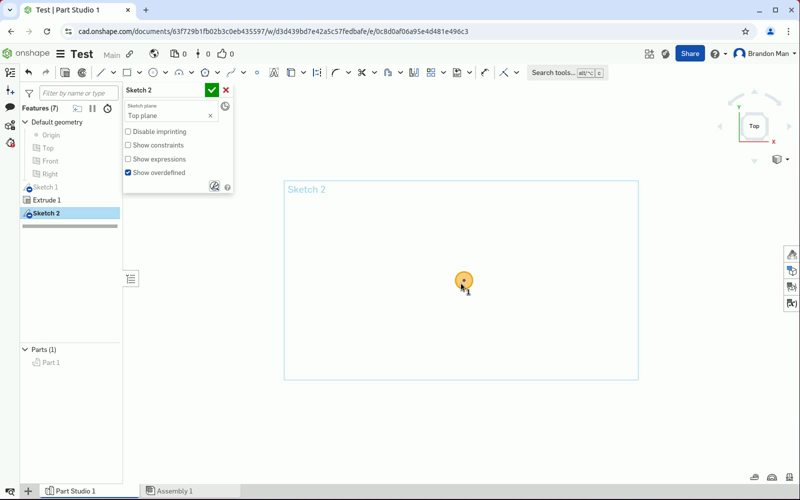
scroll(-6)
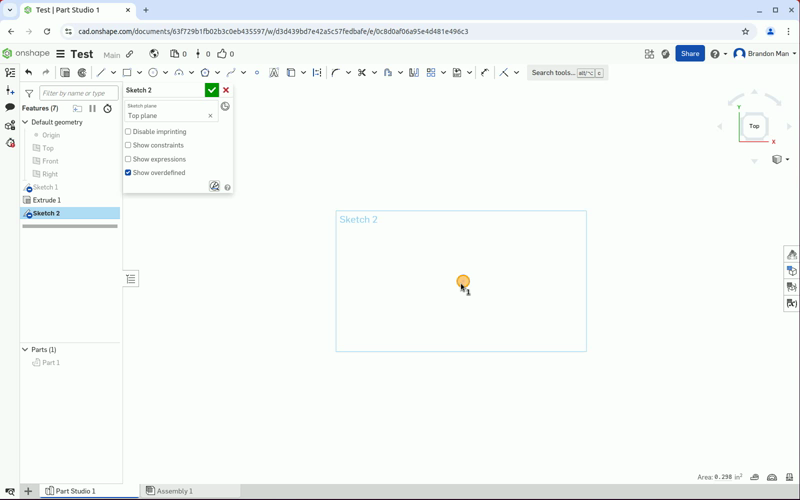
scroll(-6)
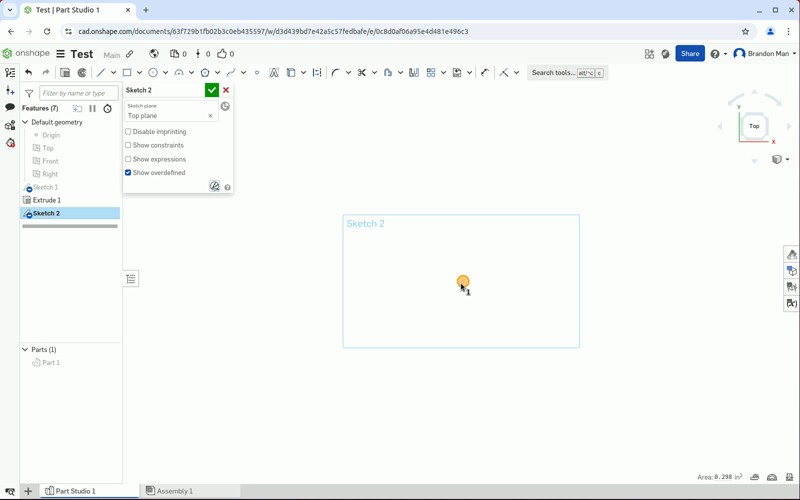
scroll(-6)
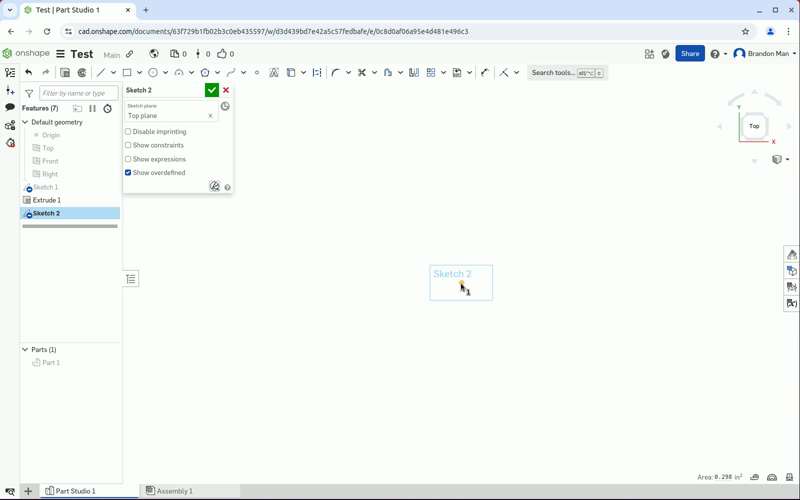
mouse_move(73, 352)
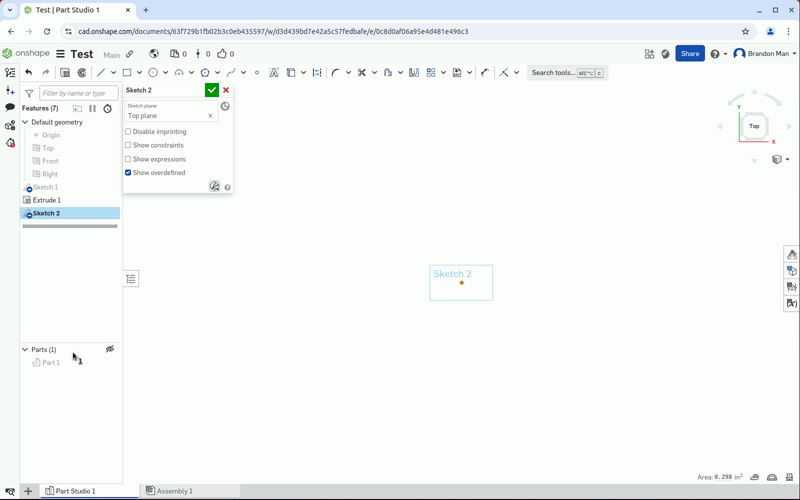
key(shift+y)
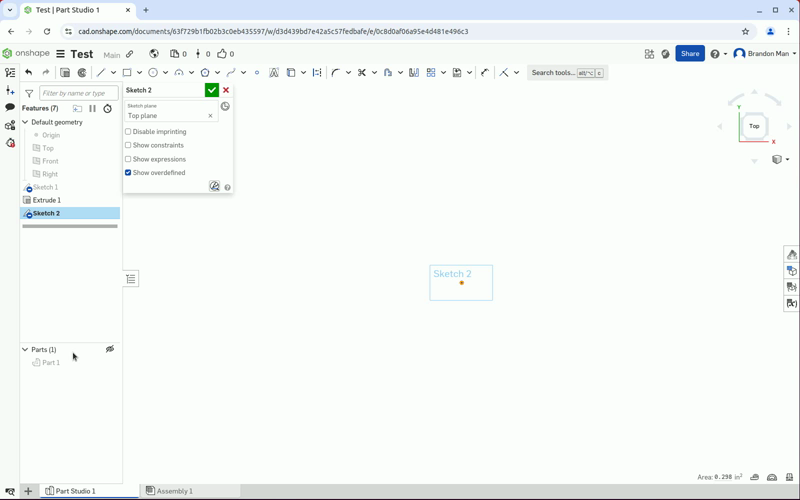
key(shift+e)
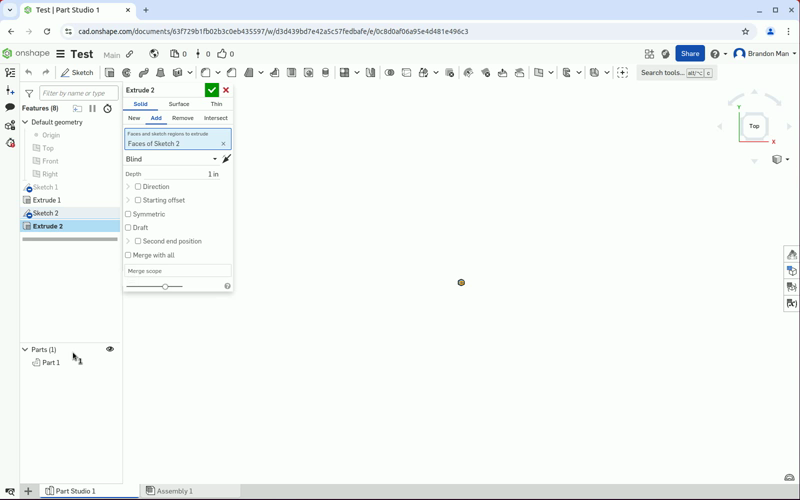
mouse_move(143, 106)
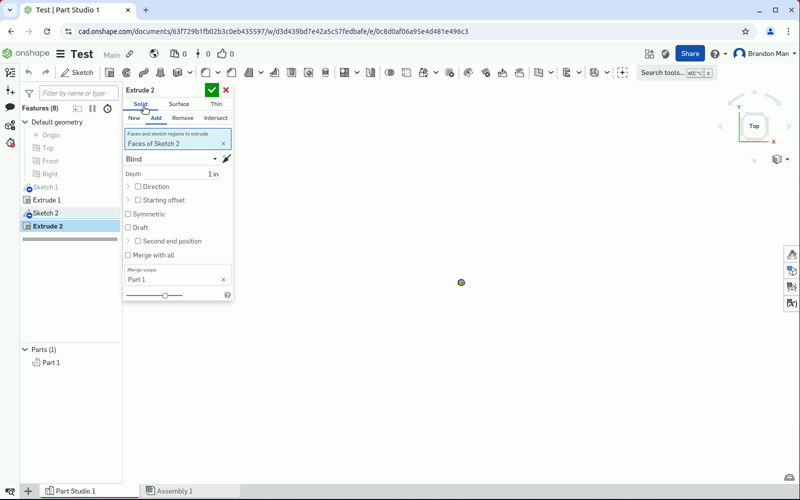
click(143, 106)
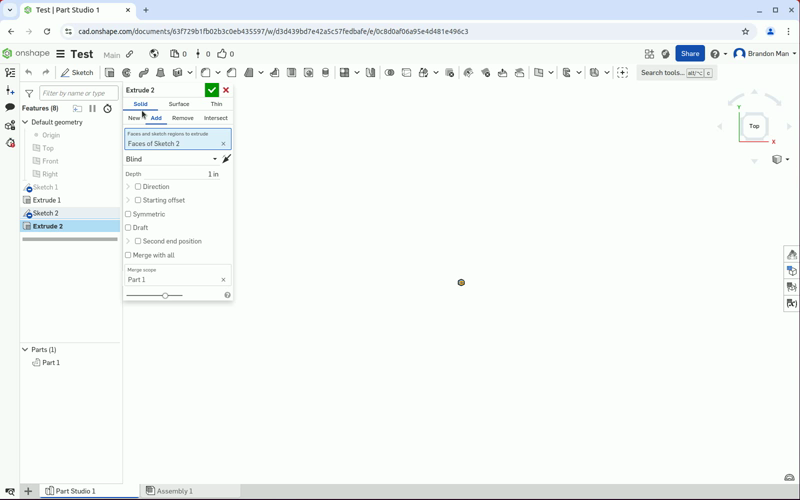
mouse_move(137, 120)
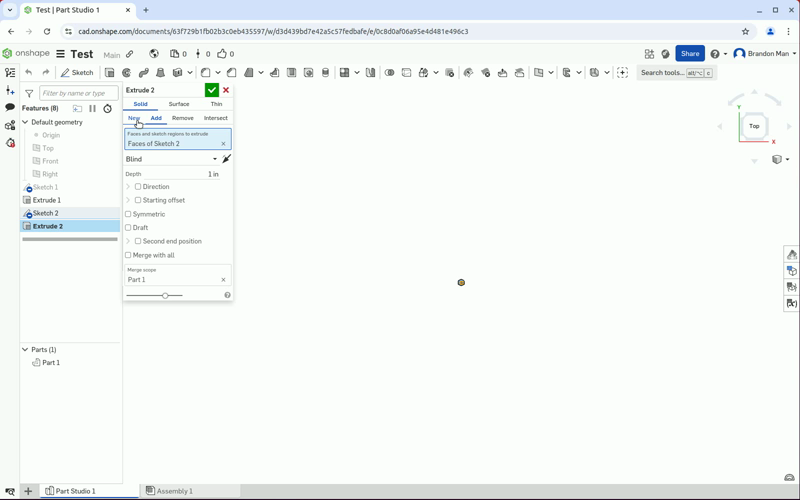
click(137, 120)
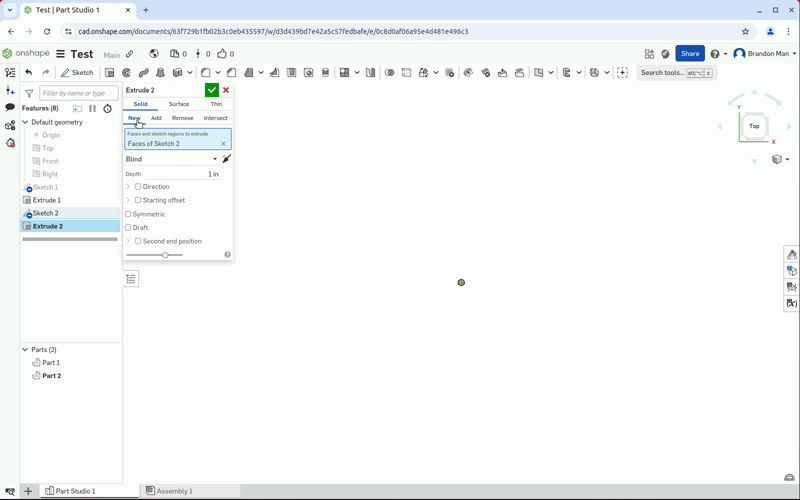
key(tab, 4)
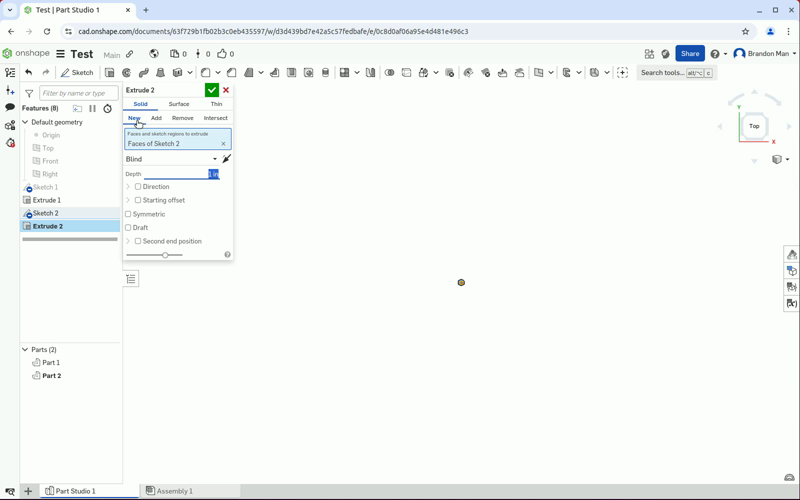
text(-0.241)
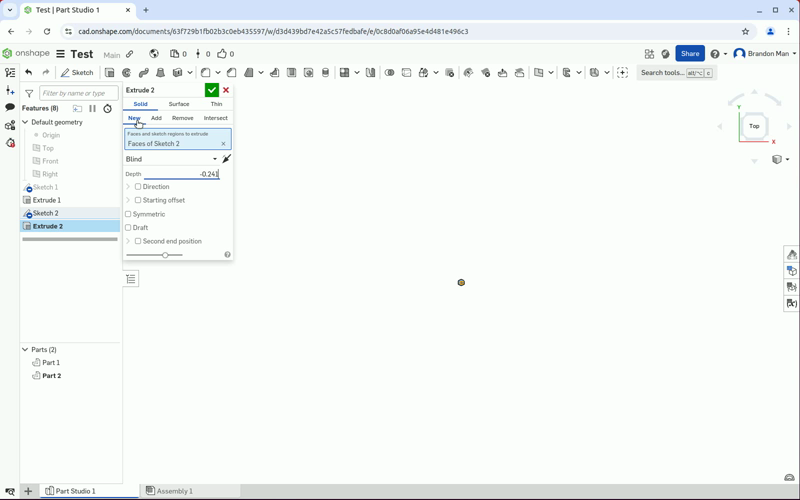
key(enter)
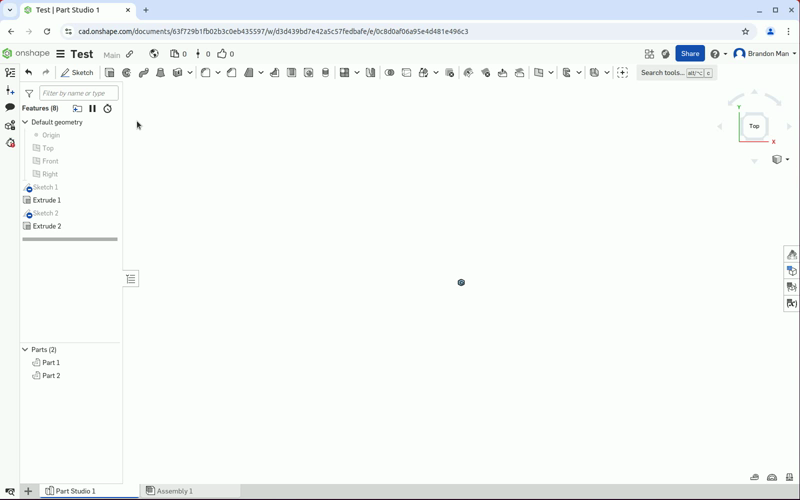
key(shift+h)
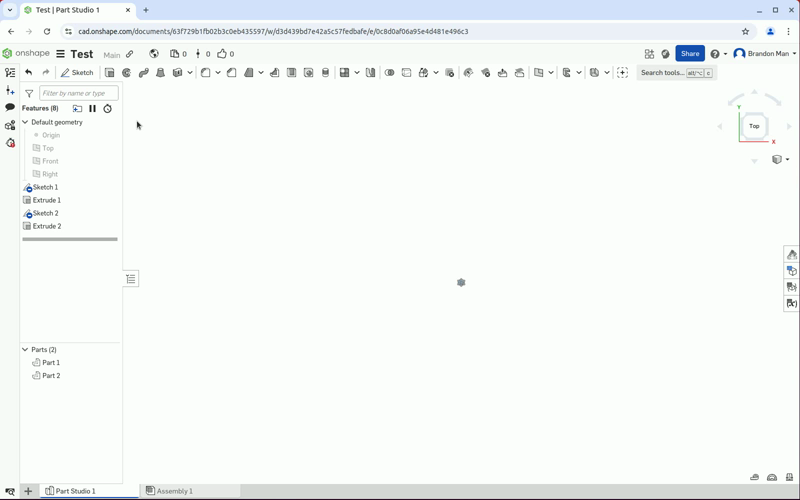
key(shift+h)
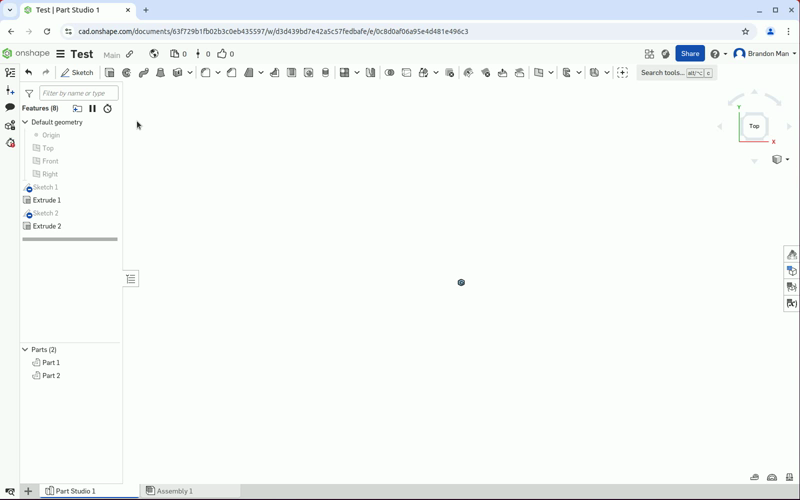
mouse_move(73, 189)
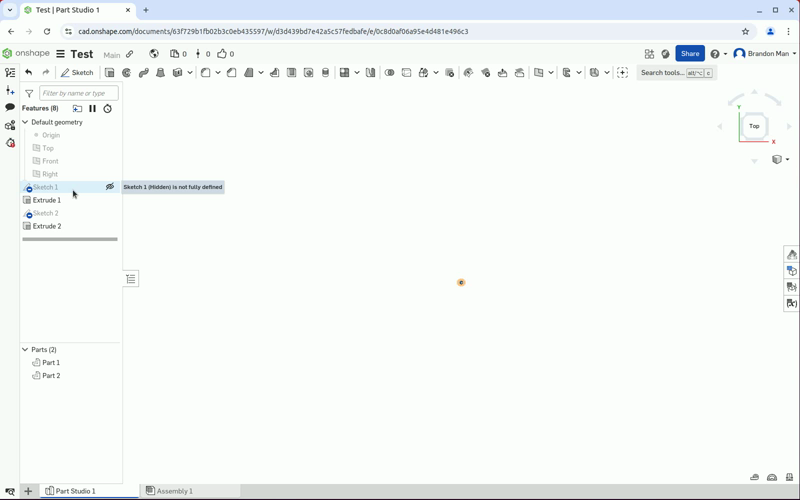
click(73, 189)
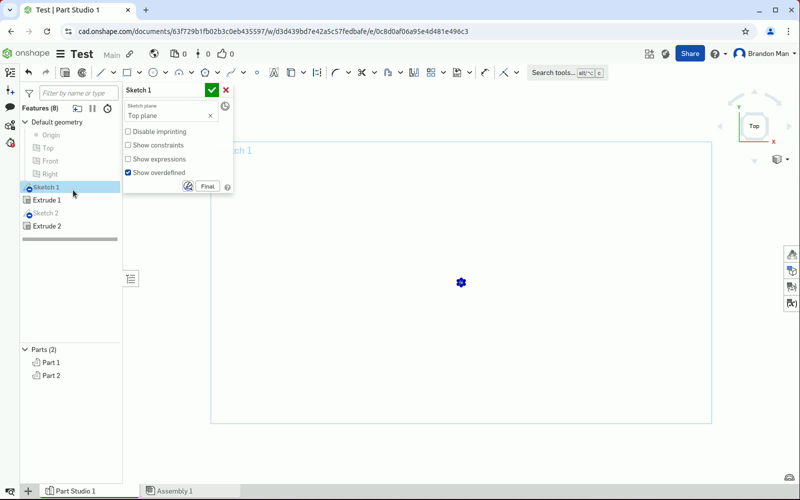
mouse_move(229, 92)
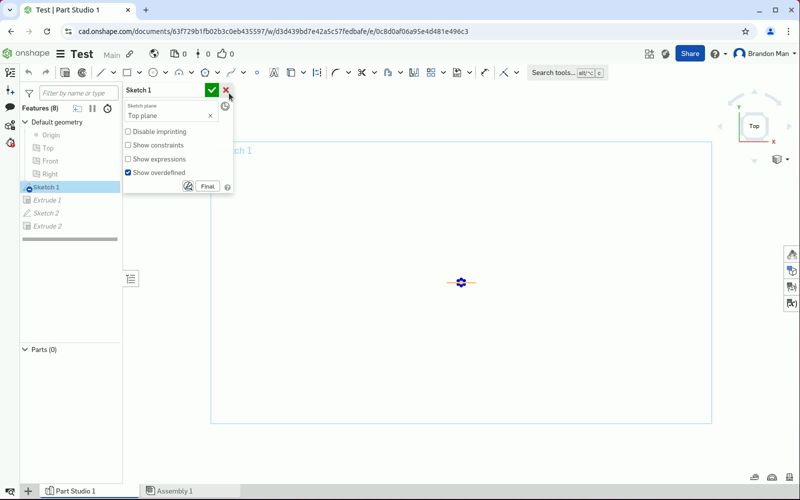
click(229, 92)
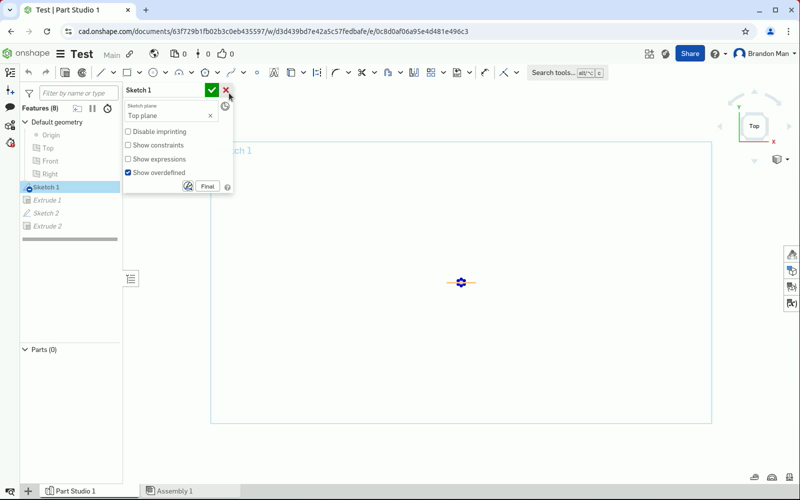
key(shift+s)
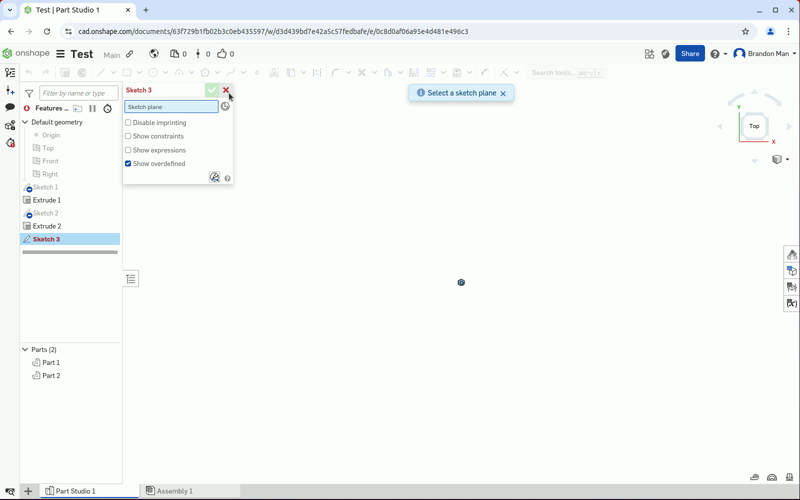
mouse_move(73, 150)
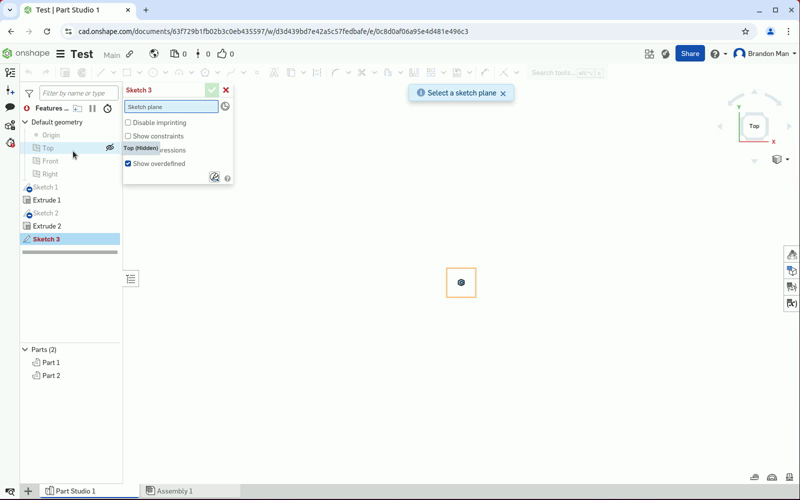
click(73, 150)
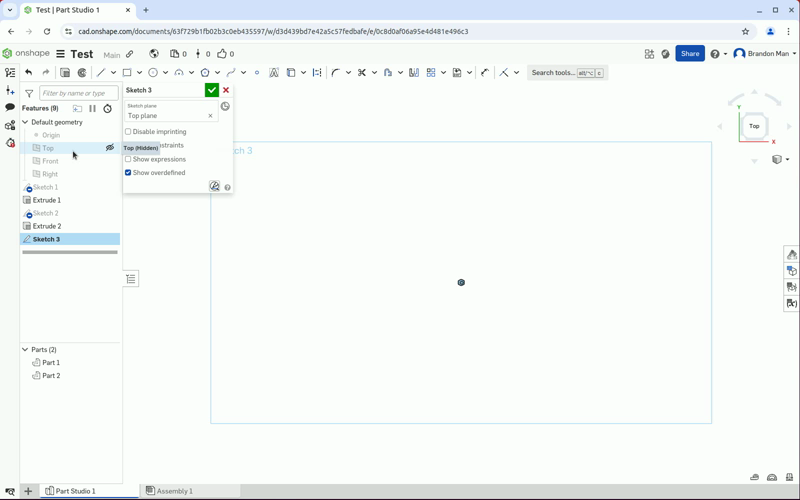
mouse_move(73, 352)
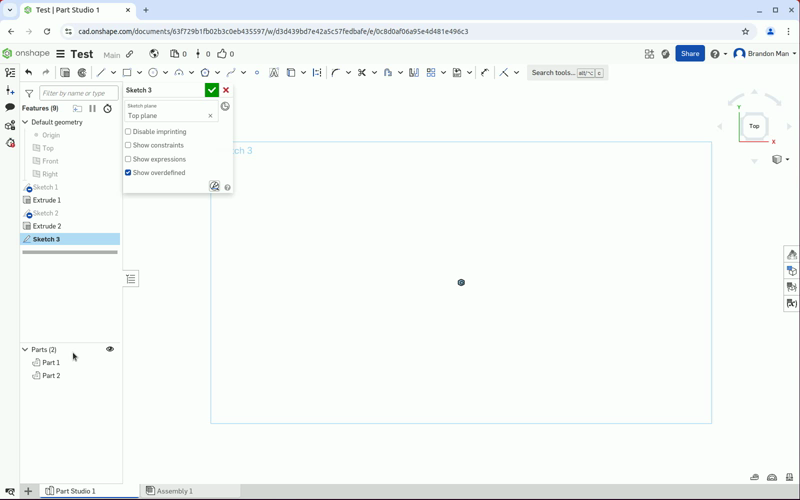
key(y)
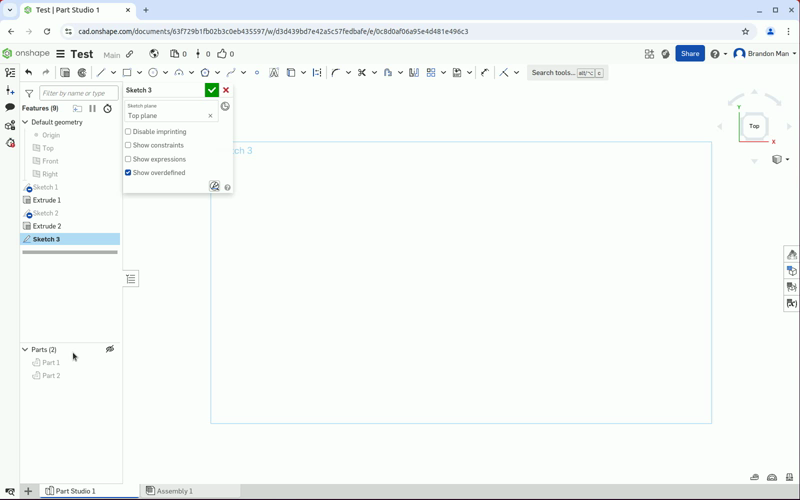
key(l)
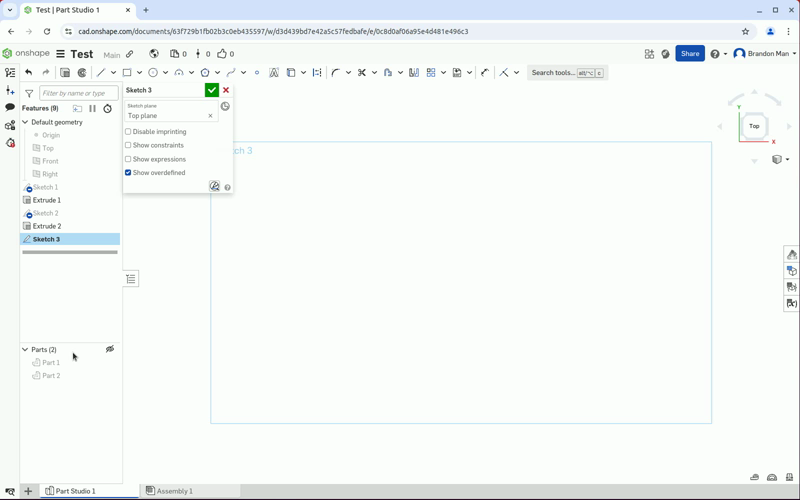
key_down(shift)
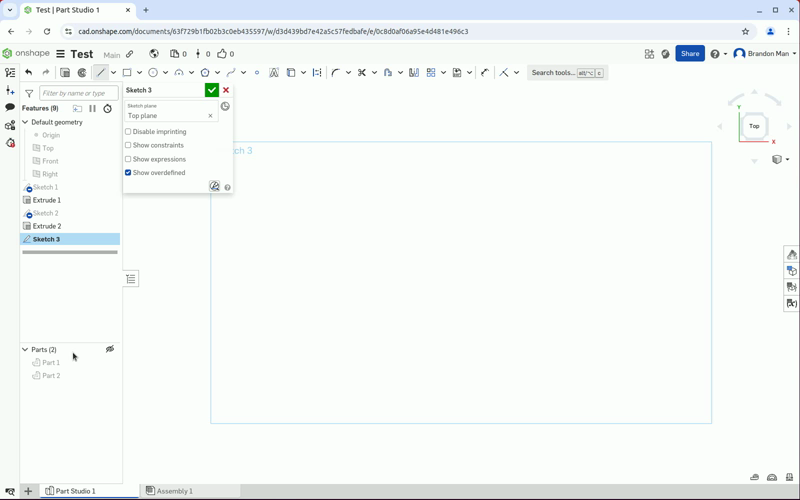
mouse_move(516, 353)
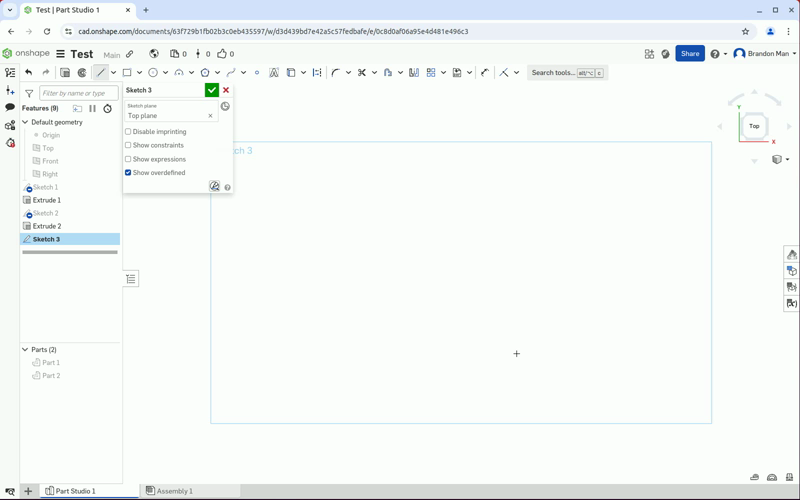
click(516, 353)
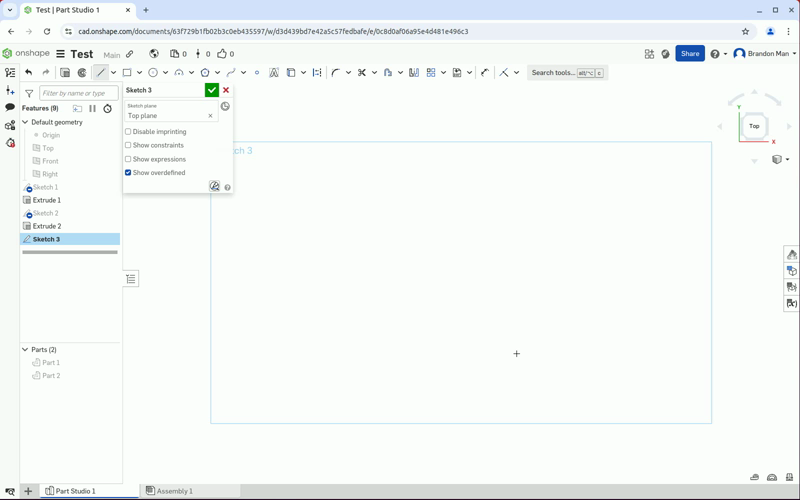
key_up(shift)
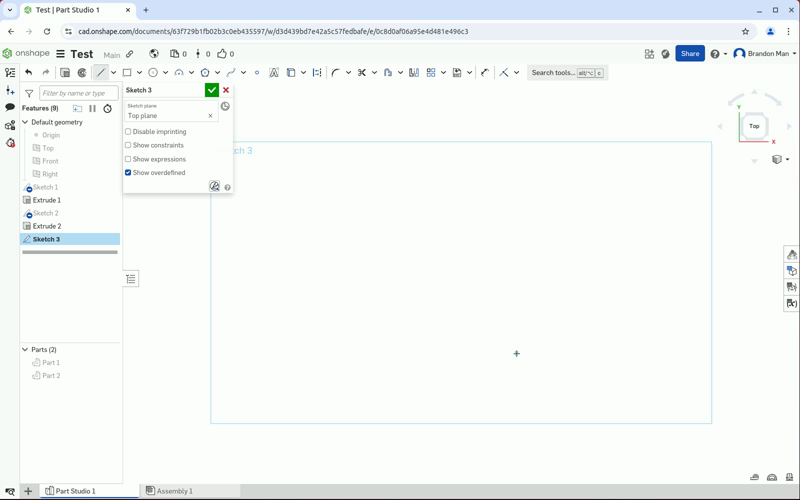
key_down(shift)
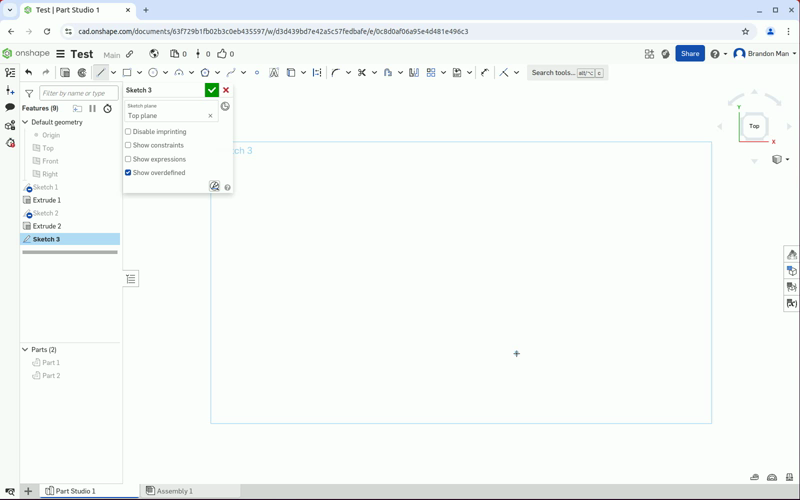
mouse_move(546, 353)
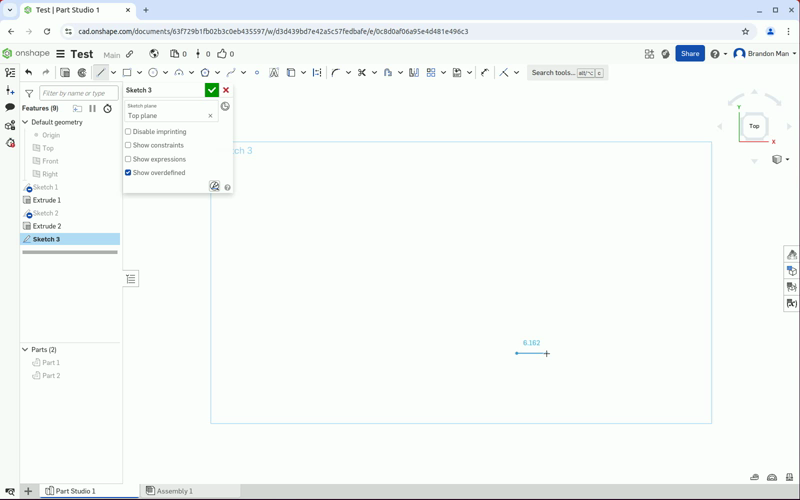
mouse_move(573, 353)
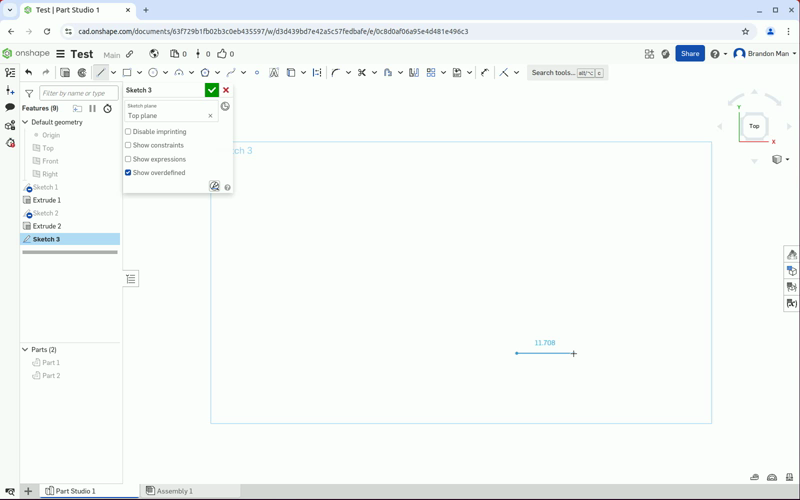
click(573, 353)
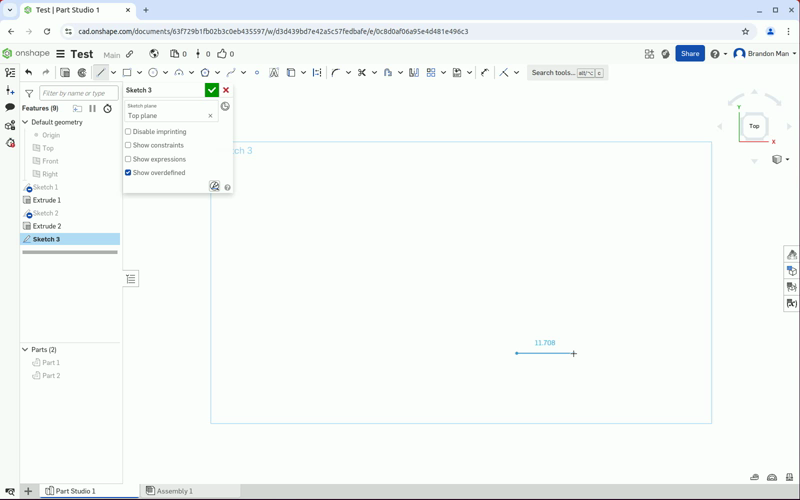
key_up(shift)
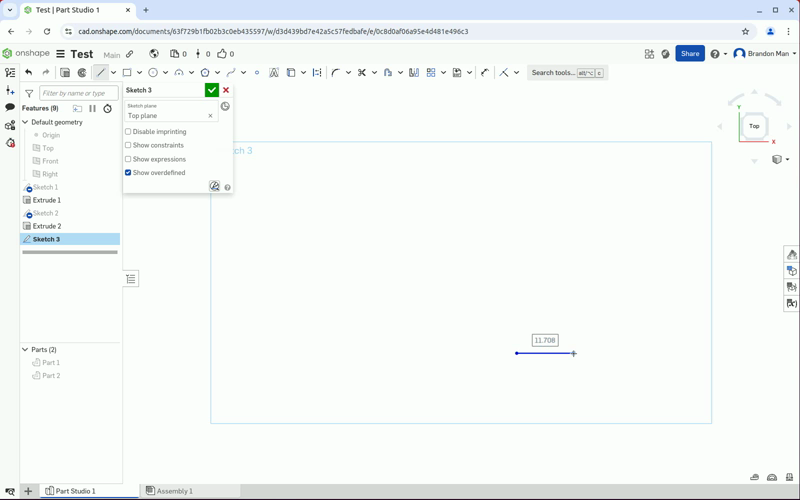
key_down(shift)
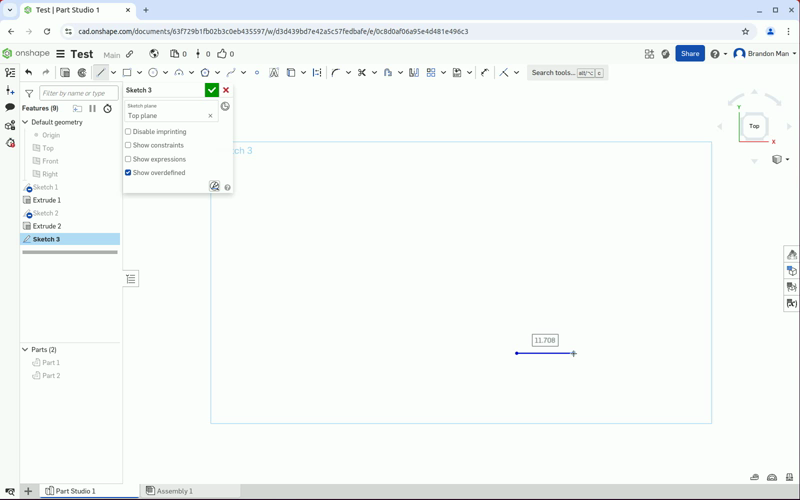
mouse_move(573, 282)
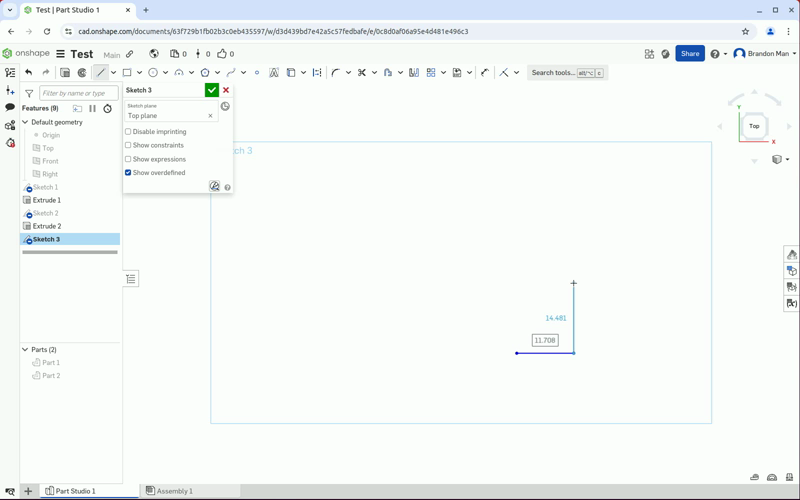
click(573, 282)
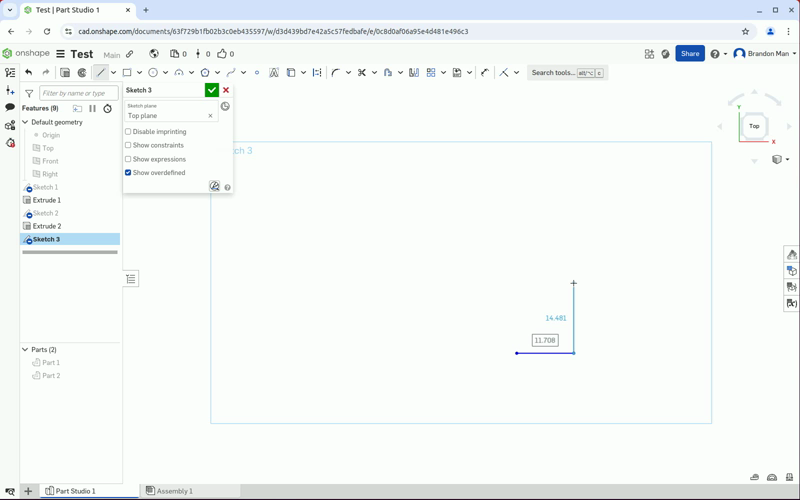
key_up(shift)
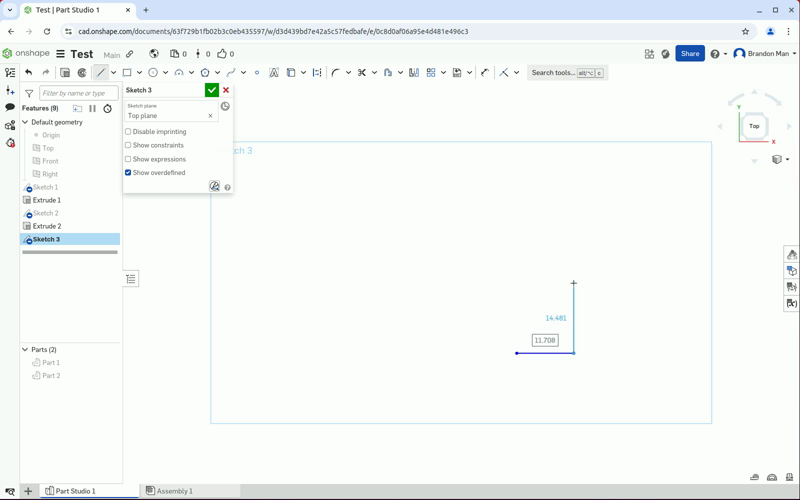
key_down(shift)
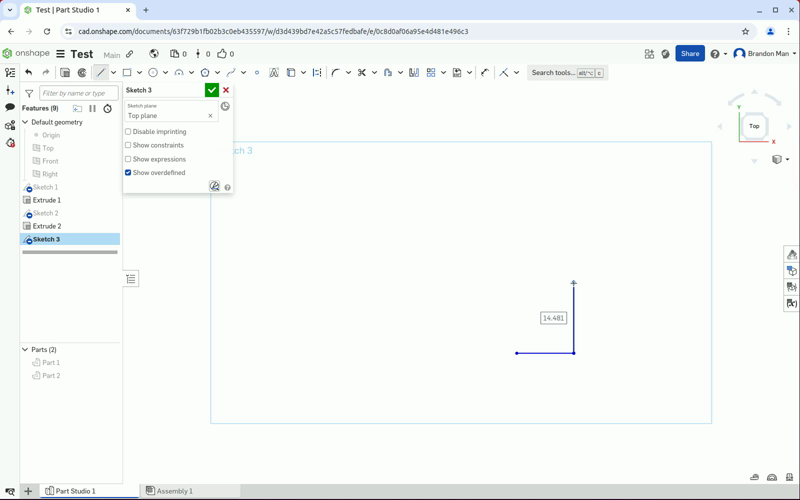
mouse_move(589, 282)
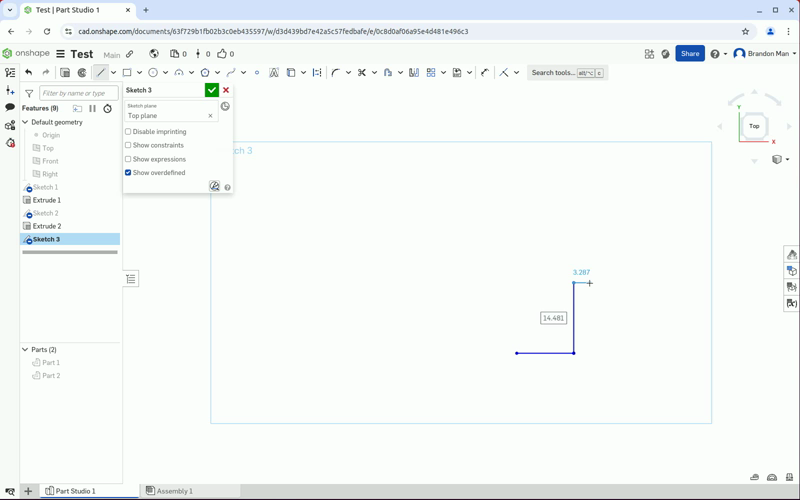
mouse_move(516, 282)
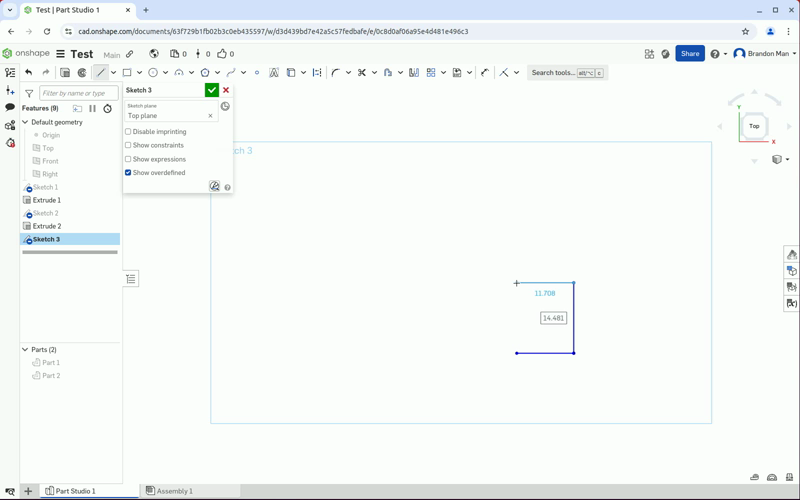
click(516, 282)
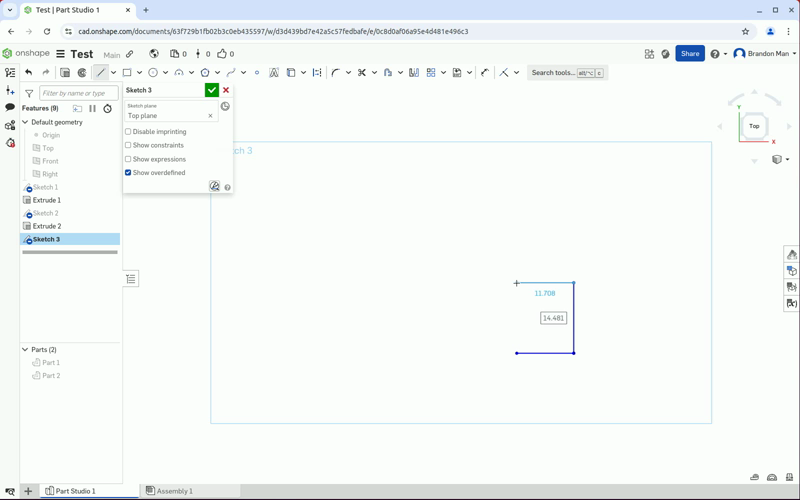
key_up(shift)
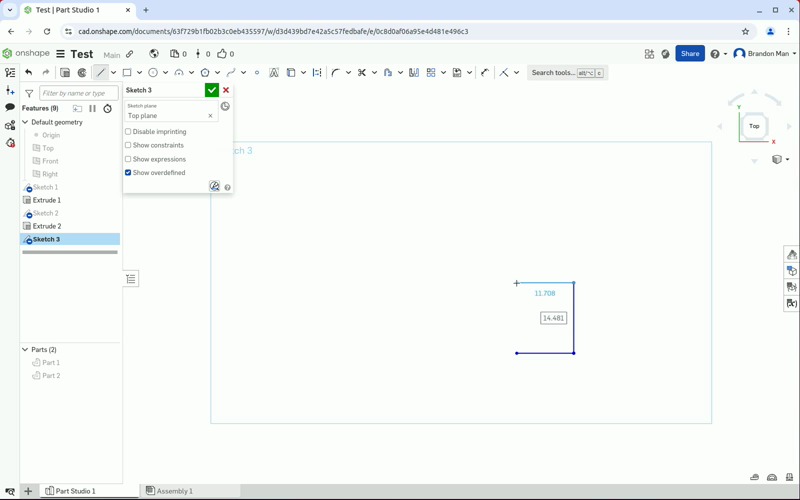
key_down(shift)
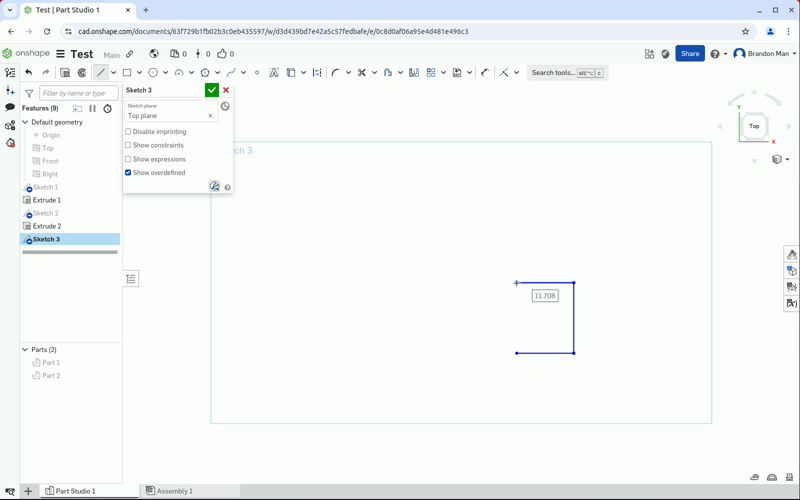
mouse_move(516, 353)
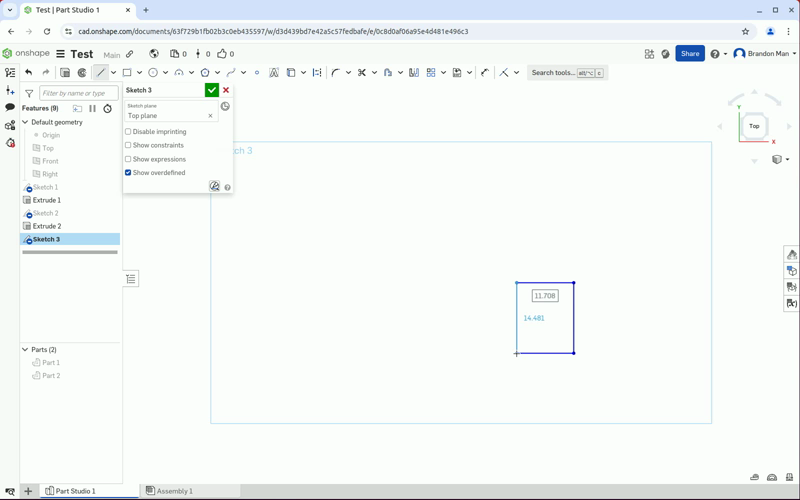
key_up(shift)
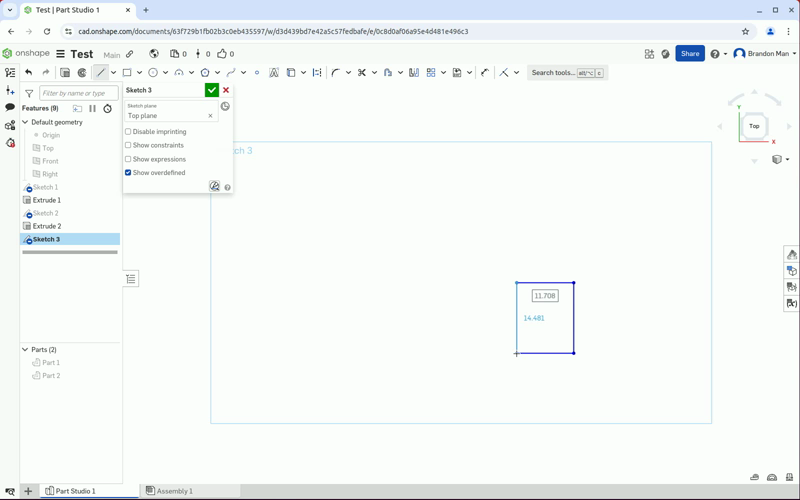
click(516, 353)
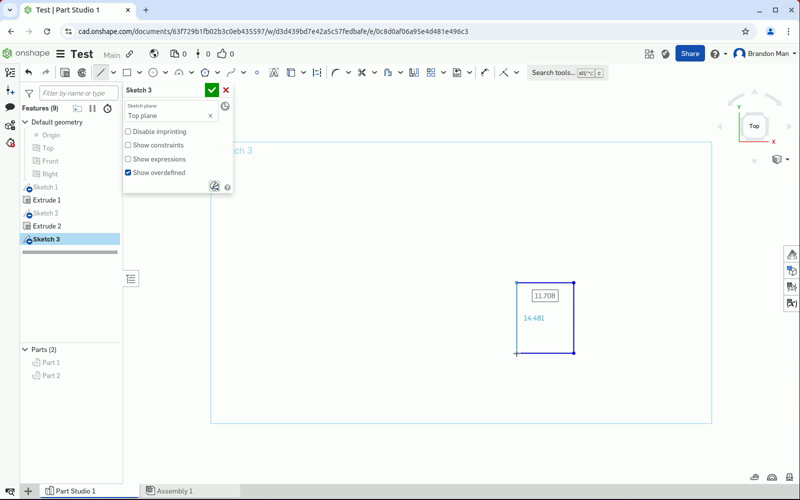
key(esc)
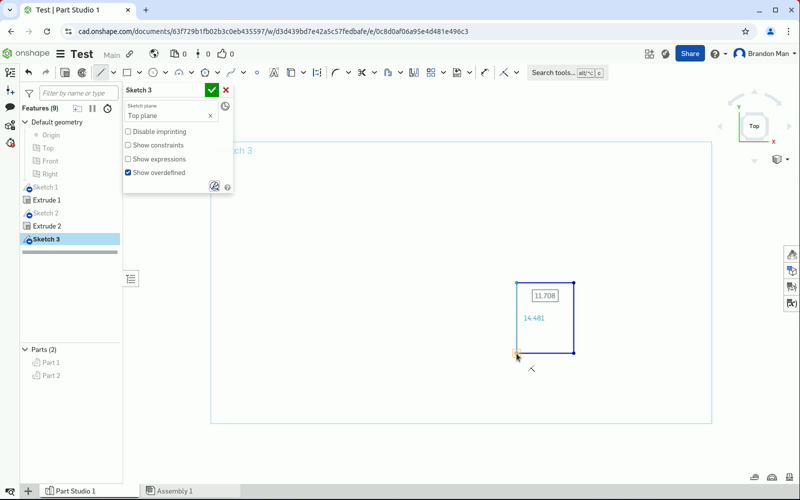
mouse_move(543, 317)
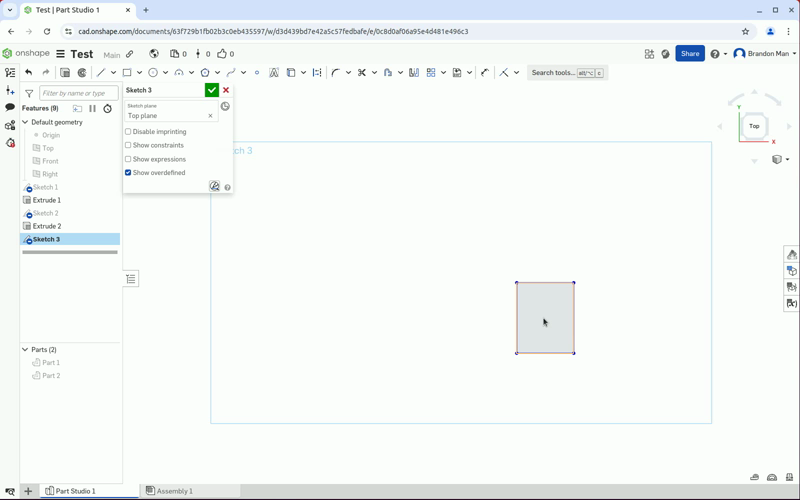
click(543, 317)
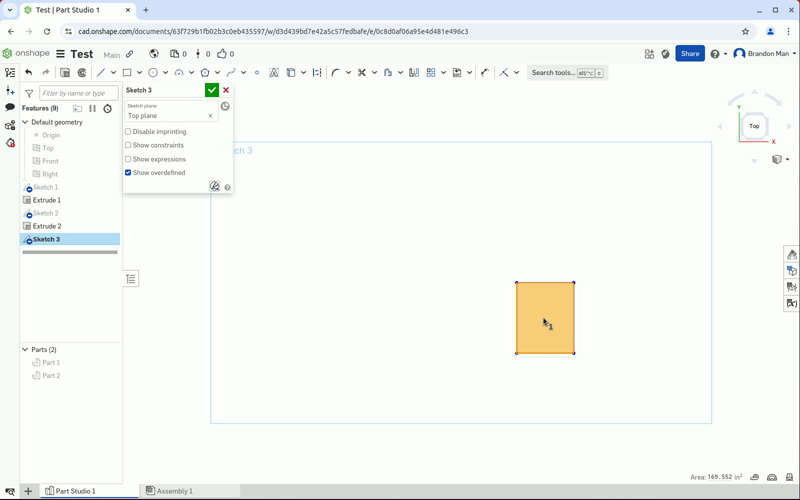
mouse_move(73, 352)
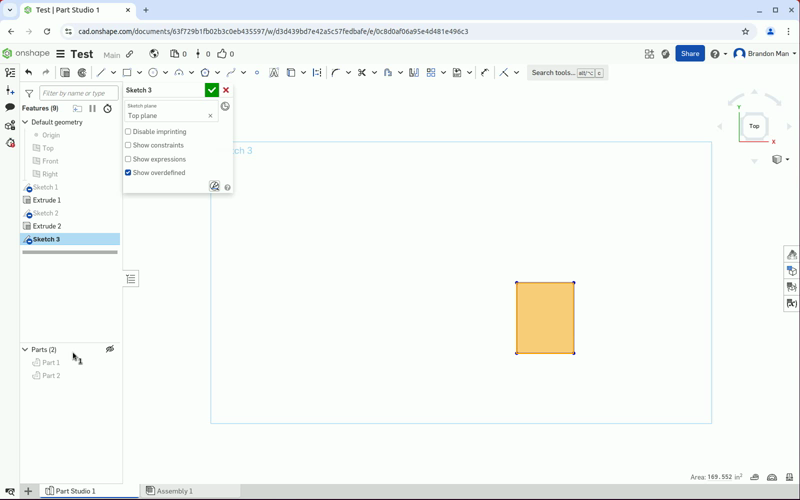
key(shift+y)
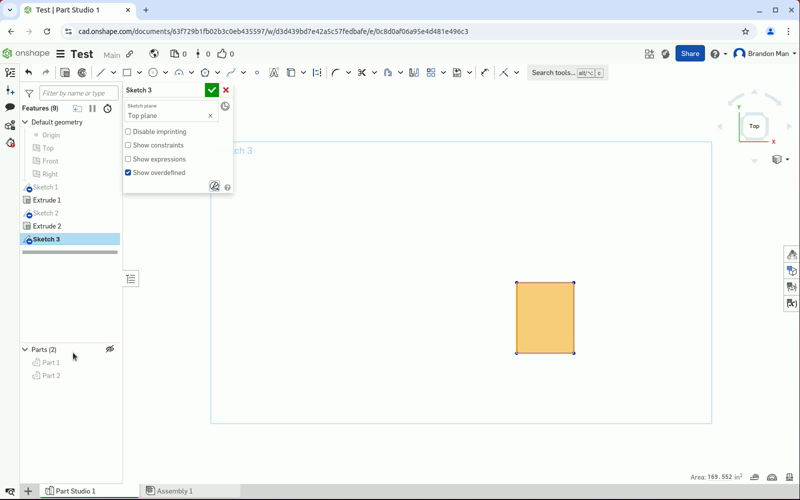
key(shift+e)
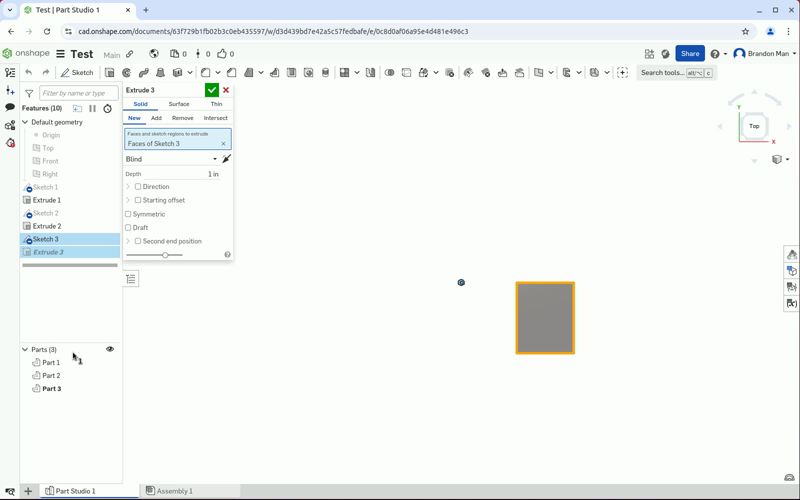
mouse_move(143, 106)
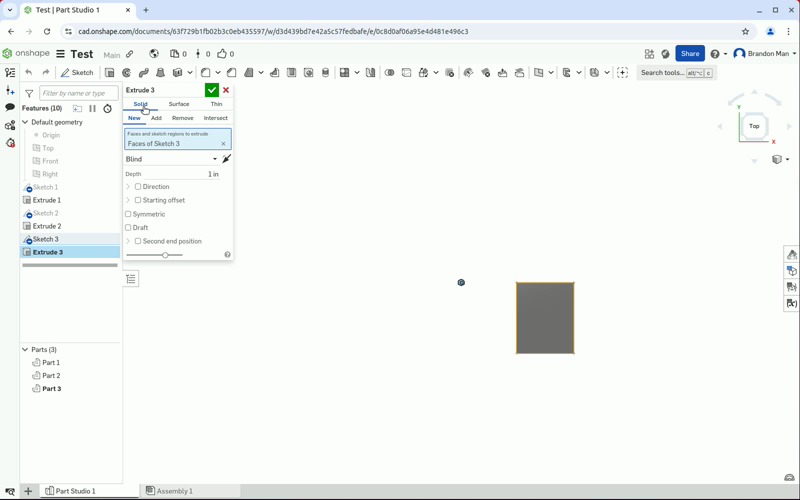
click(143, 106)
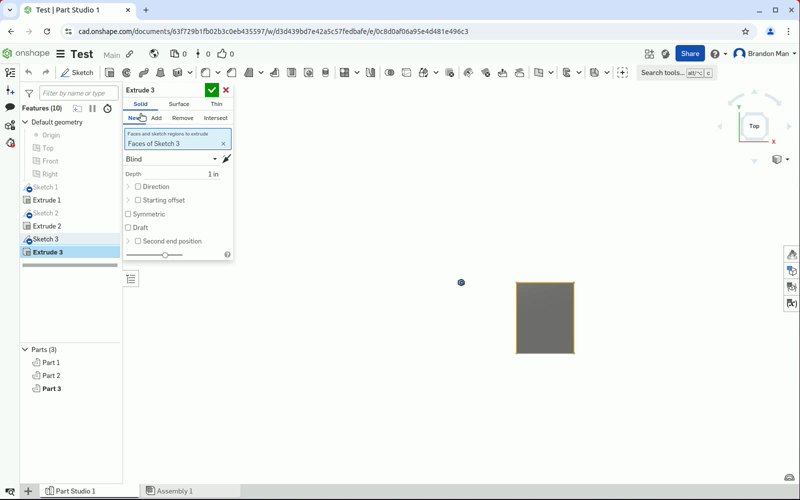
mouse_move(137, 120)
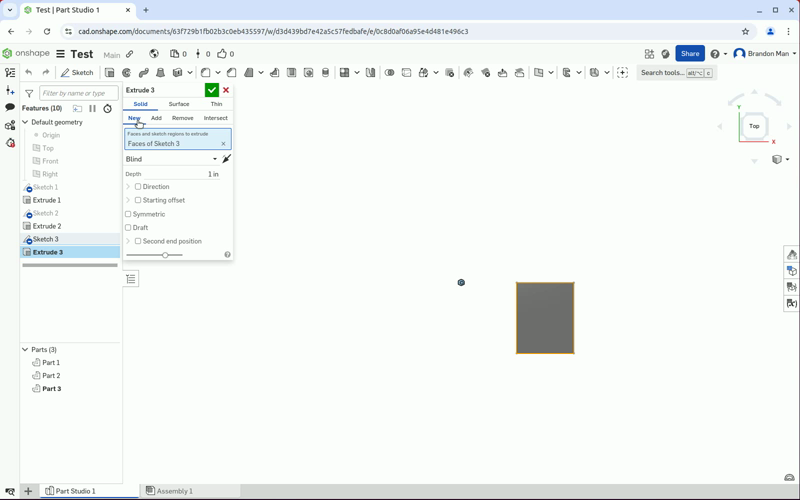
click(137, 120)
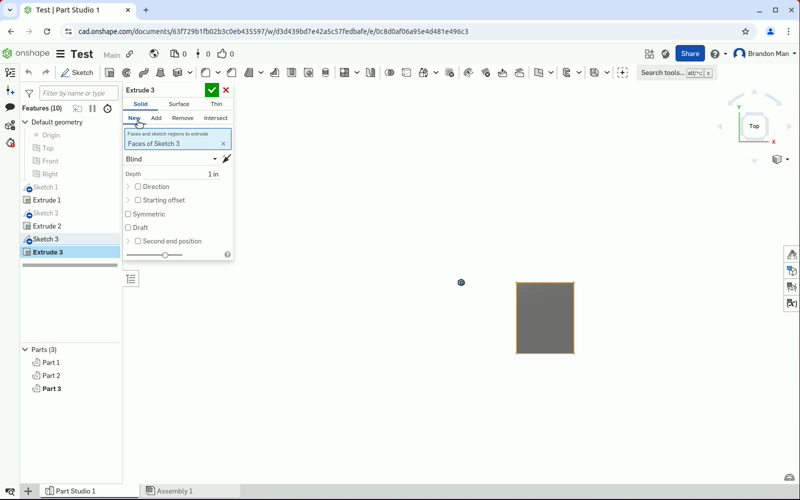
key(tab, 4)
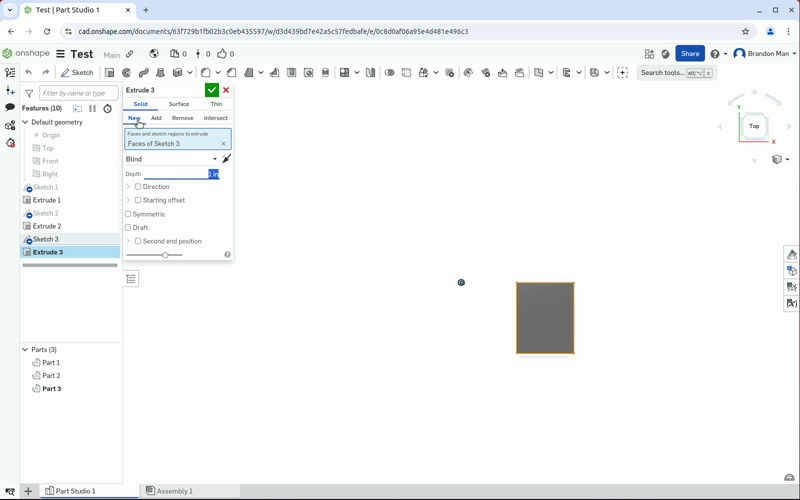
text(0.241)
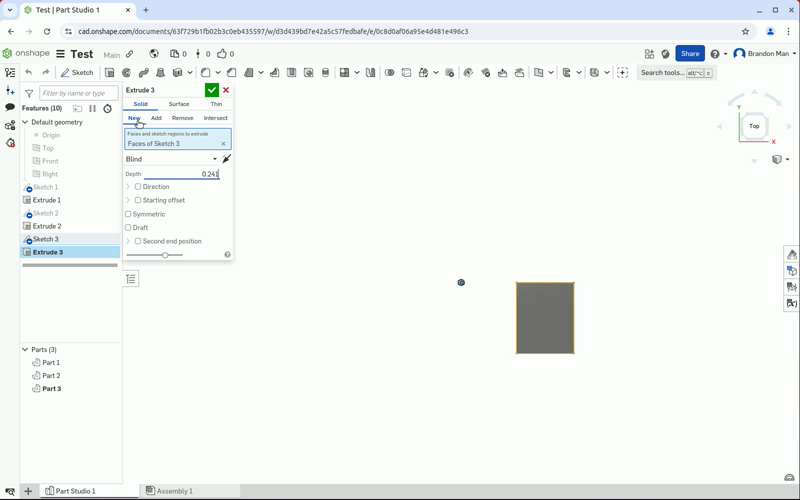
key(enter)
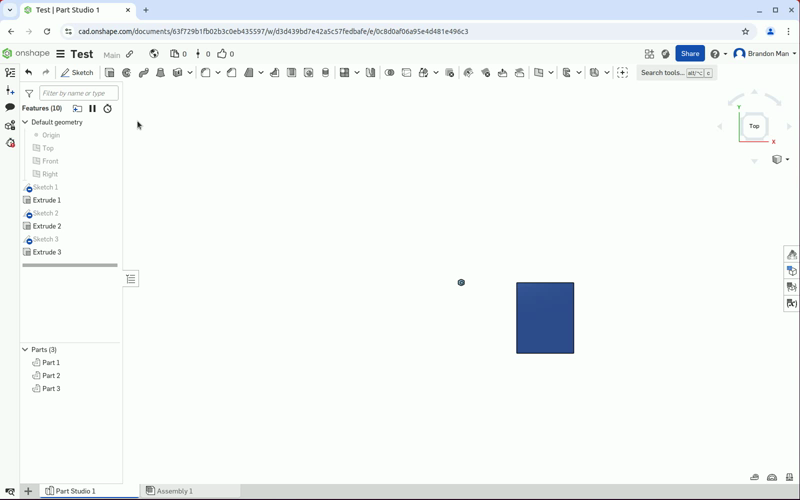
key(shift+h)
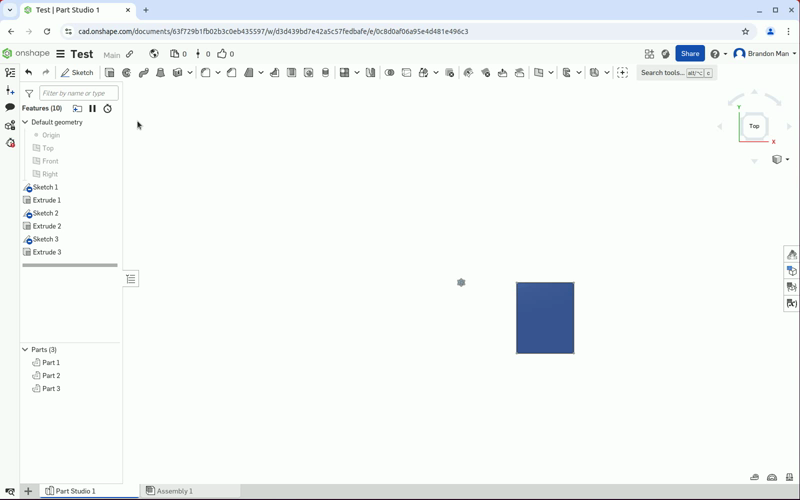
key(shift+h)
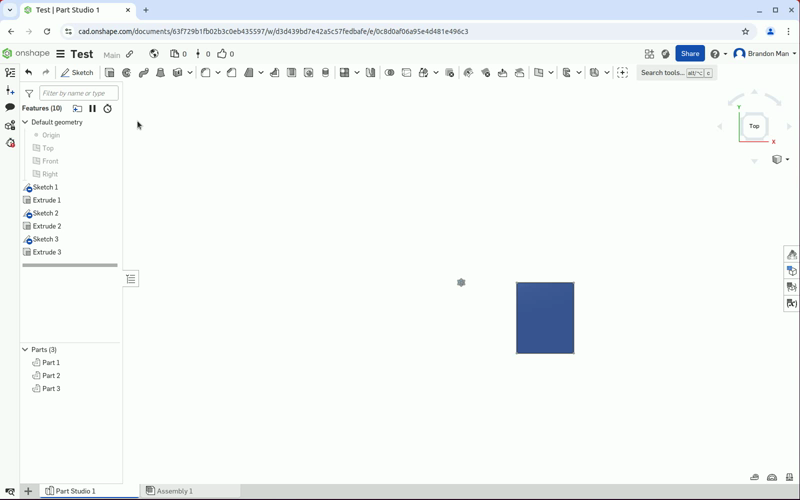
key(shift+7)
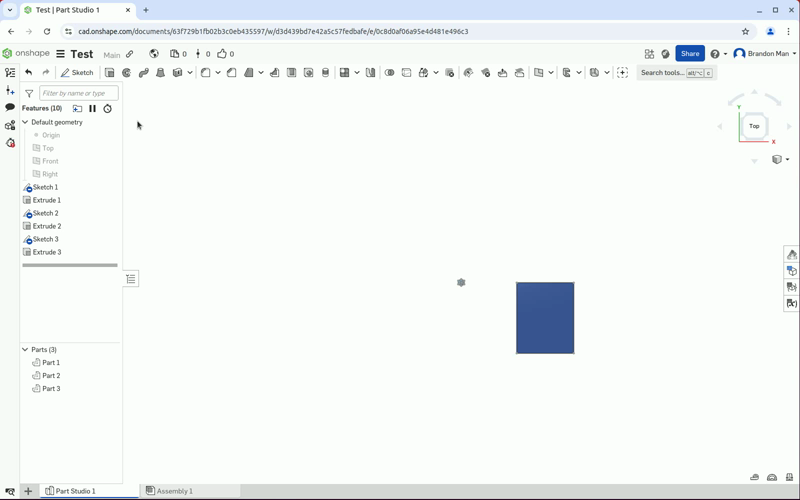
key(up, 3)
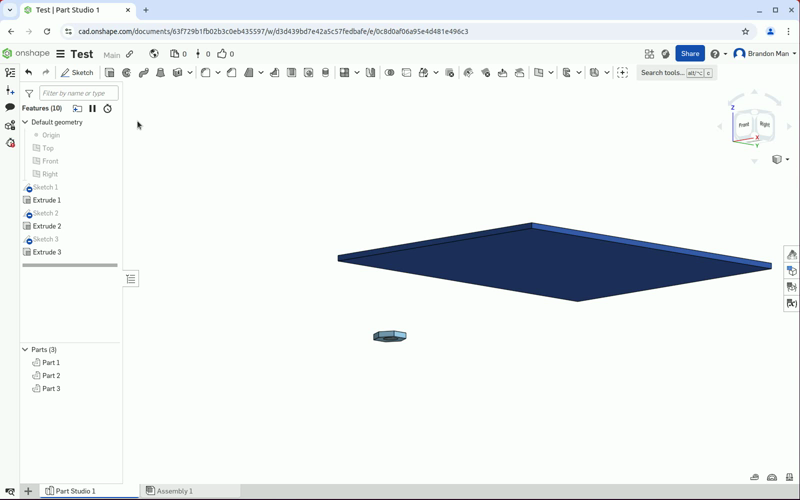
key(left, 3)
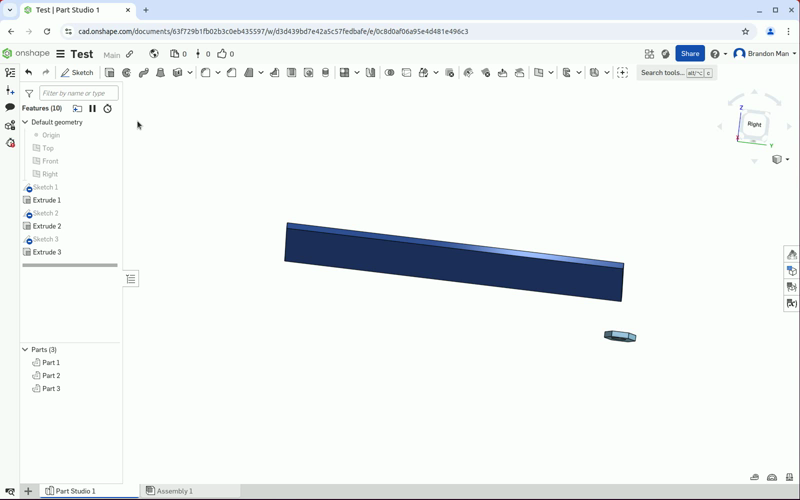
key(right, 3)
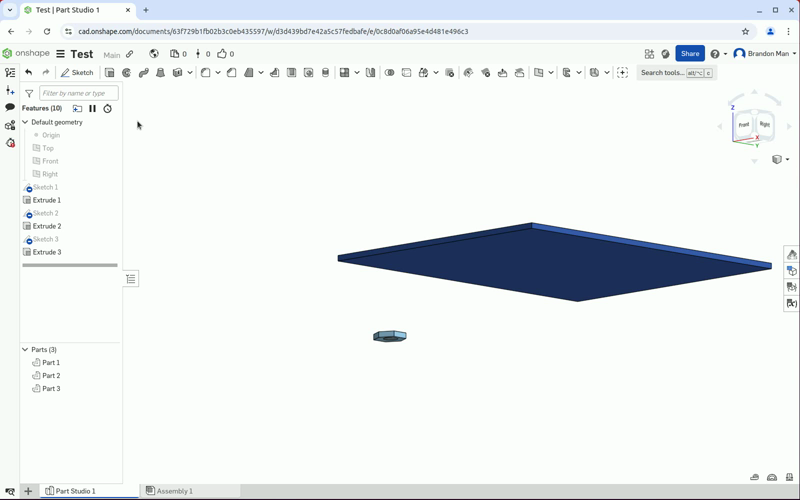
key(down, 3)
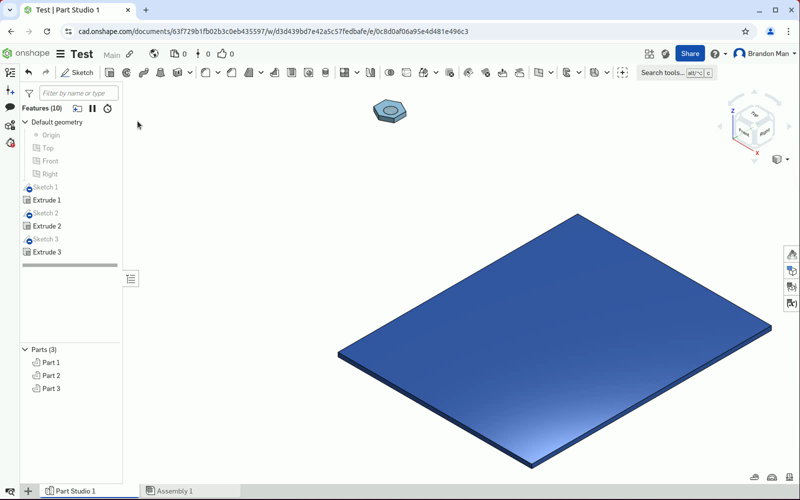
mouse_move(73, 189)
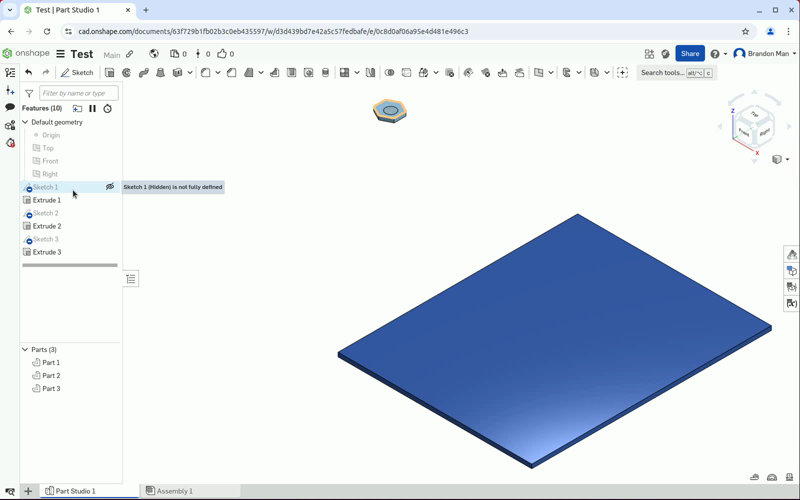
click(73, 189)